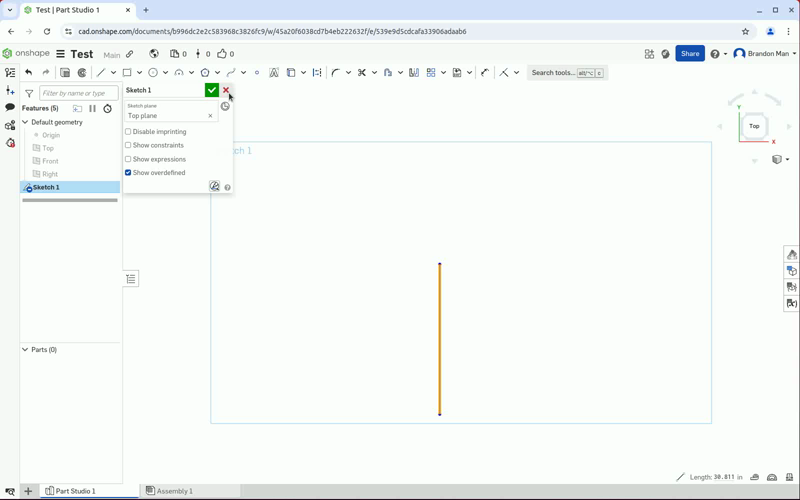
key(shift+h)
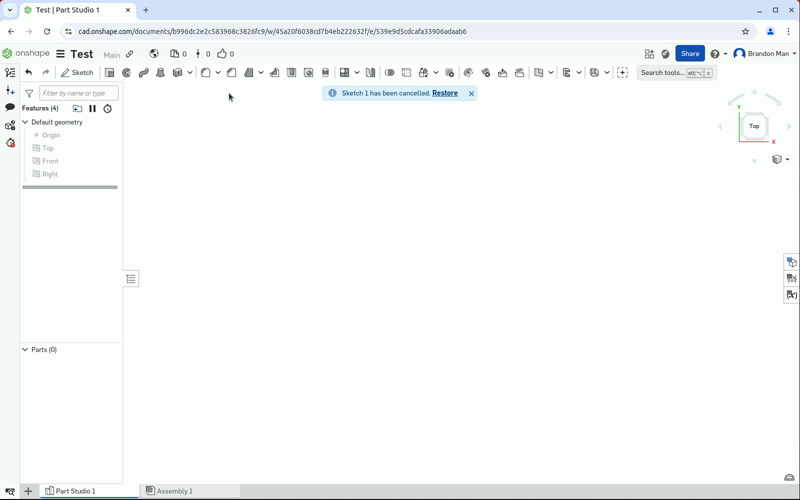
mouse_move(73, 352)
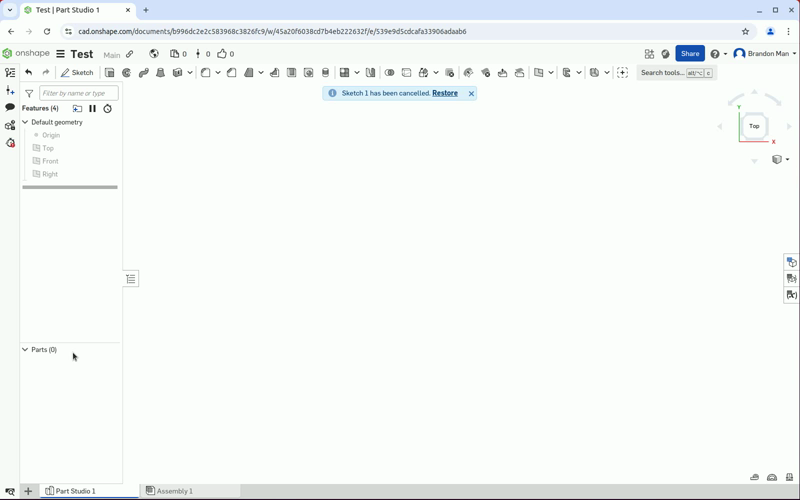
key(y)
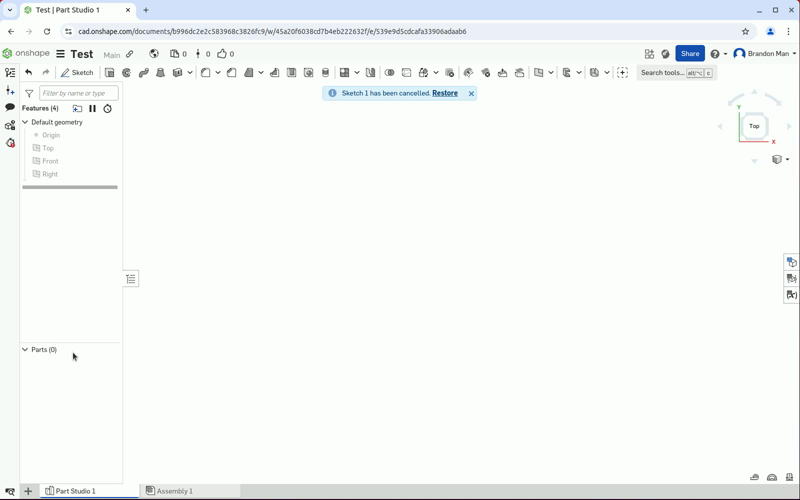
key(shift+p)
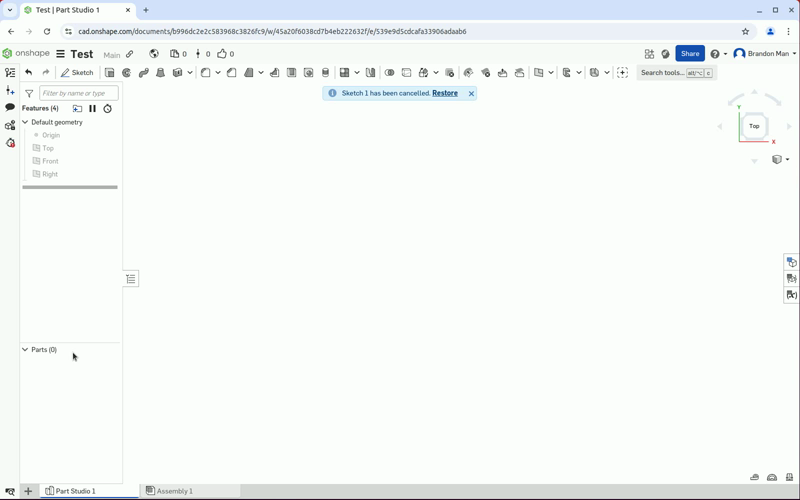
key(space)
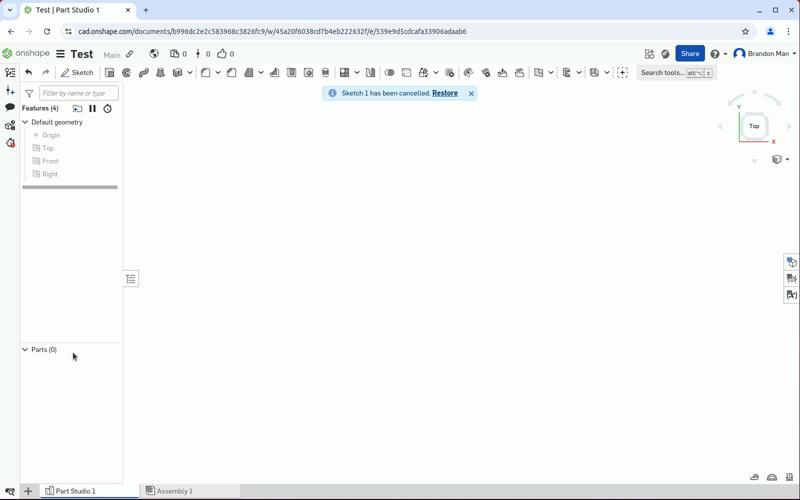
key_down(shift)
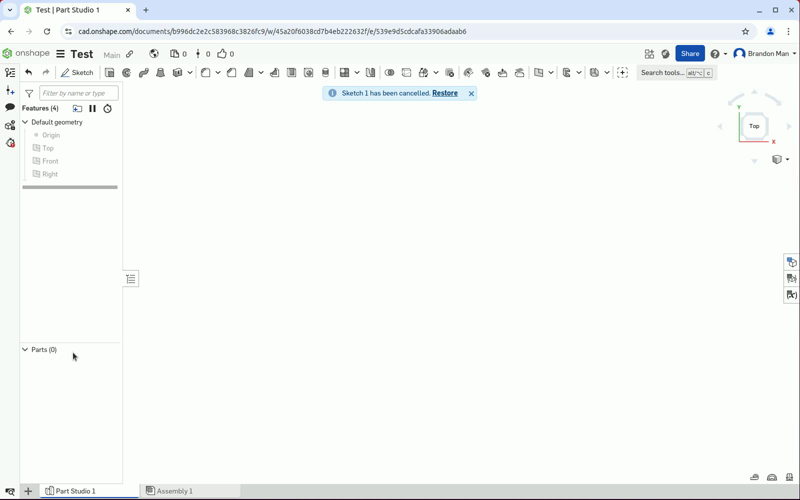
key(up)
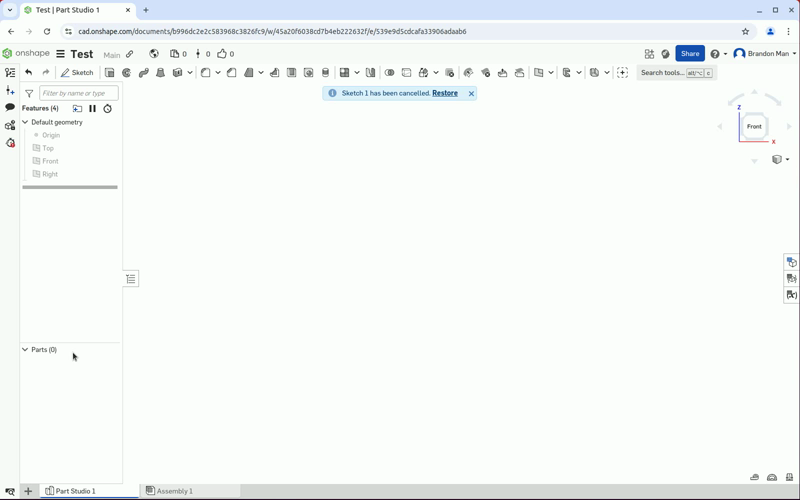
key_up(shift)
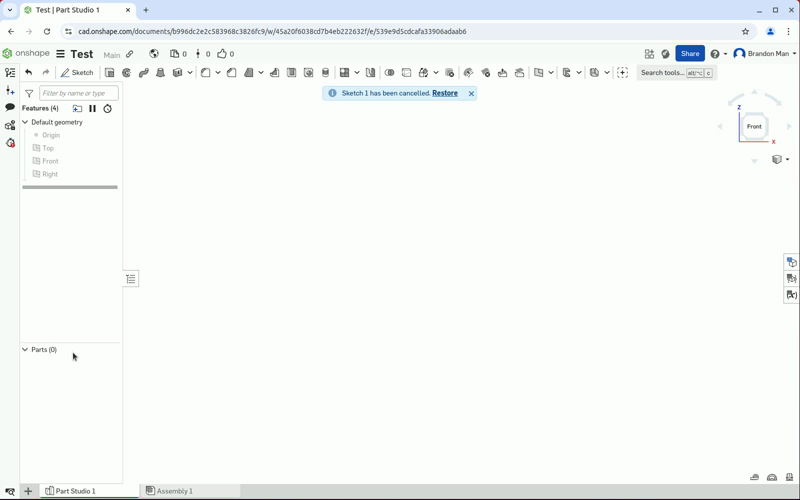
mouse_move(73, 352)
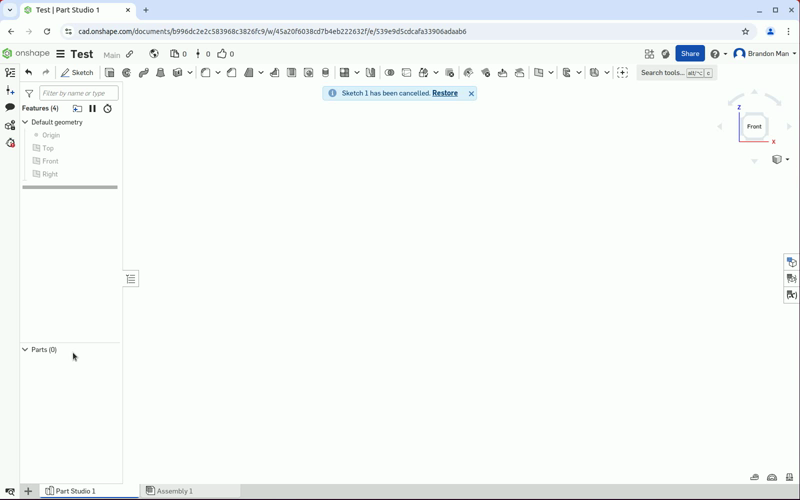
key(shift+y)
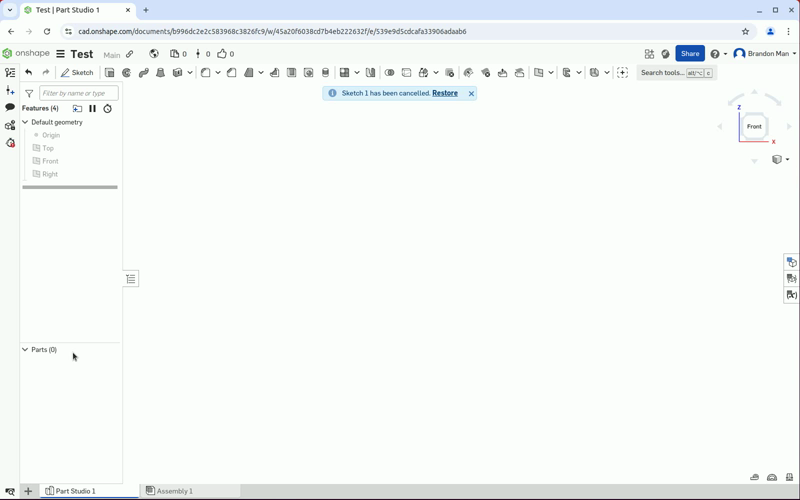
key(shift+s)
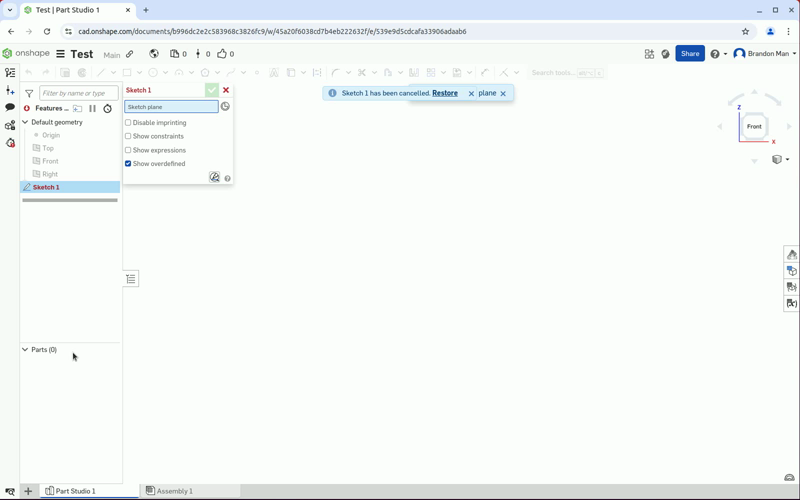
mouse_move(73, 163)
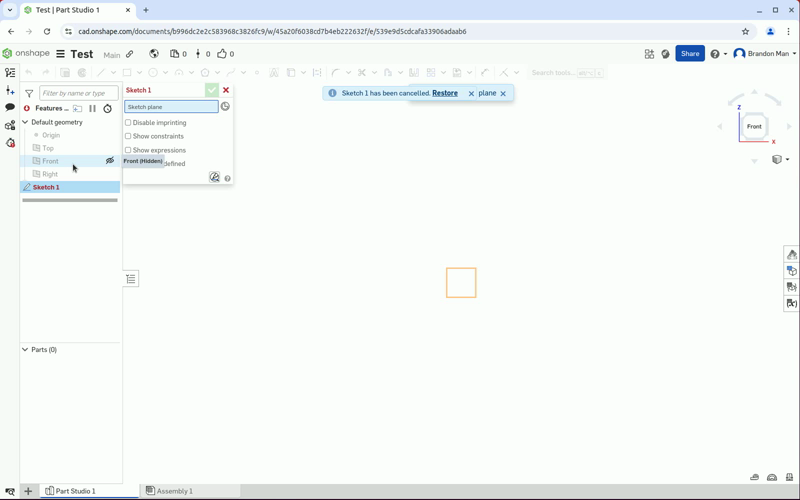
click(73, 163)
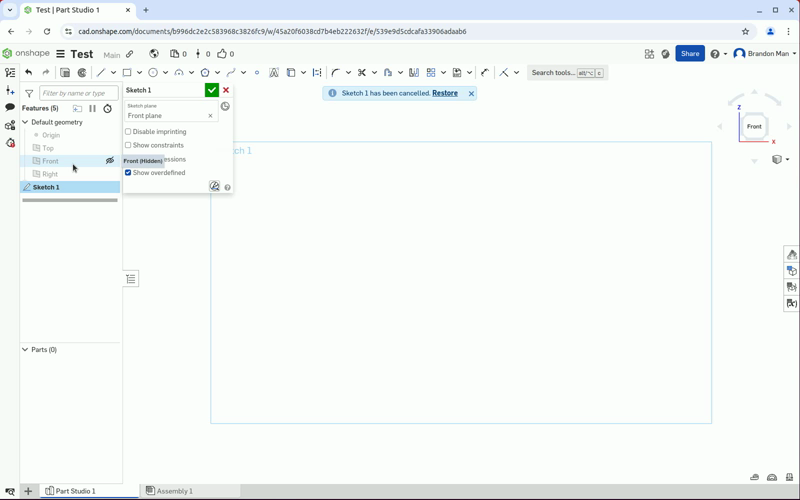
mouse_move(73, 352)
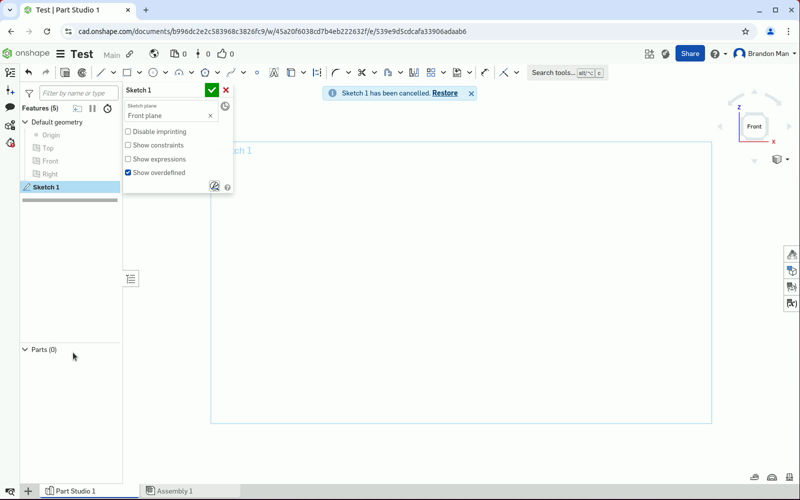
key(y)
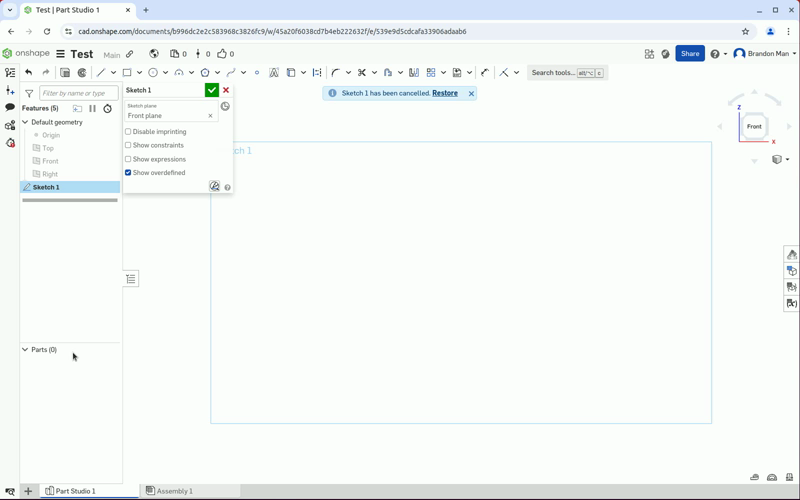
key(c)
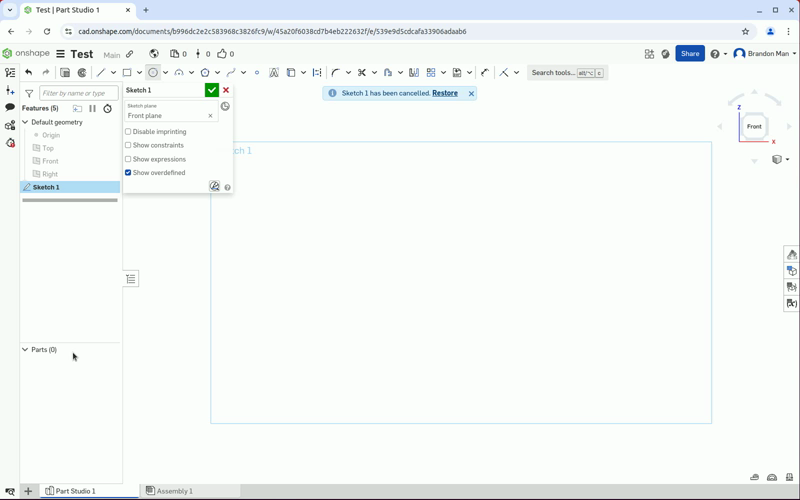
key_down(shift)
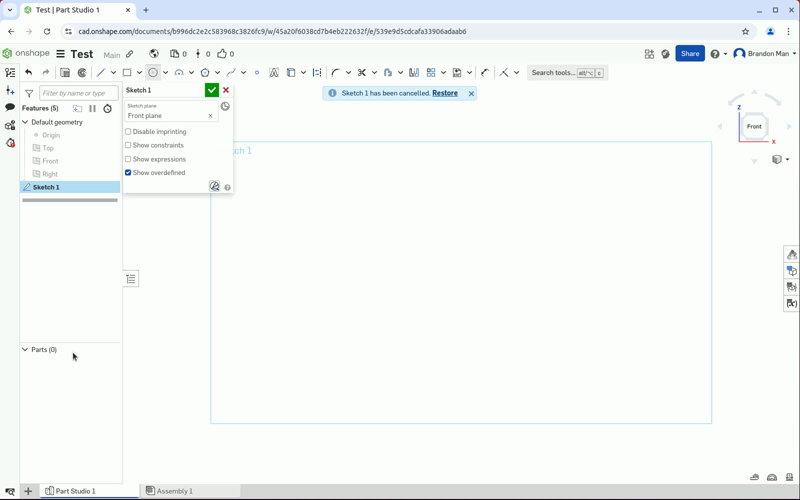
mouse_move(367, 282)
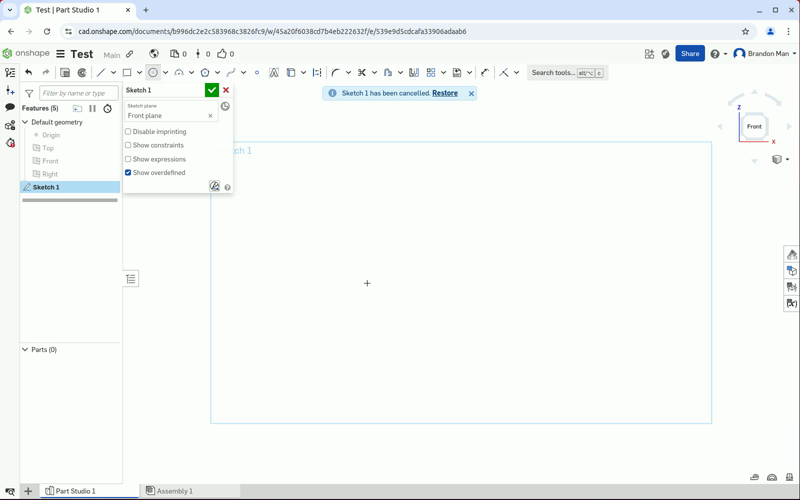
click(367, 282)
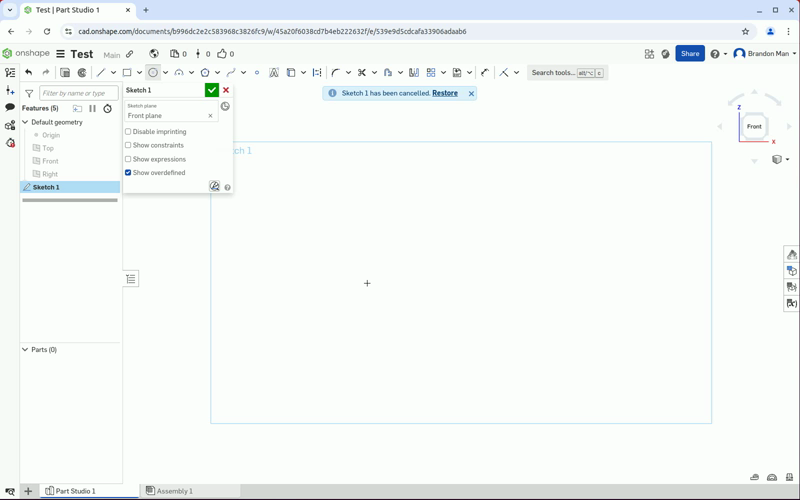
key_up(shift)
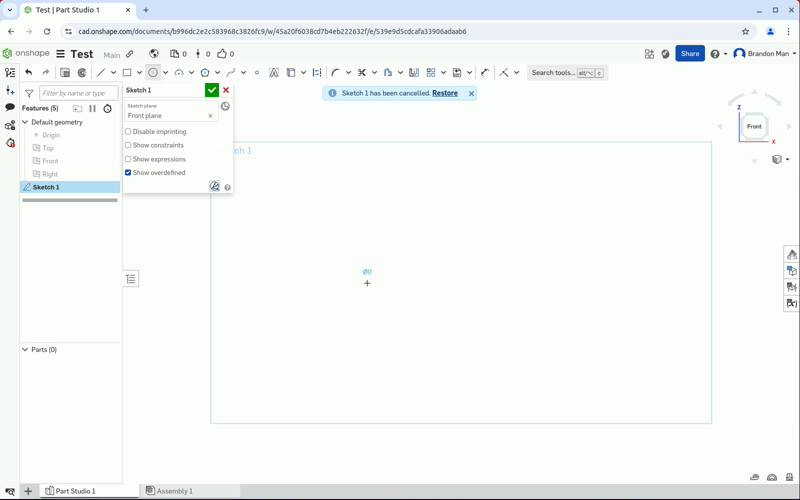
mouse_move(386, 282)
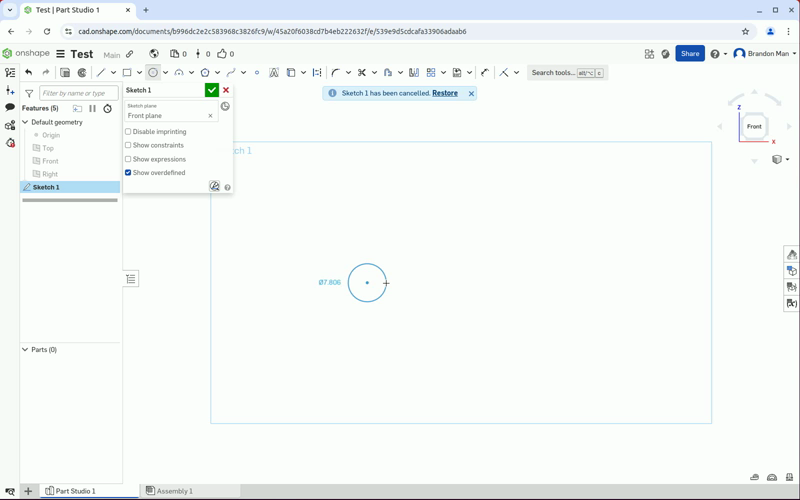
click(386, 282)
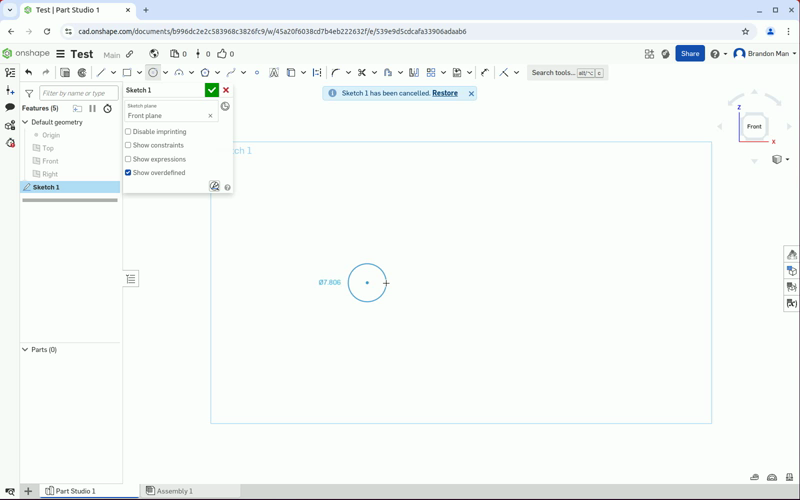
key(esc)
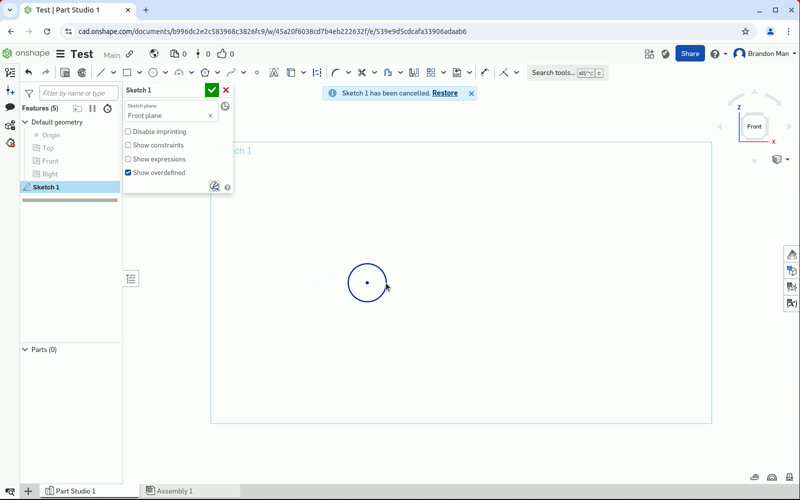
key(c)
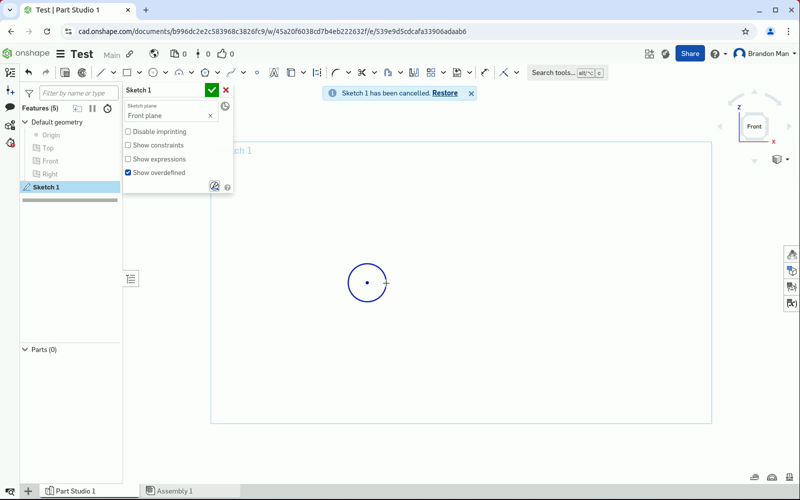
key_down(shift)
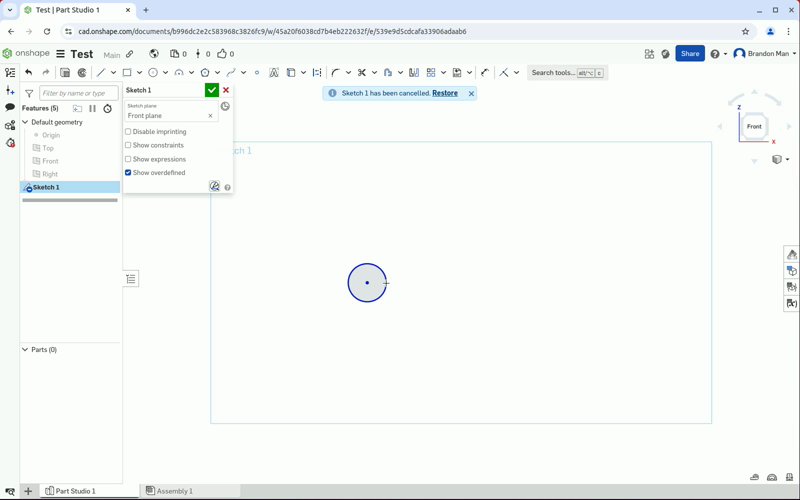
mouse_move(367, 282)
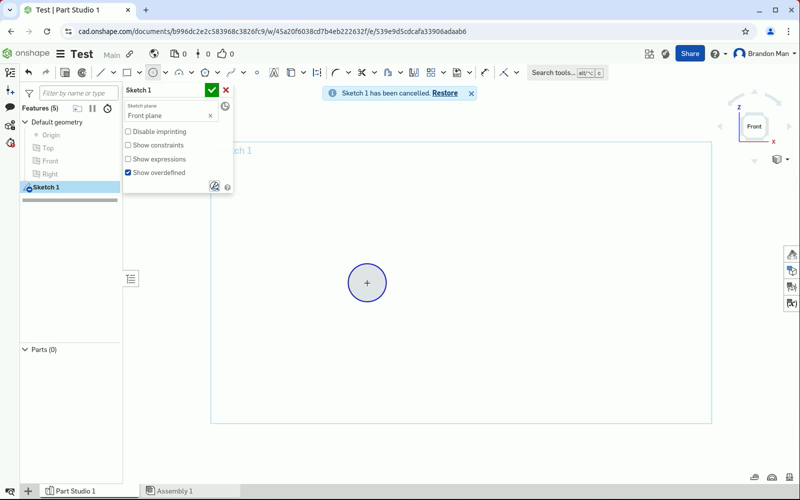
click(367, 282)
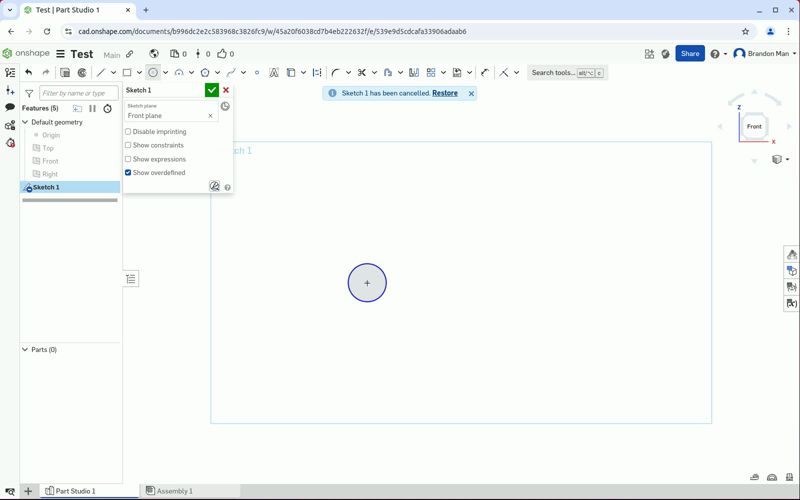
key_up(shift)
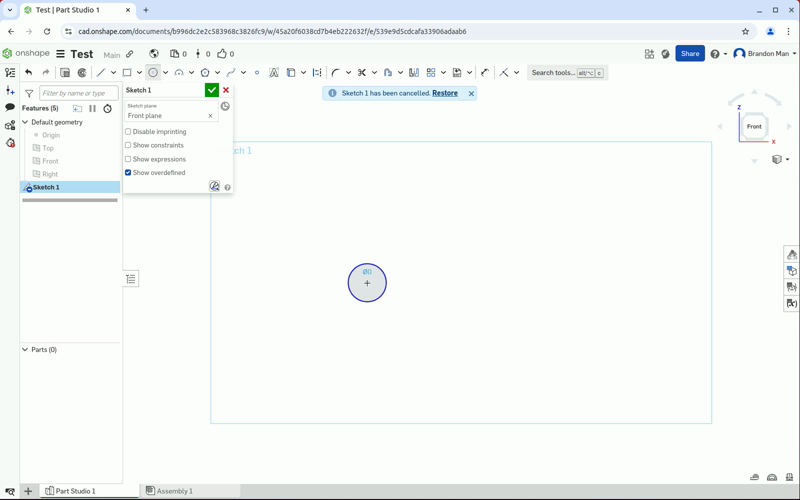
mouse_move(377, 282)
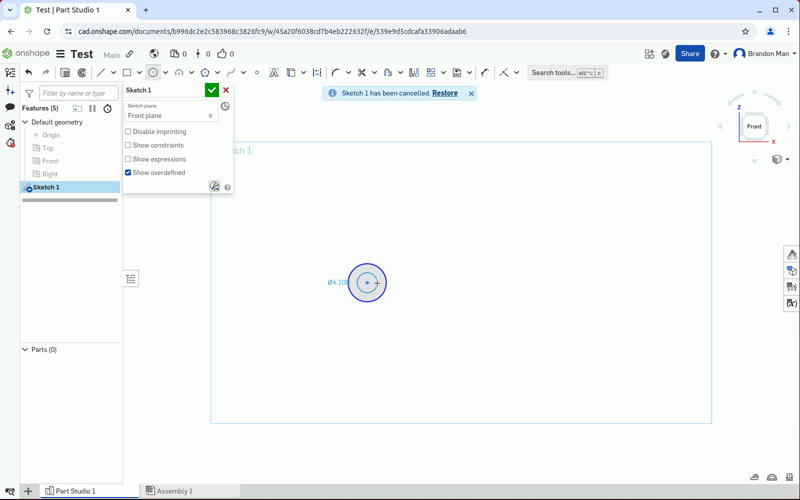
click(377, 282)
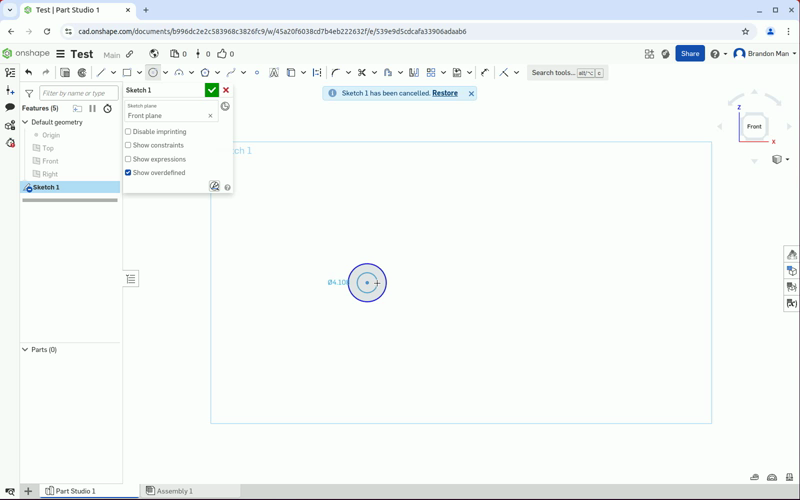
key(esc)
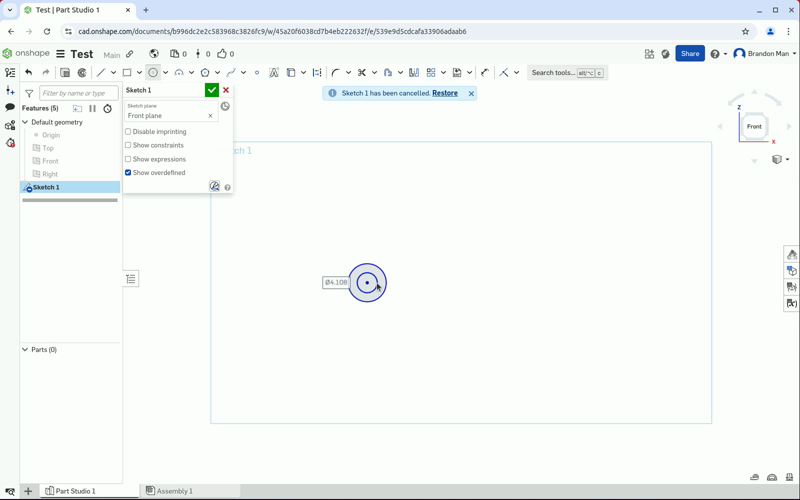
mouse_move(364, 269)
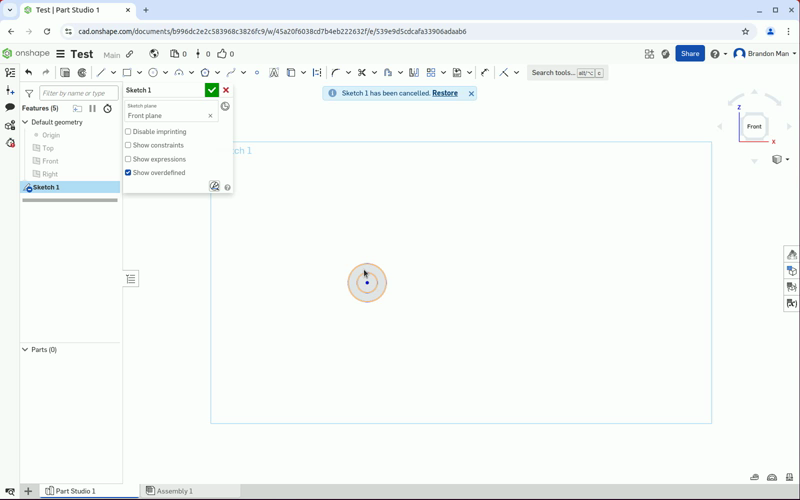
scroll(6)
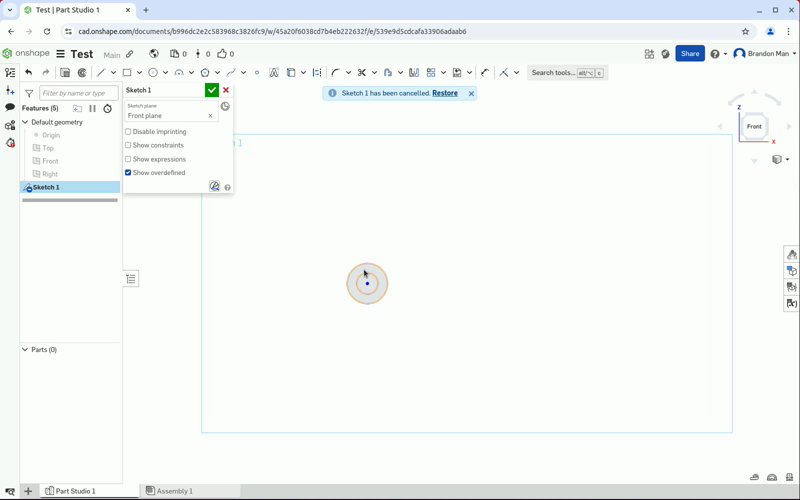
scroll(6)
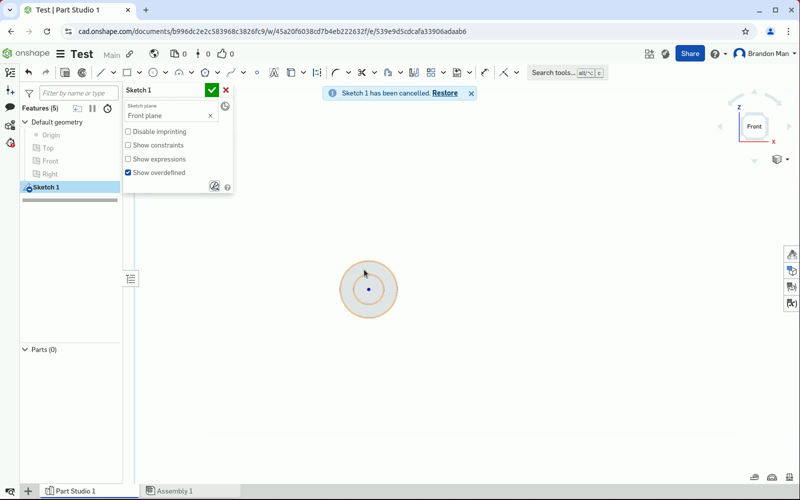
scroll(6)
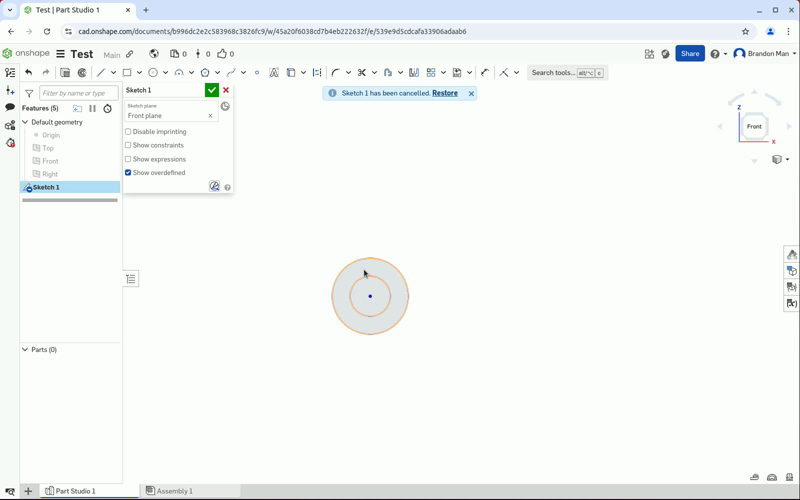
scroll(6)
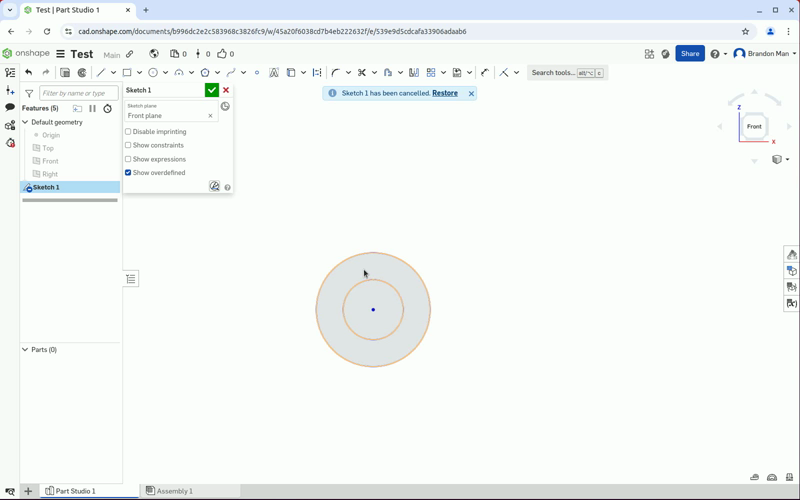
scroll(6)
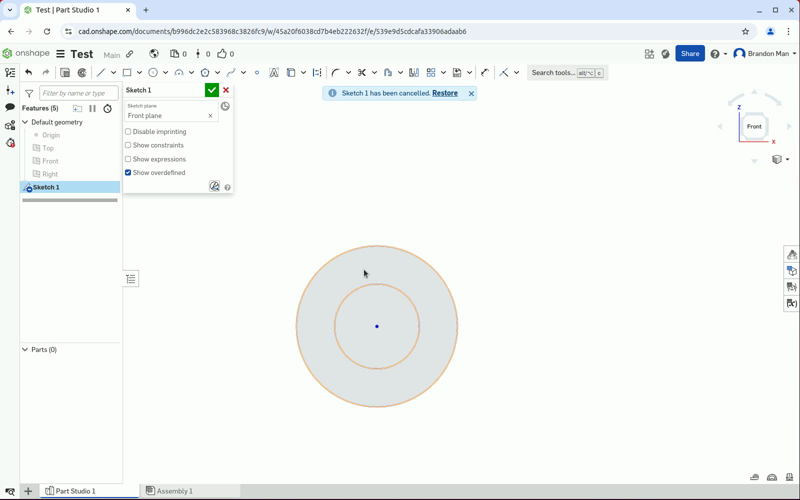
scroll(6)
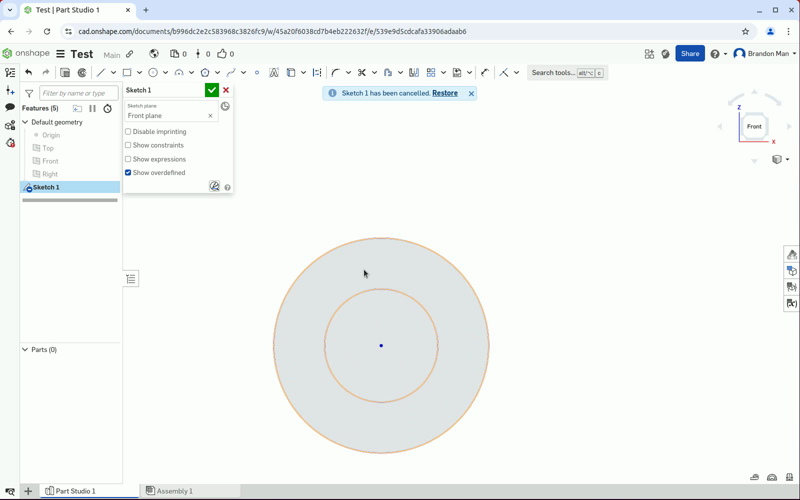
scroll(6)
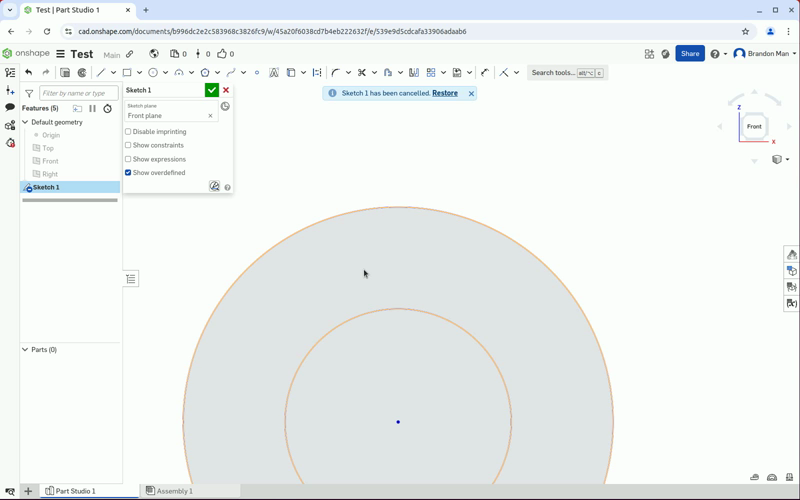
click(364, 269)
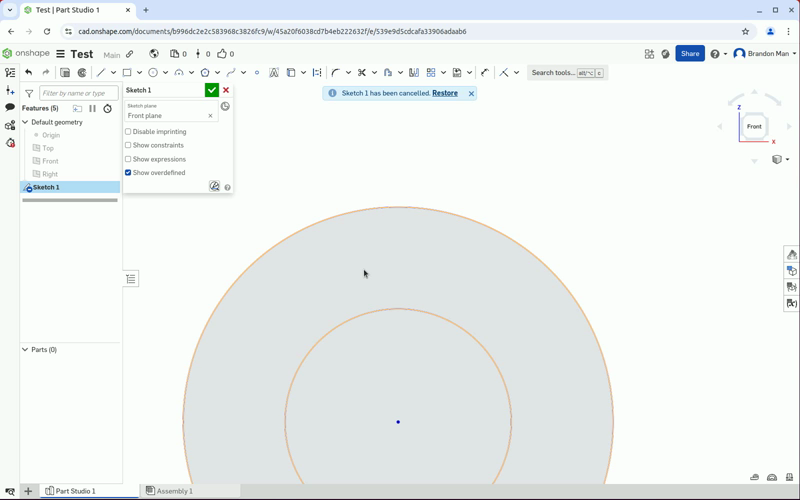
scroll(-6)
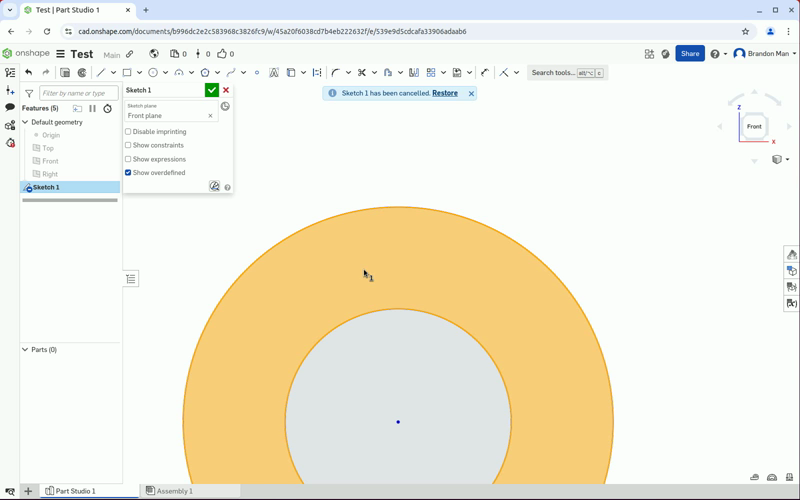
scroll(-6)
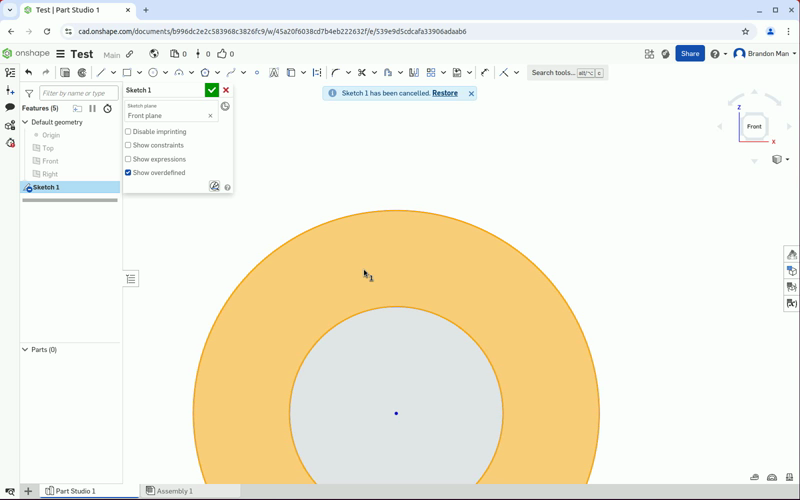
scroll(-6)
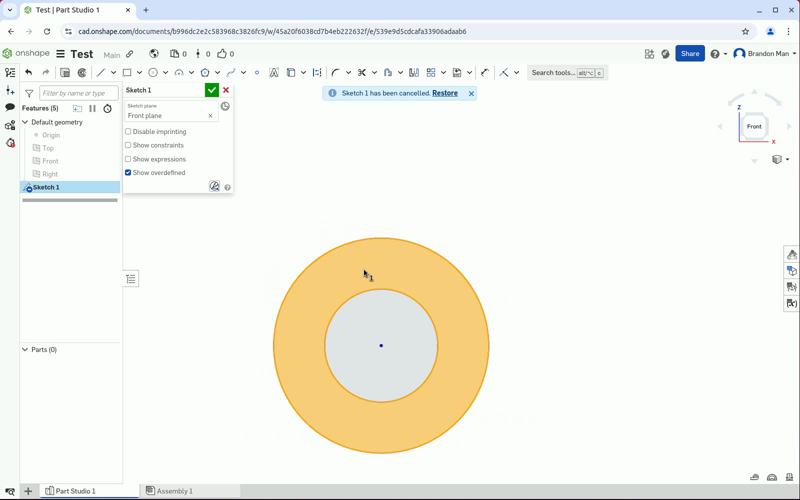
scroll(-6)
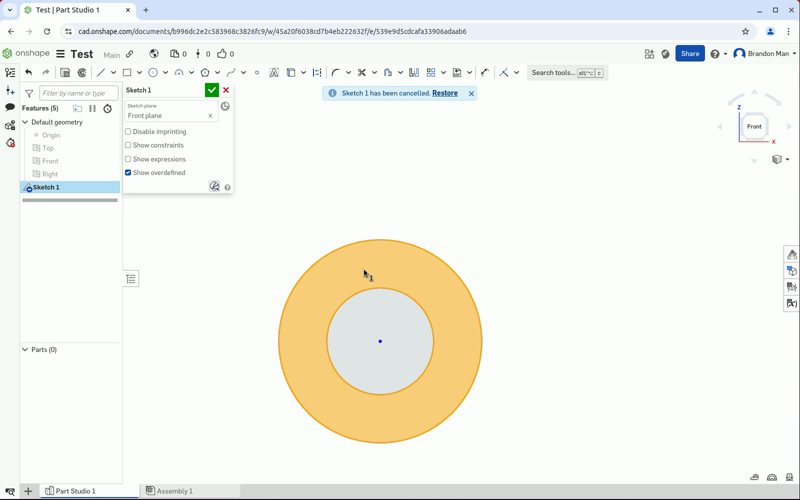
scroll(-6)
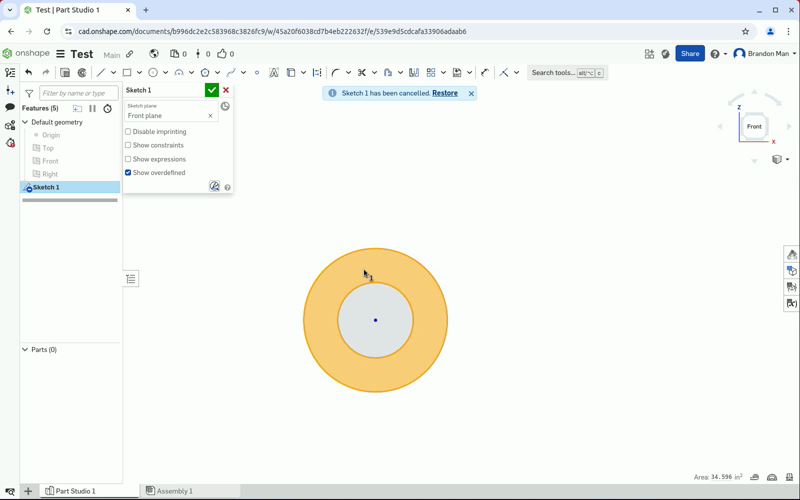
scroll(-6)
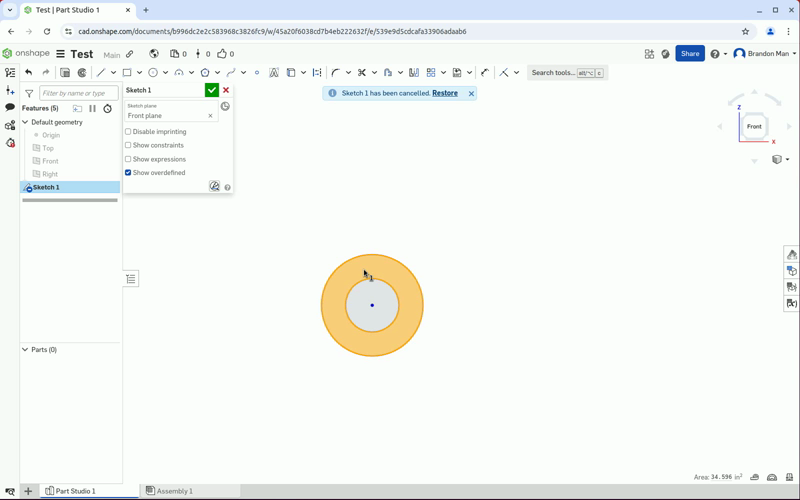
scroll(-6)
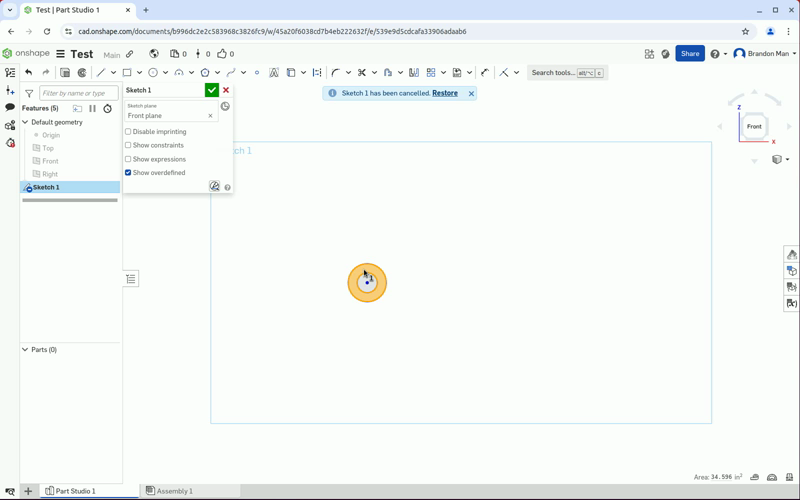
mouse_move(73, 352)
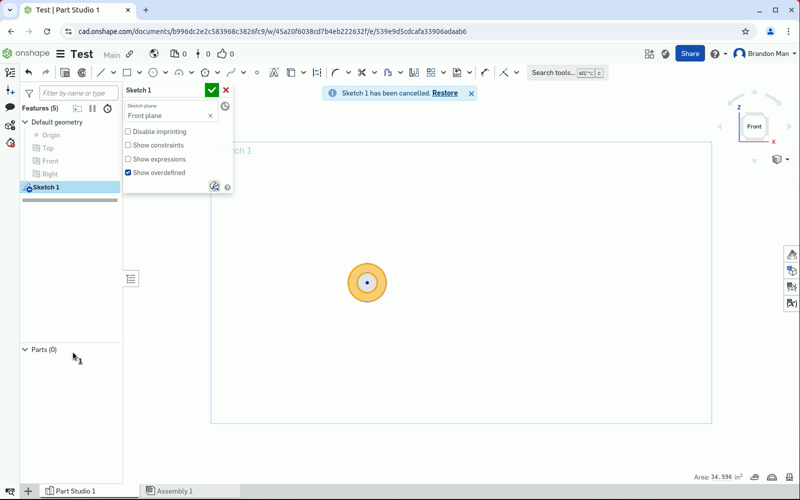
key(shift+y)
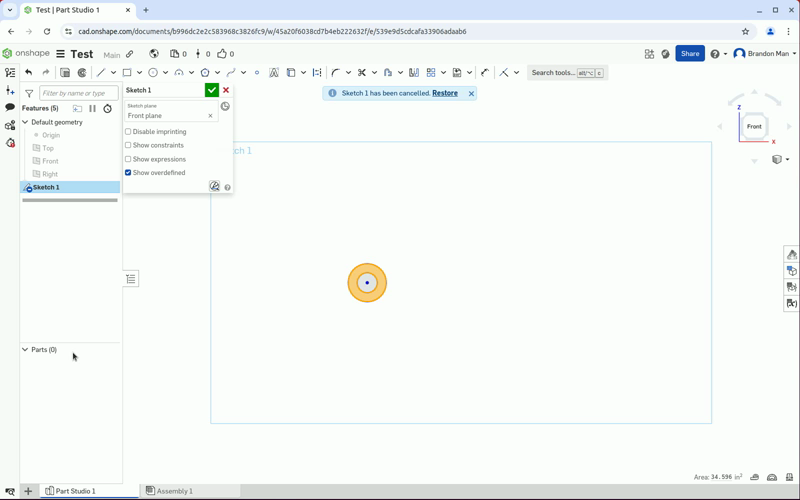
key(shift+e)
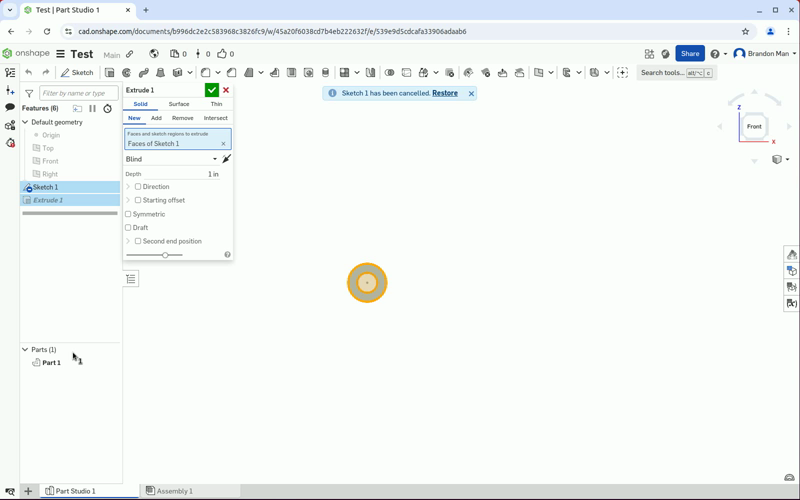
mouse_move(143, 106)
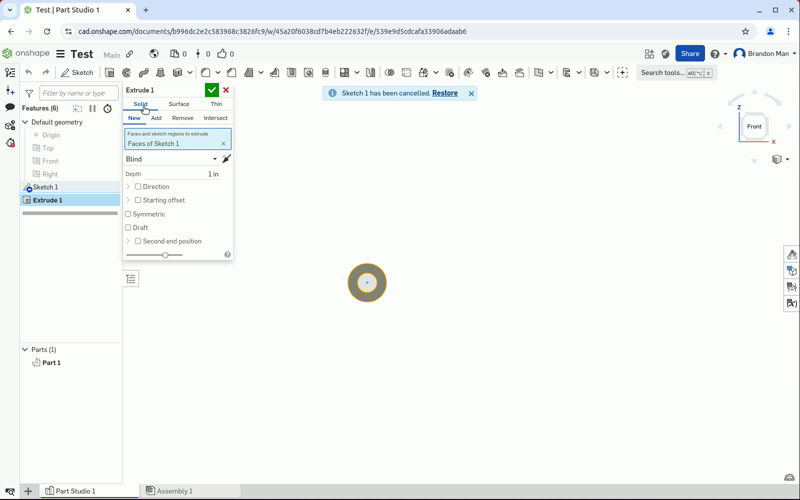
click(143, 106)
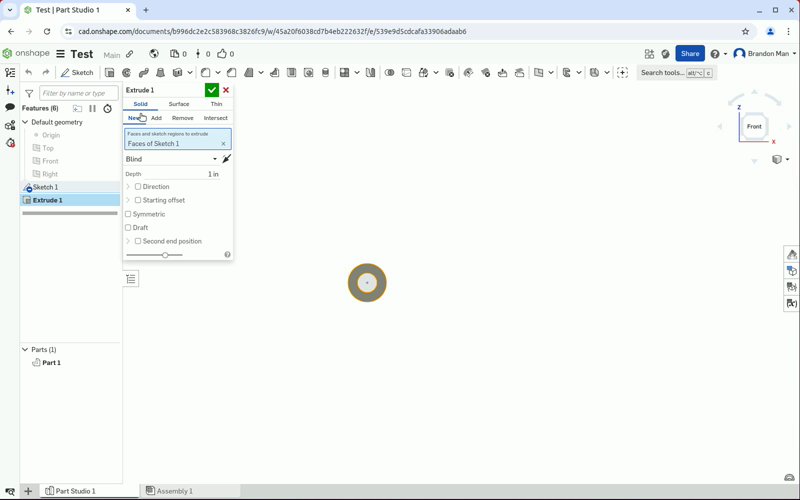
mouse_move(137, 120)
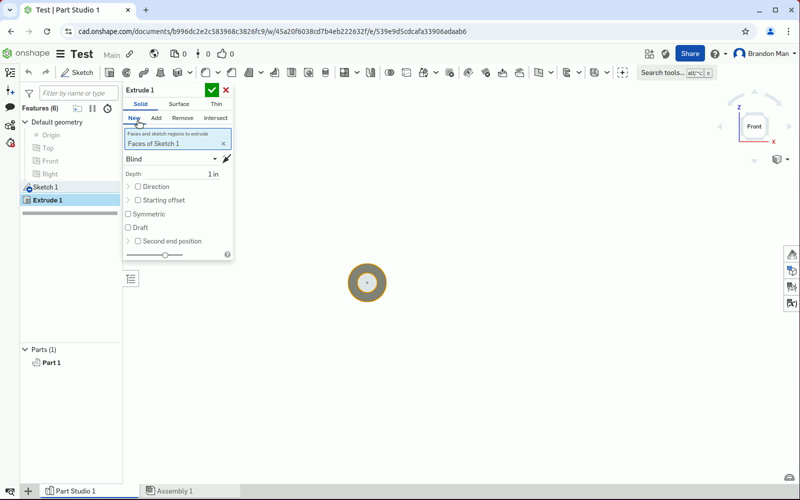
click(137, 120)
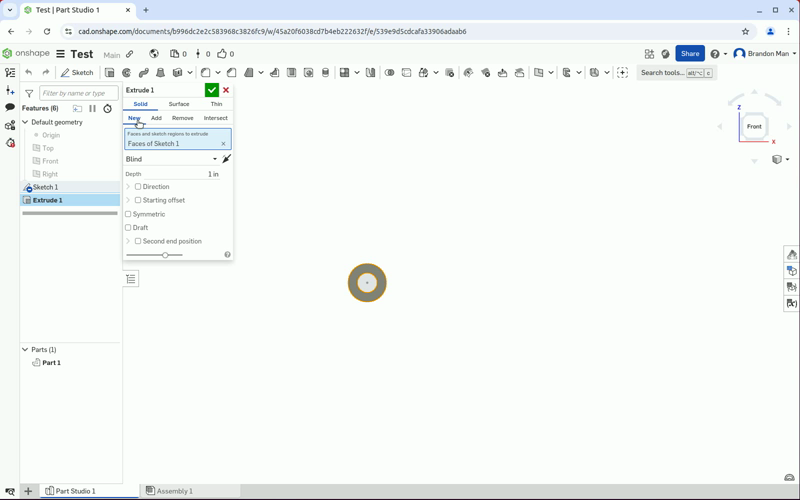
key(tab, 4)
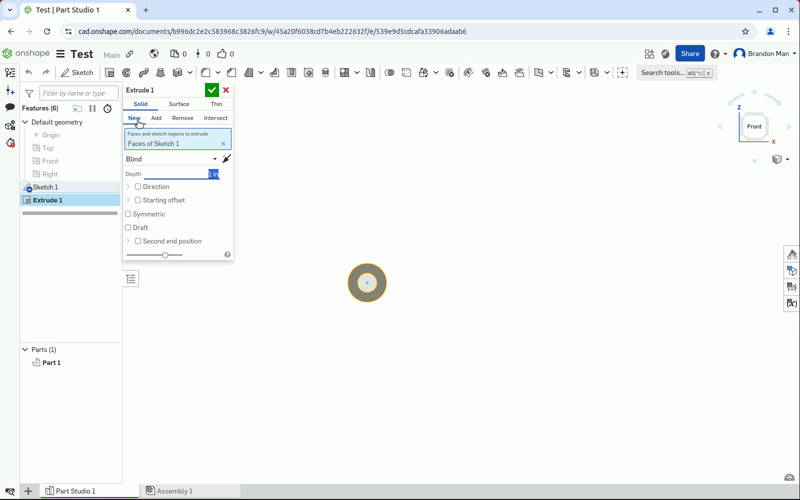
text(9.628)
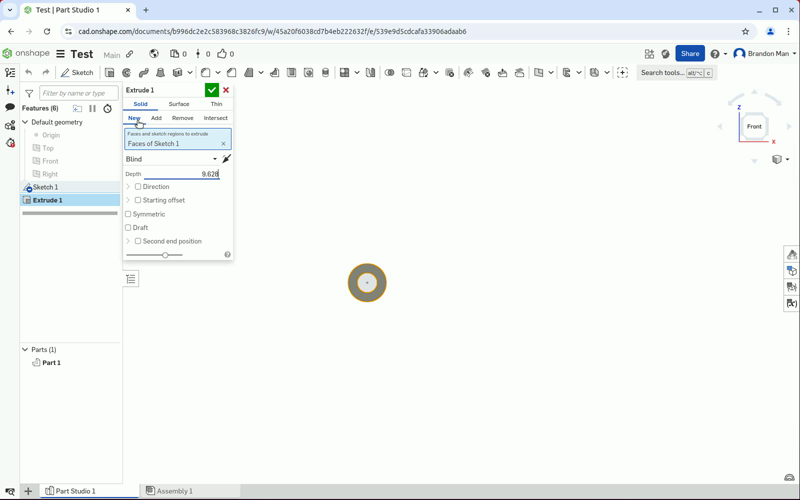
key(enter)
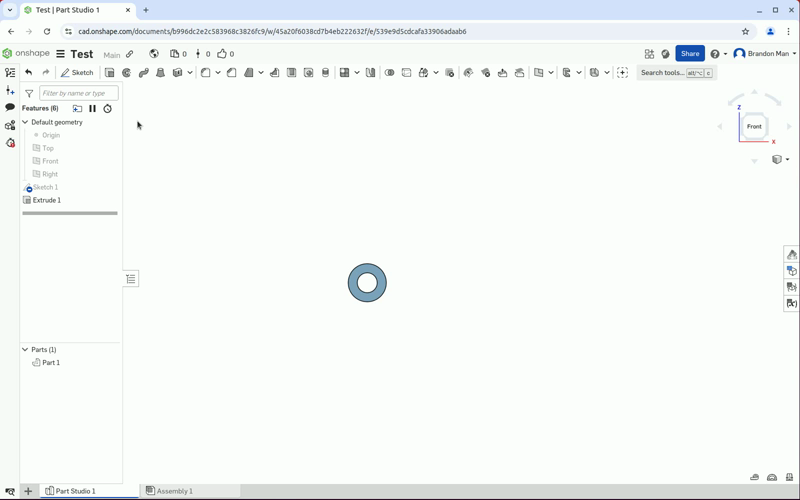
key(shift+h)
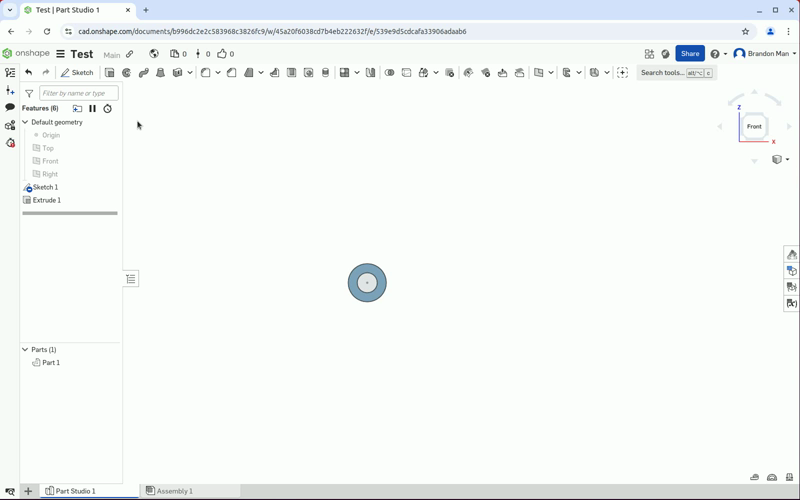
key(shift+h)
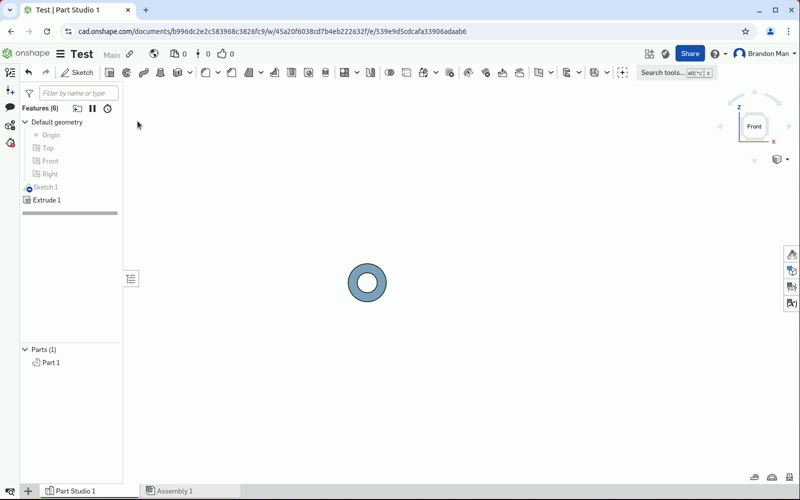
mouse_move(73, 189)
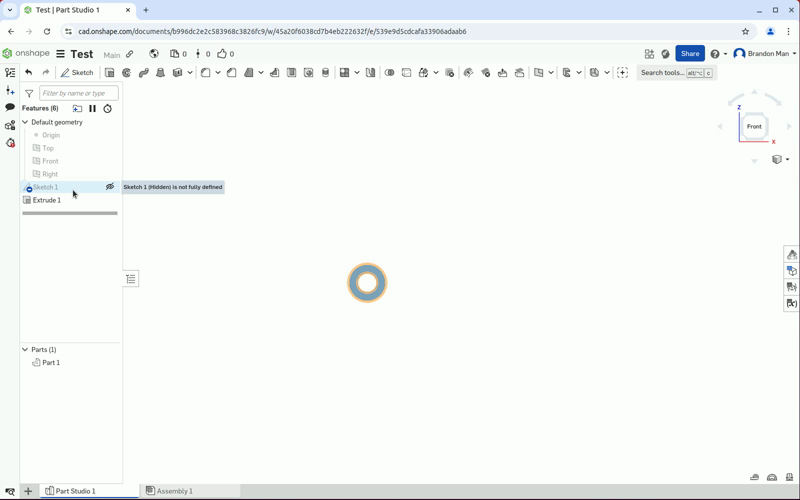
click(73, 189)
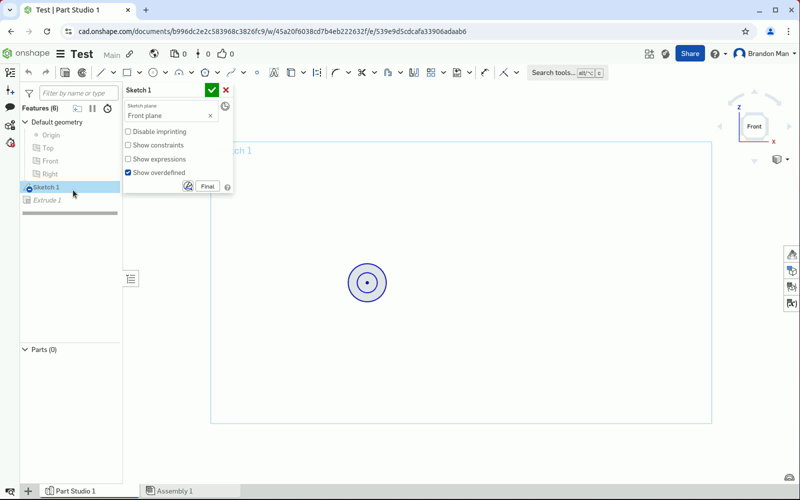
mouse_move(229, 92)
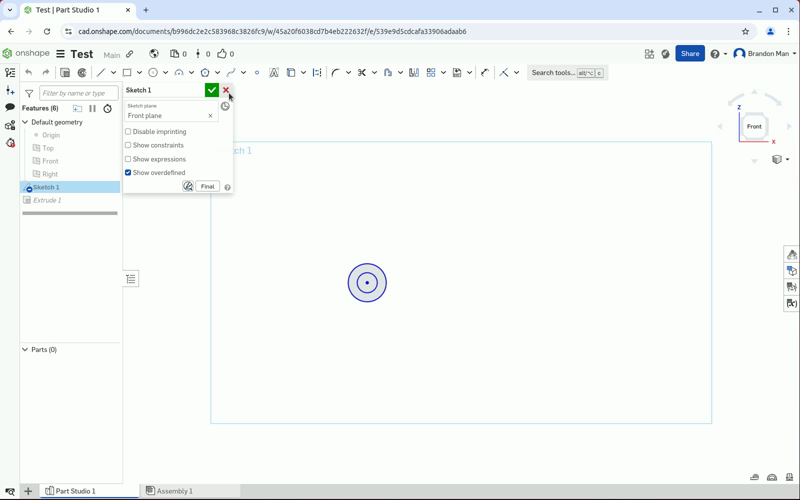
click(229, 92)
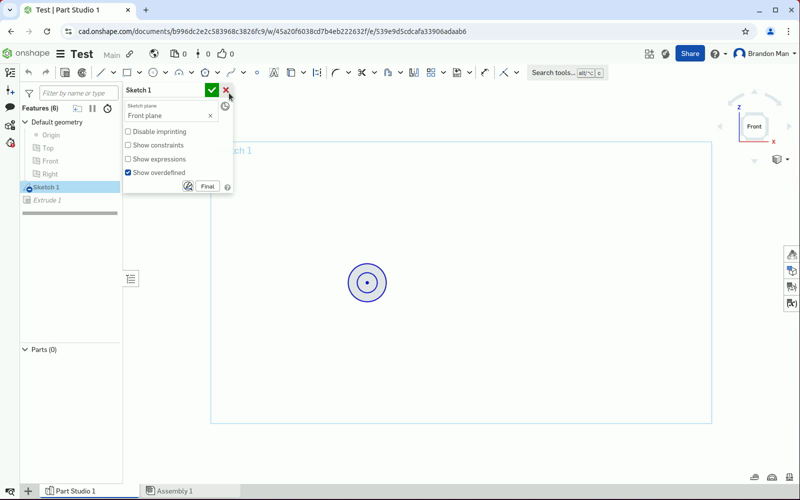
key(shift+s)
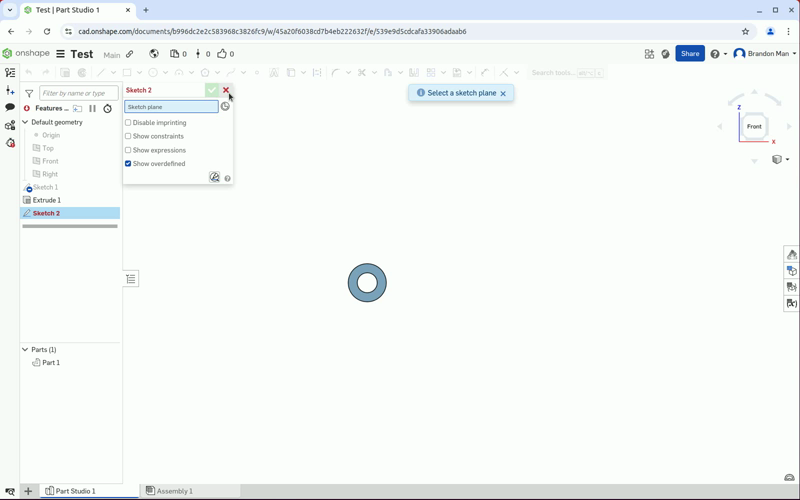
mouse_move(73, 163)
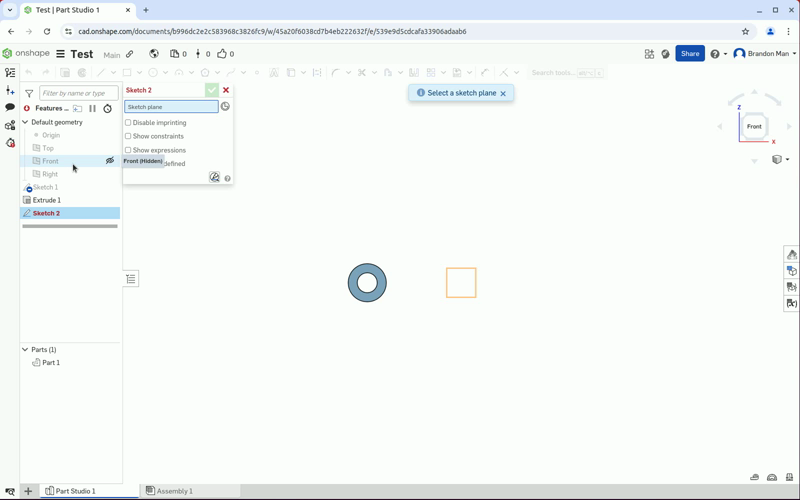
click(73, 163)
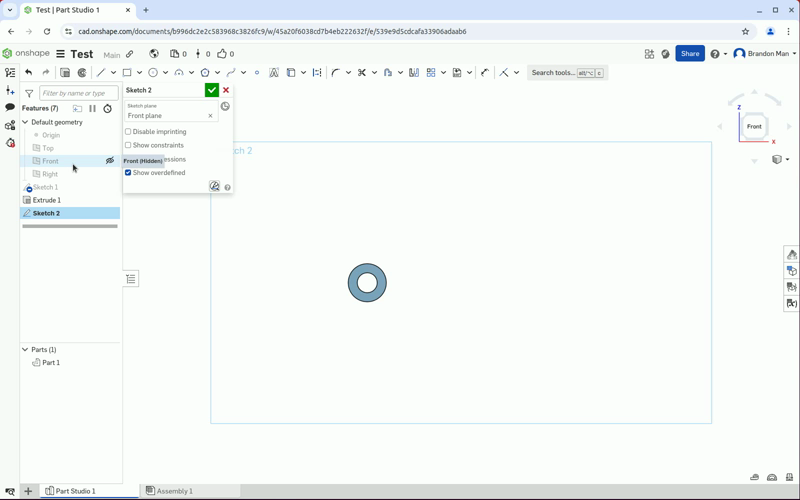
mouse_move(73, 352)
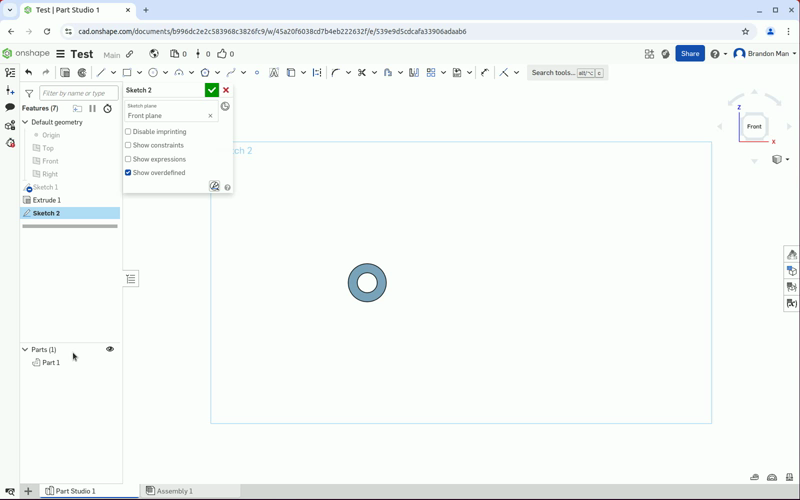
key(y)
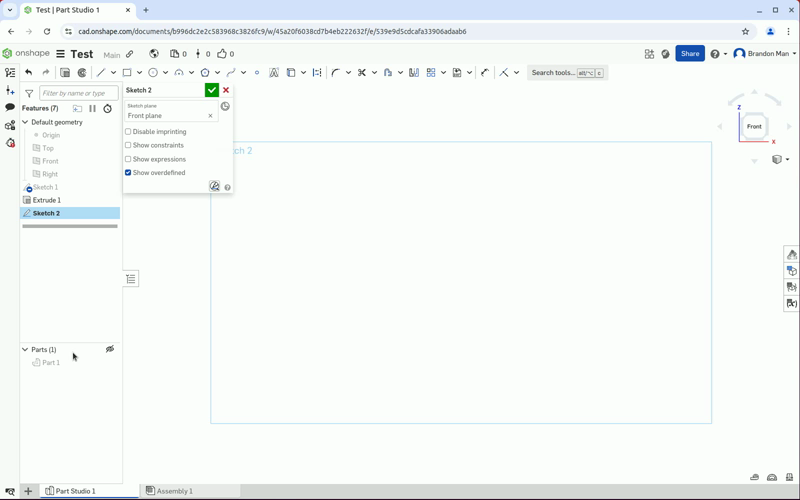
key(c)
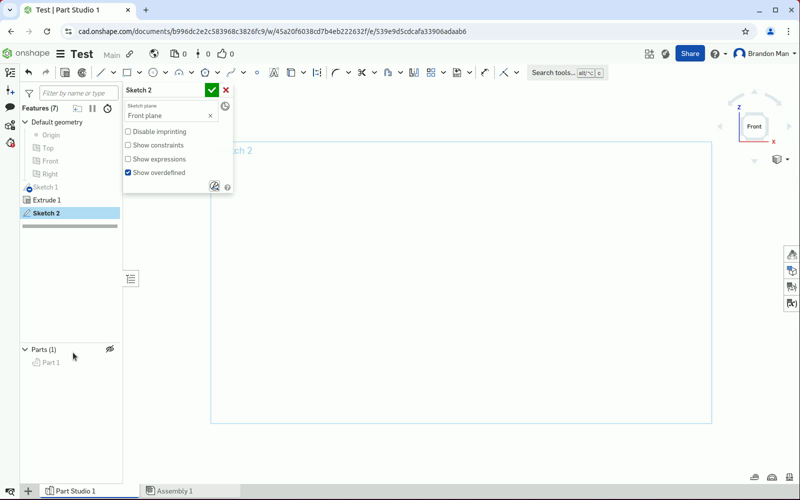
key_down(shift)
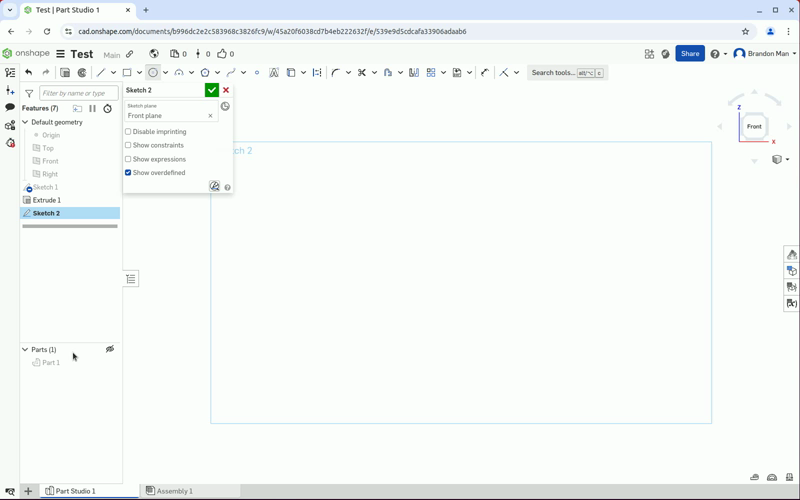
mouse_move(555, 282)
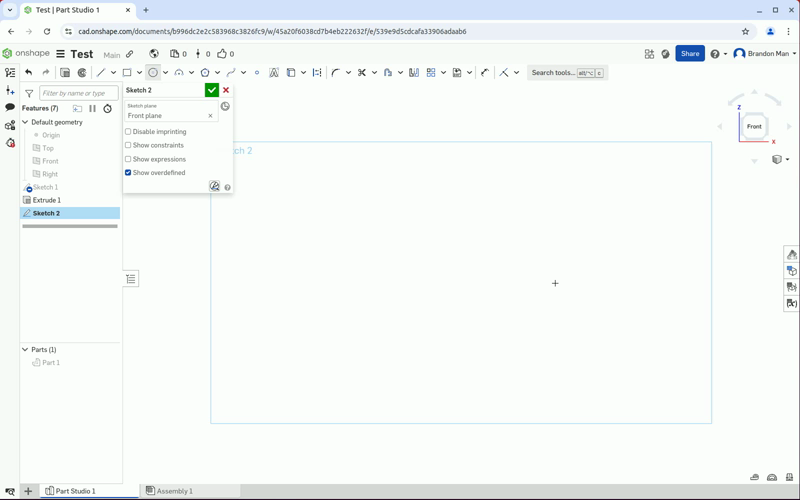
click(555, 282)
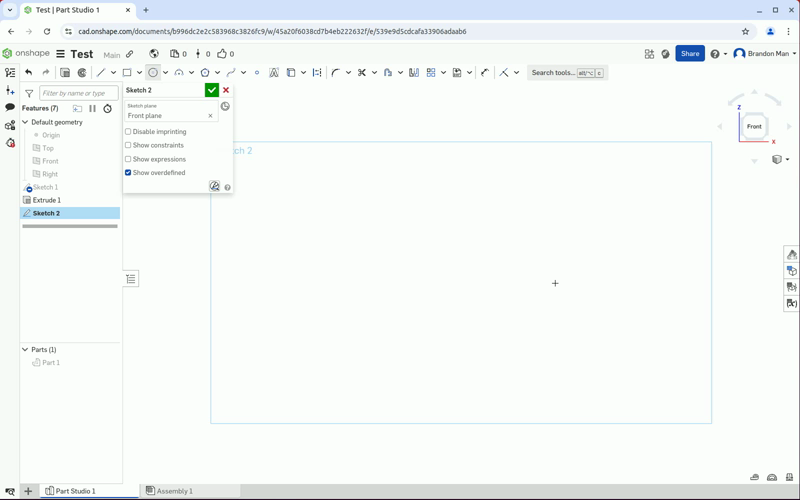
key_up(shift)
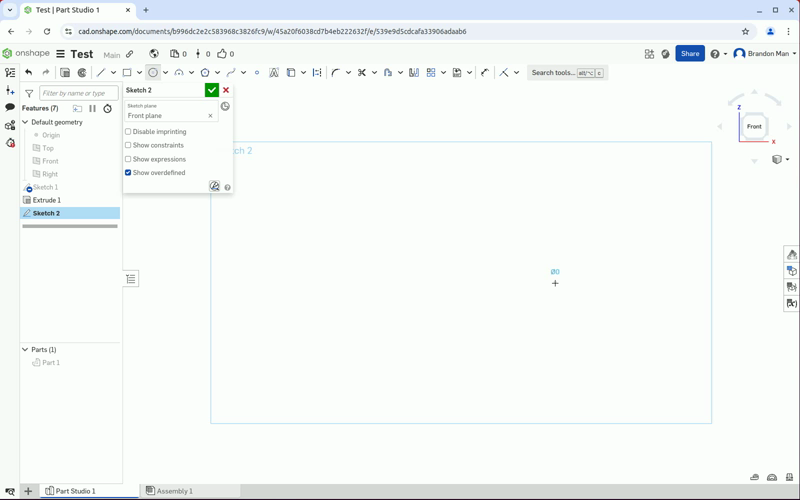
mouse_move(573, 282)
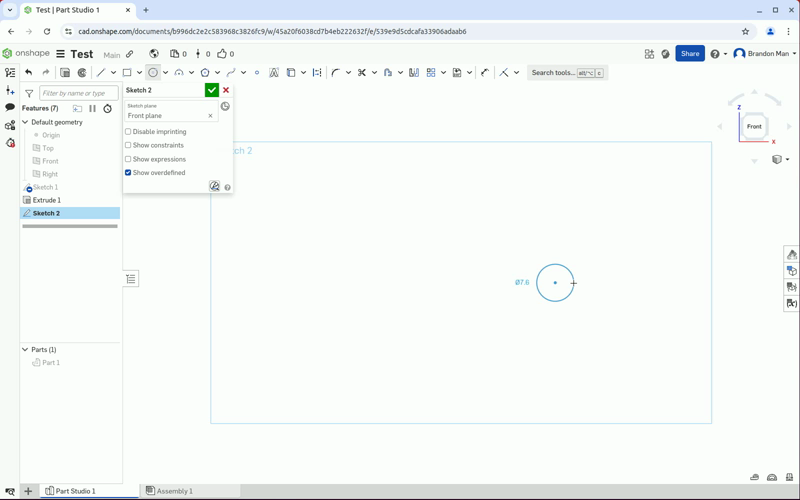
click(573, 282)
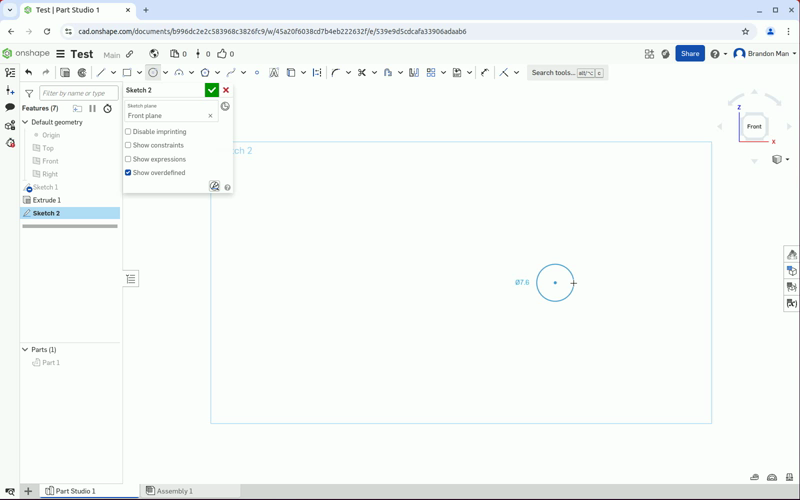
key(esc)
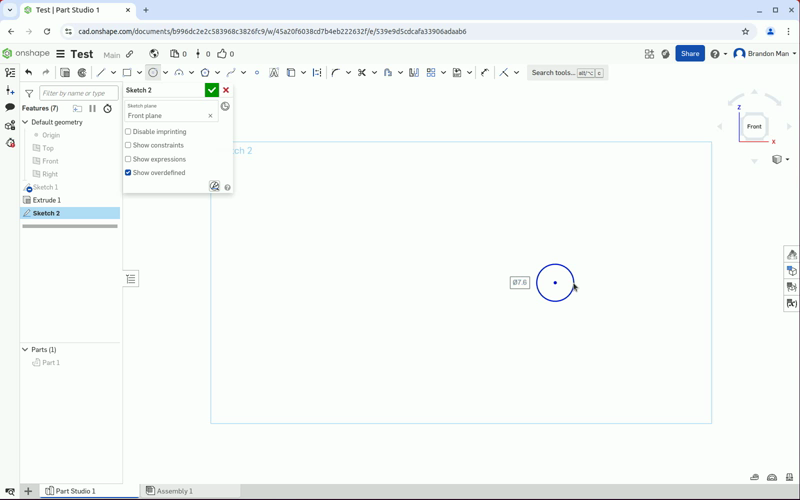
key(c)
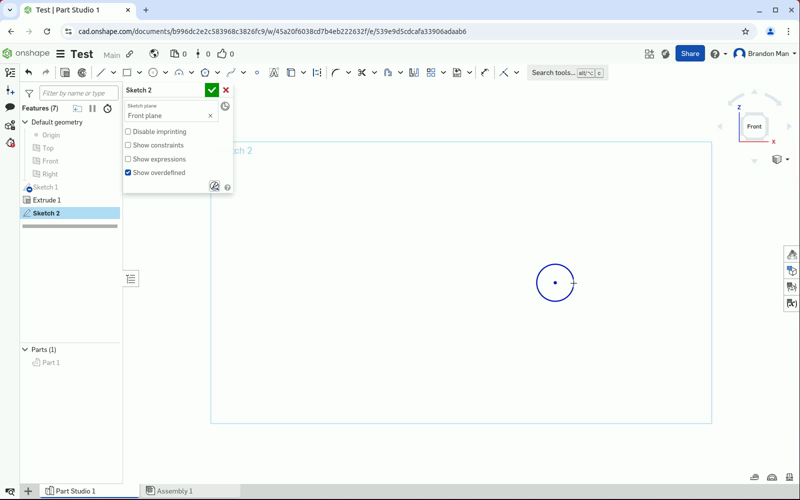
key_down(shift)
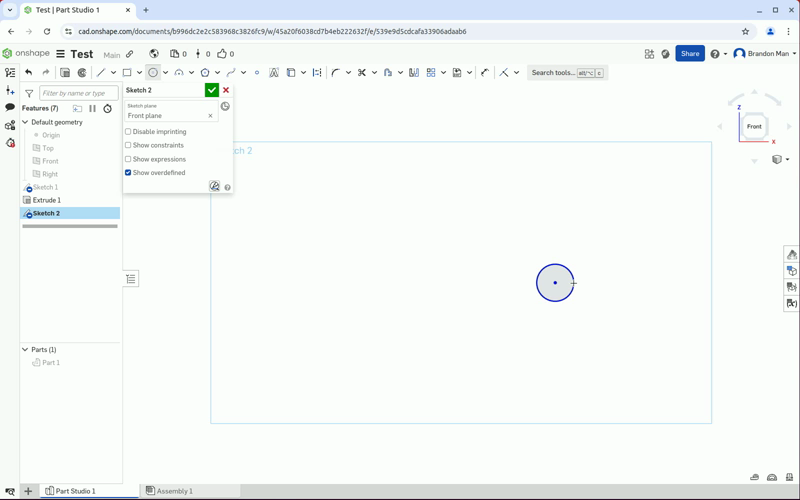
mouse_move(555, 282)
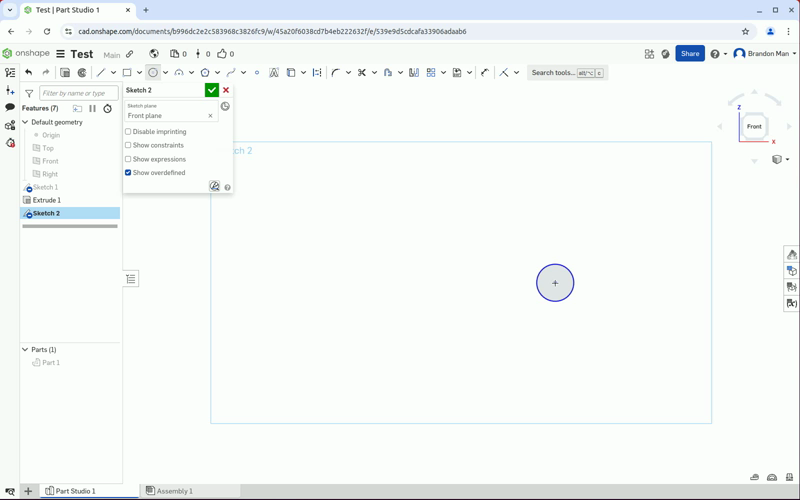
click(555, 282)
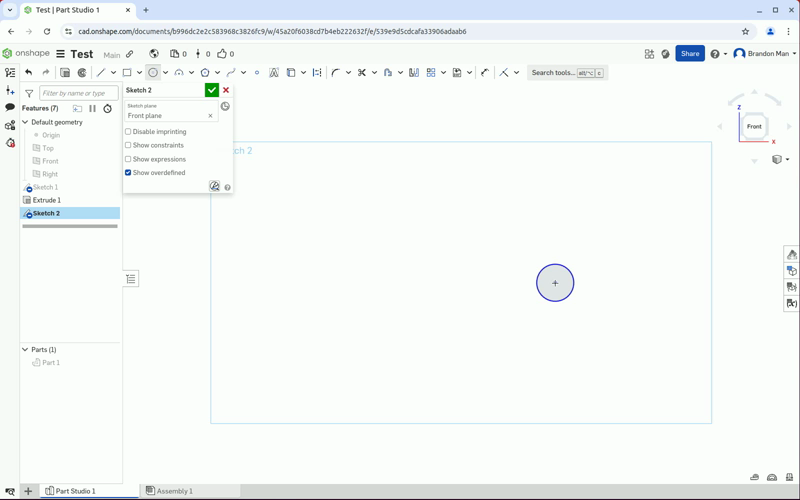
key_up(shift)
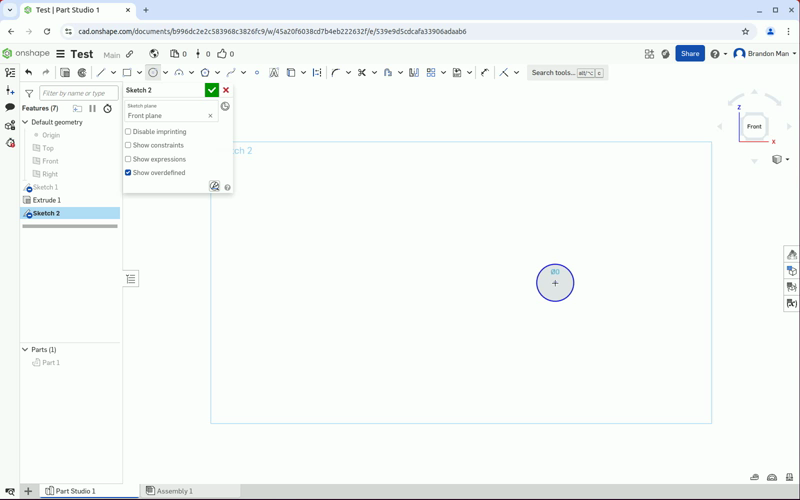
mouse_move(564, 282)
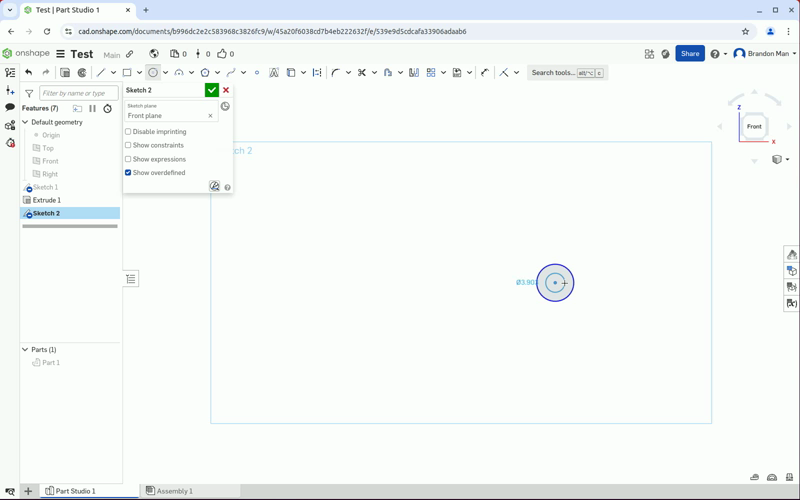
click(564, 282)
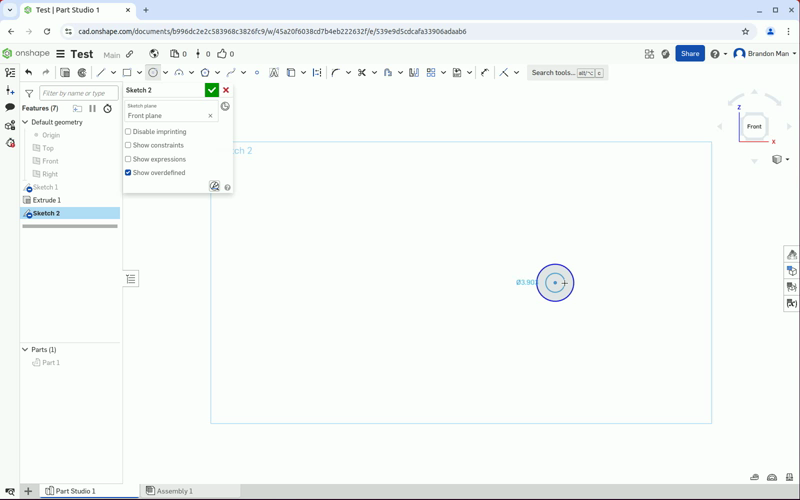
key(esc)
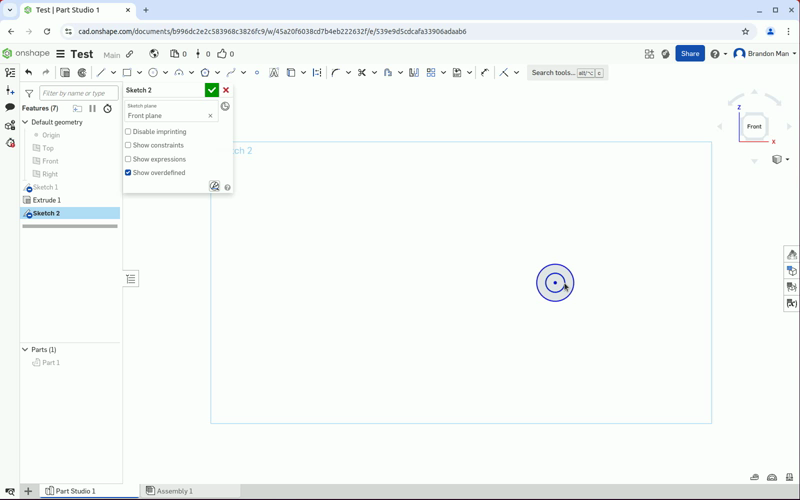
mouse_move(545, 289)
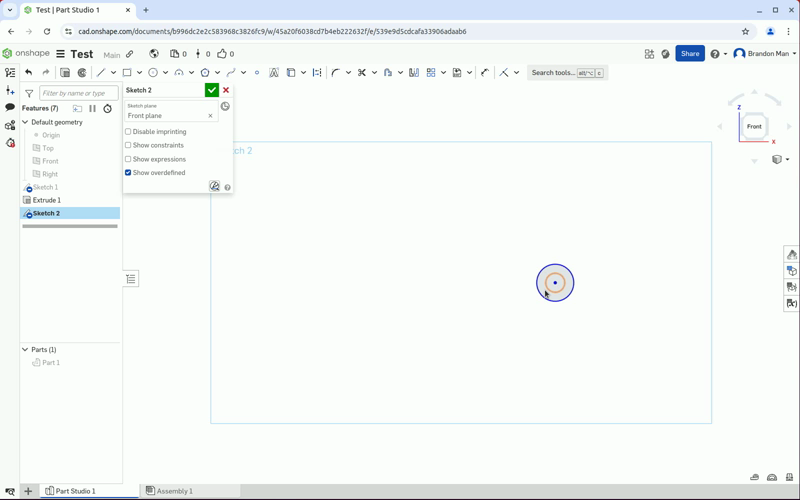
scroll(6)
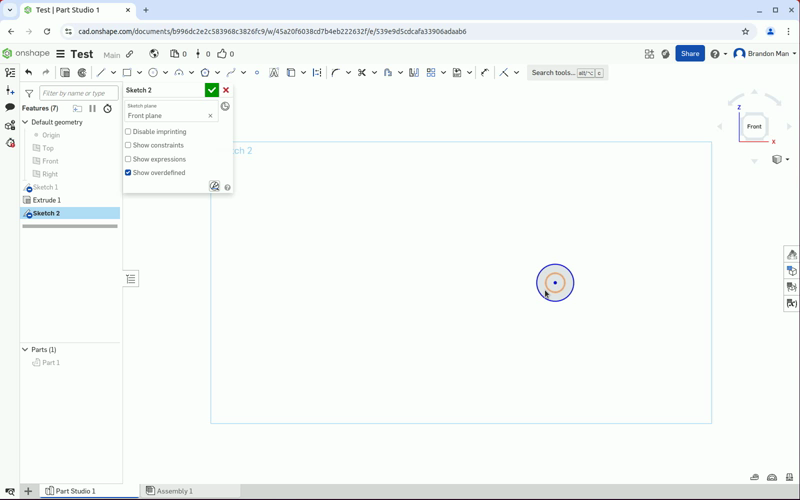
scroll(6)
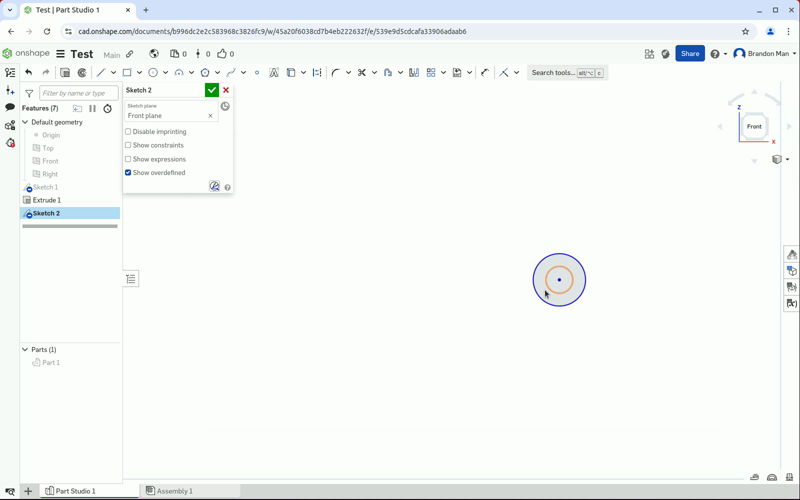
scroll(6)
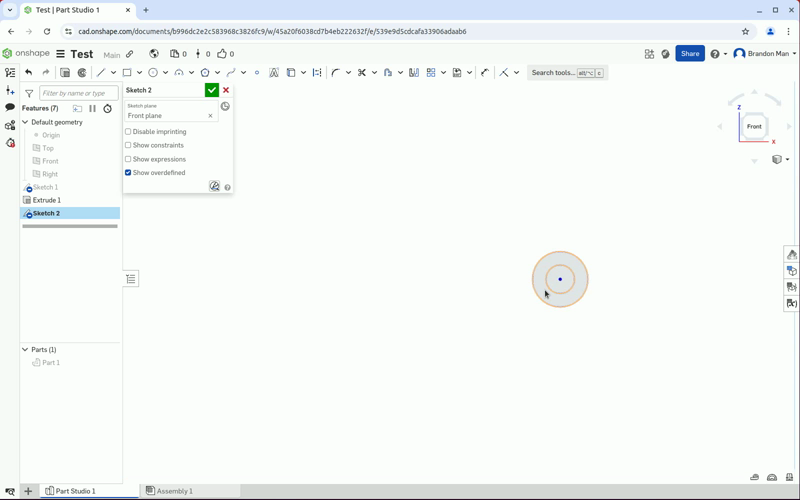
scroll(6)
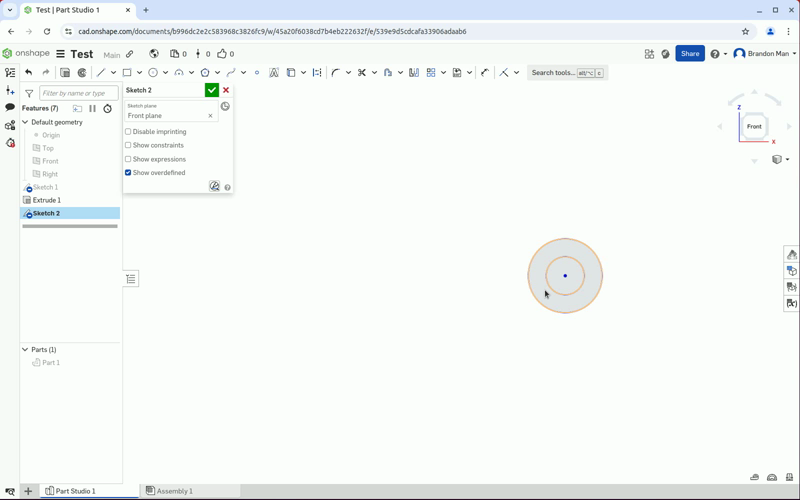
scroll(6)
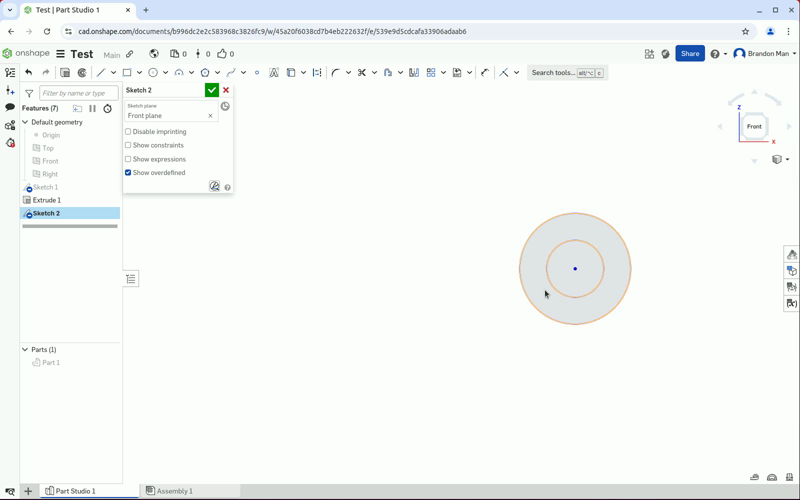
scroll(6)
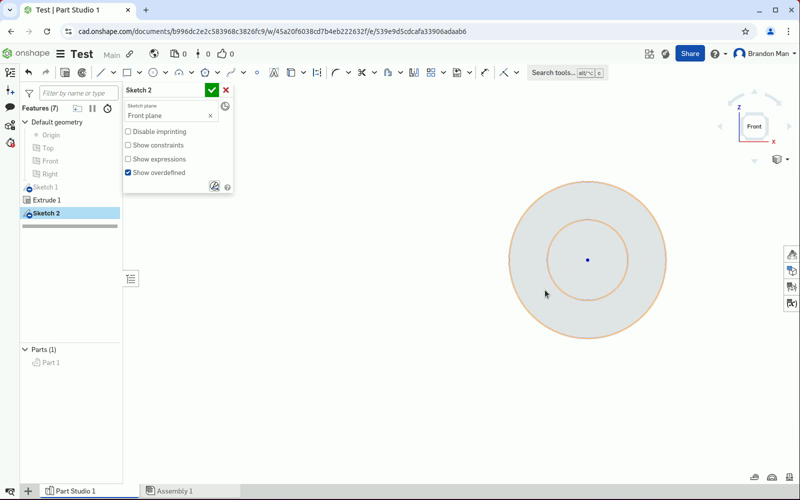
scroll(6)
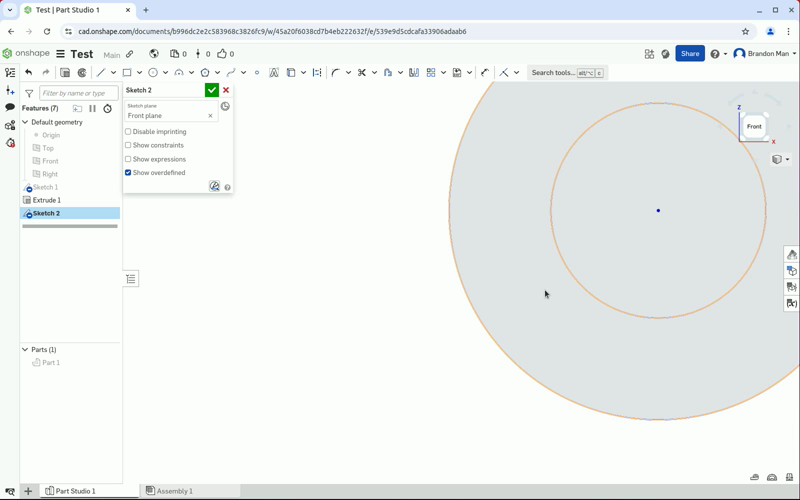
click(545, 289)
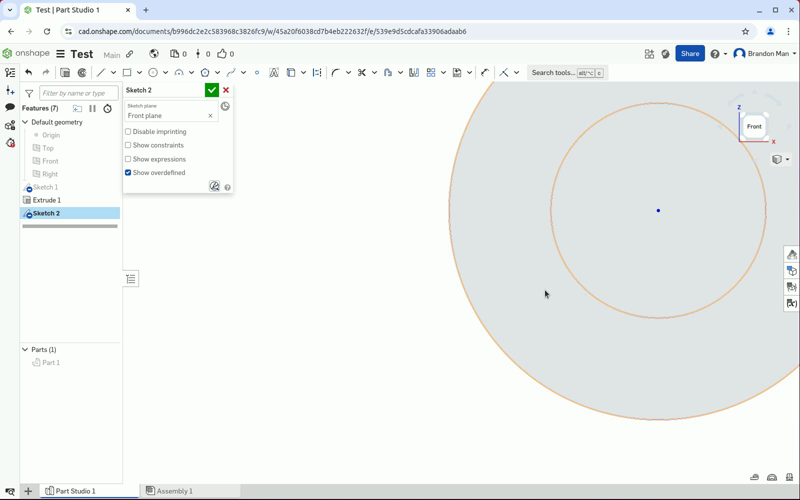
scroll(-6)
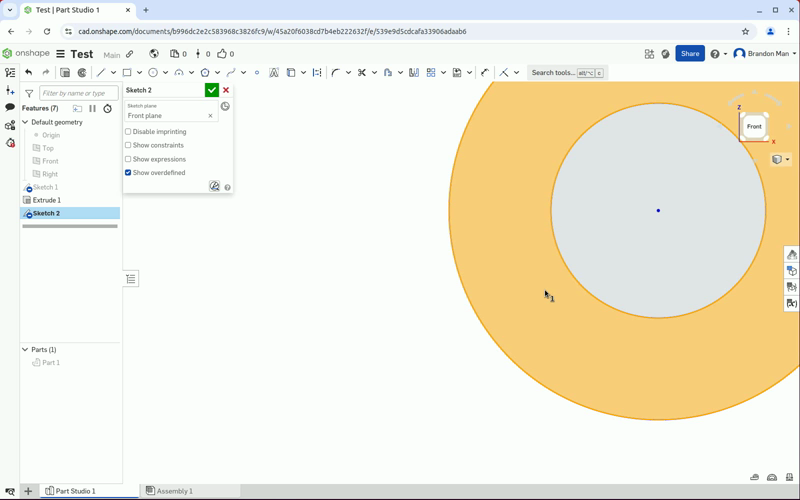
scroll(-6)
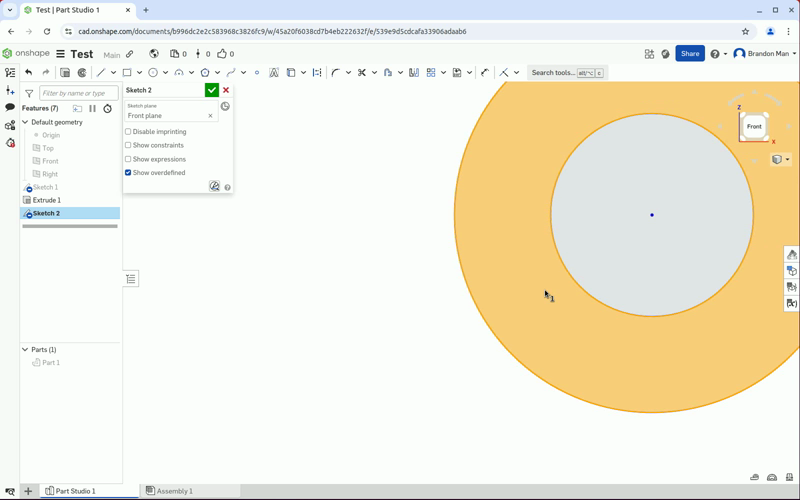
scroll(-6)
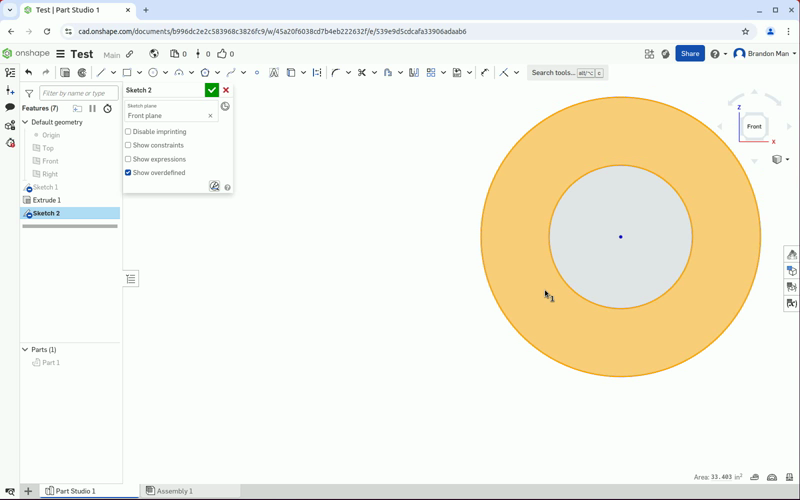
scroll(-6)
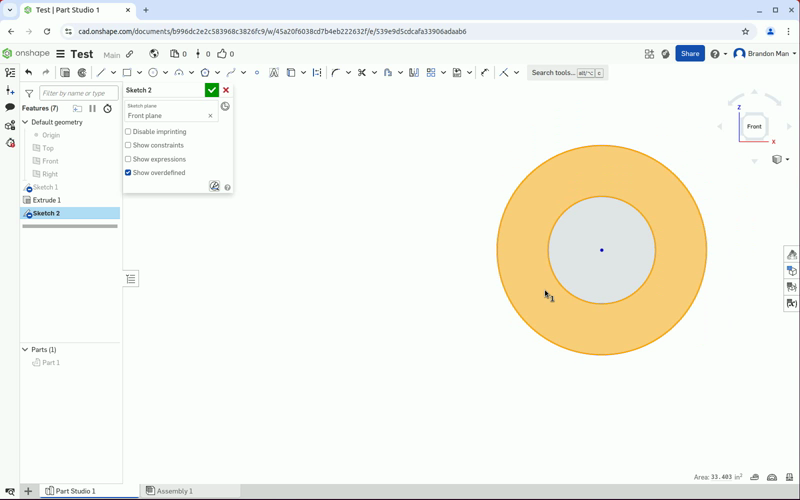
scroll(-6)
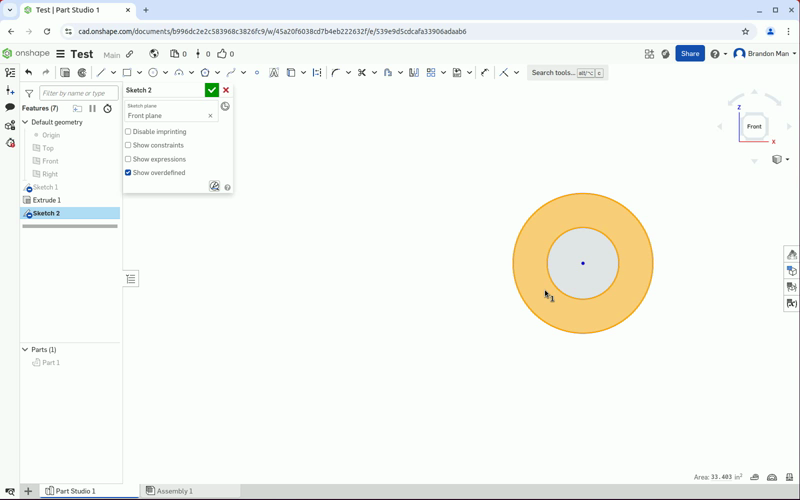
scroll(-6)
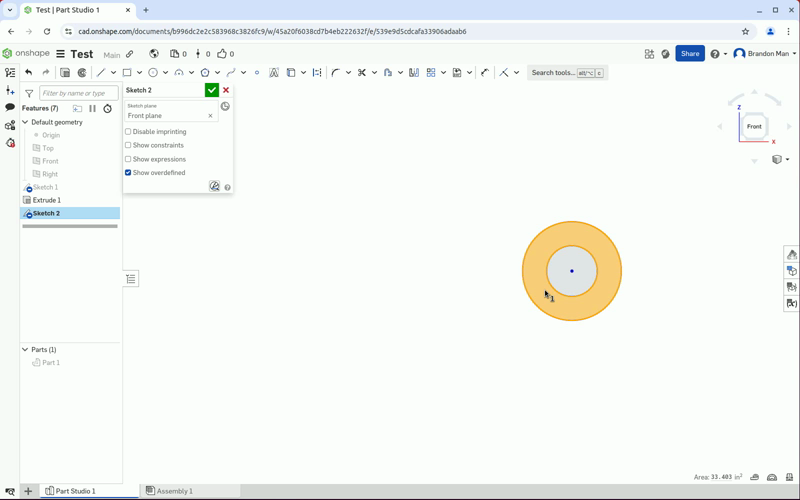
scroll(-6)
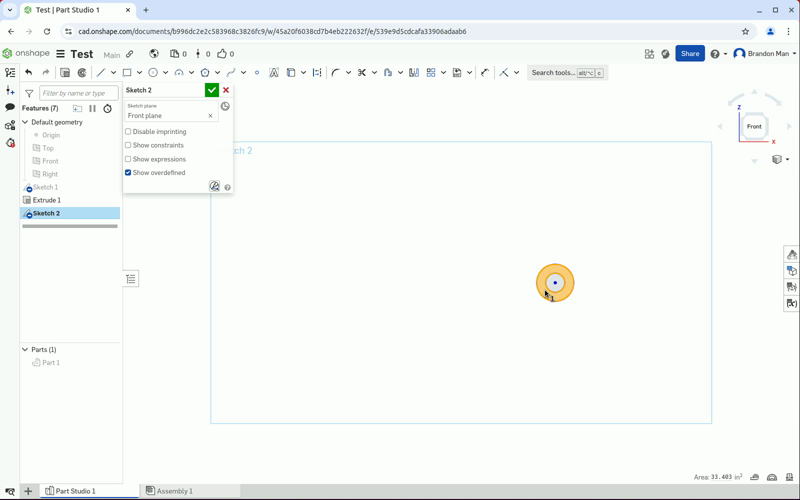
mouse_move(73, 352)
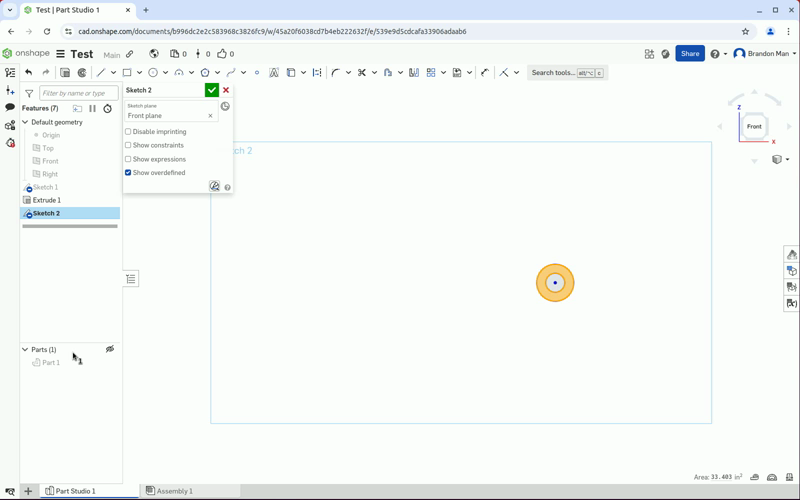
key(shift+y)
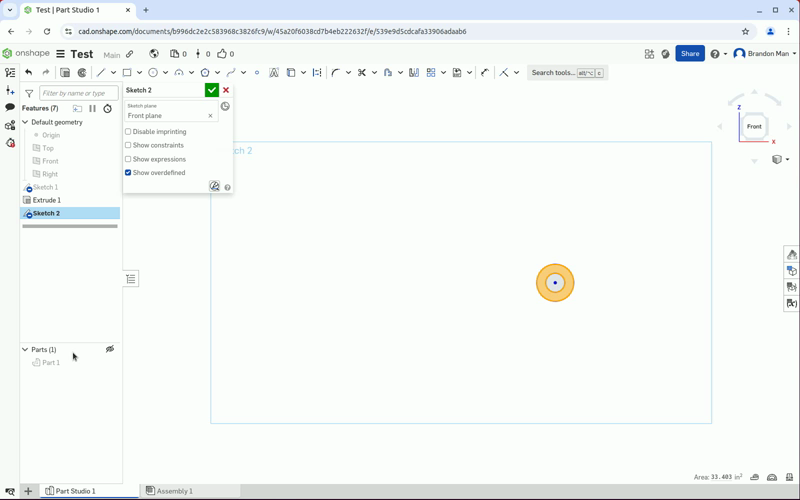
key(shift+e)
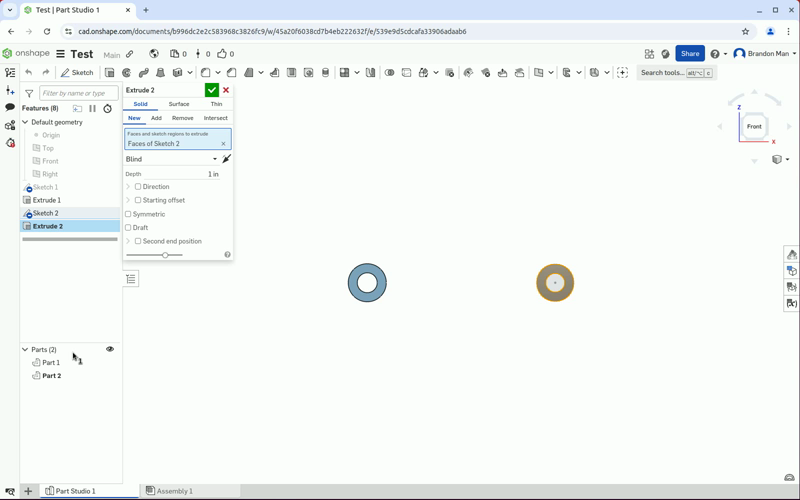
mouse_move(143, 106)
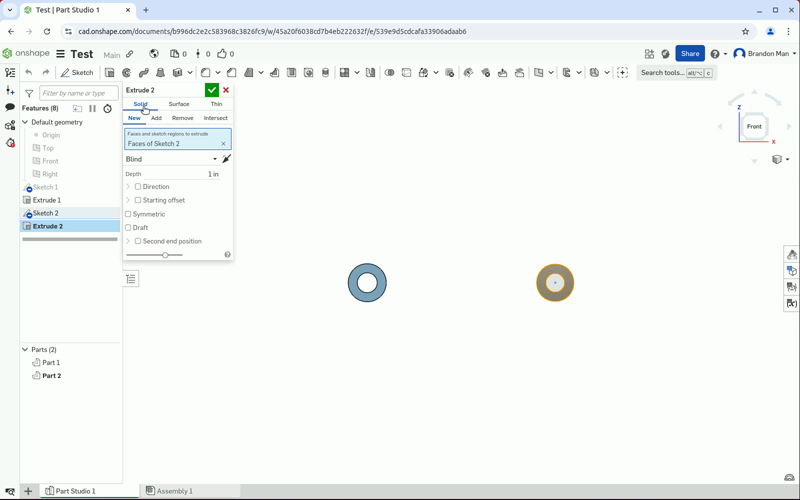
click(143, 106)
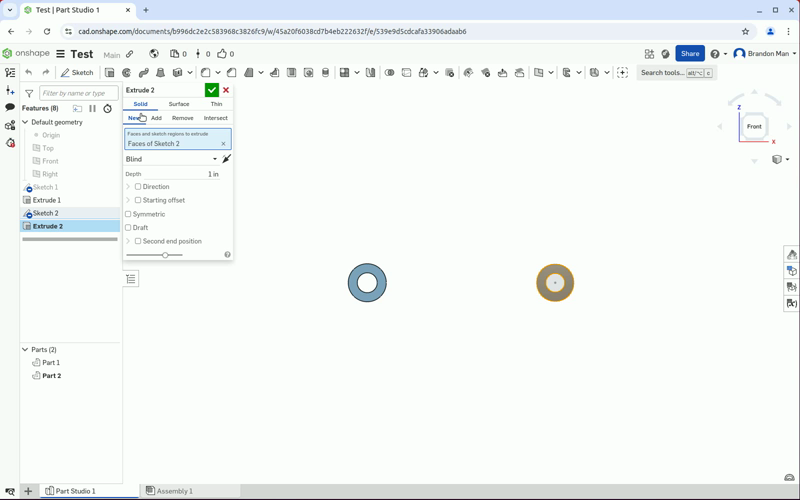
mouse_move(137, 120)
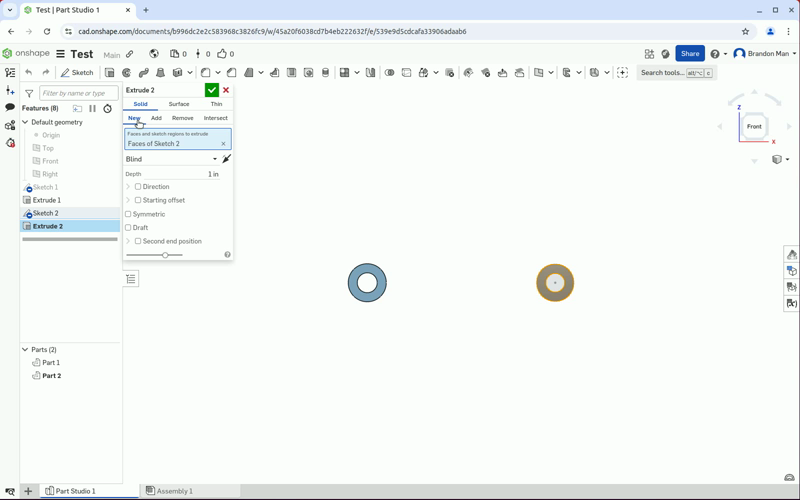
click(137, 120)
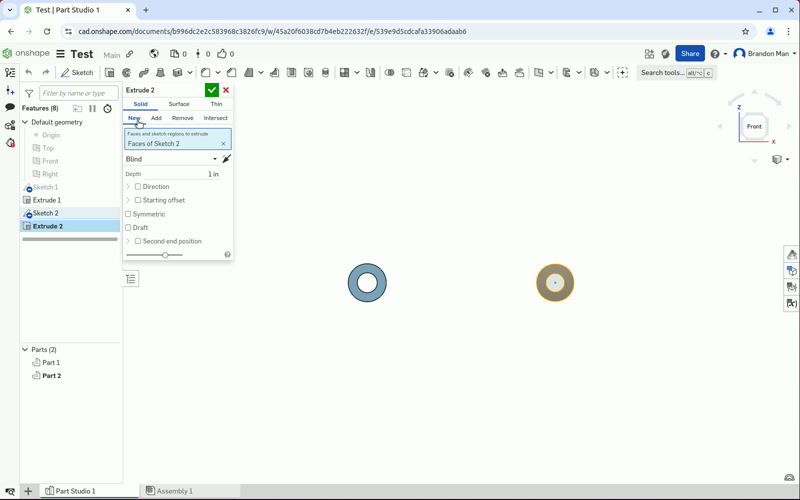
key(tab, 4)
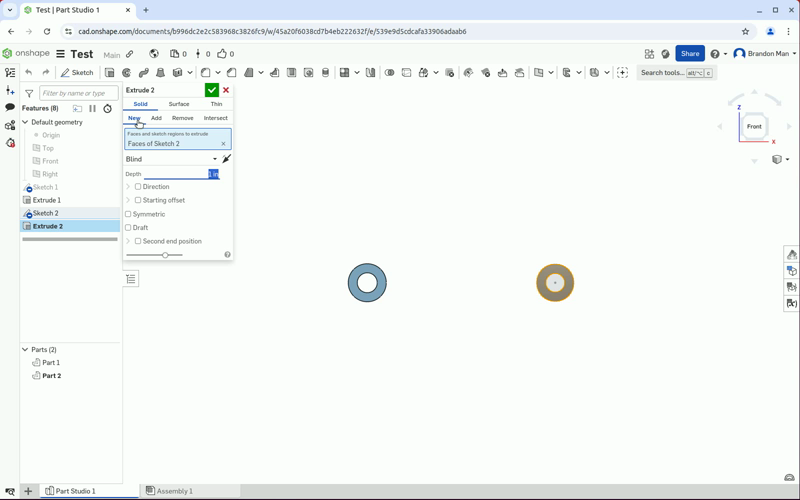
text(9.628)
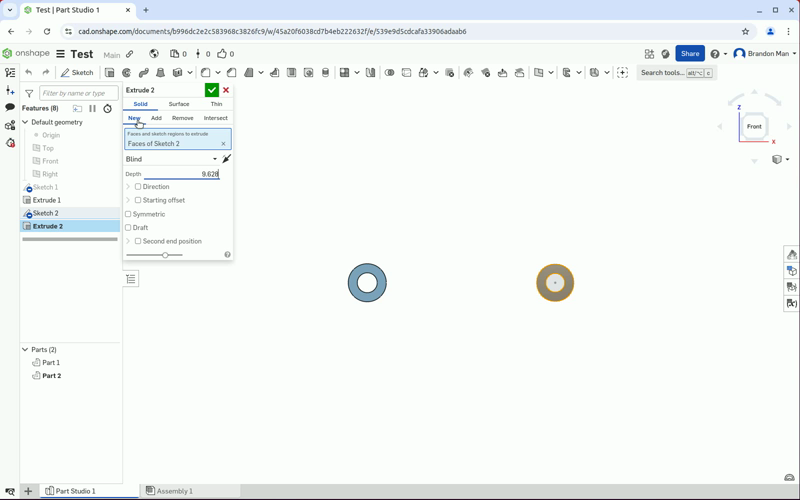
key(enter)
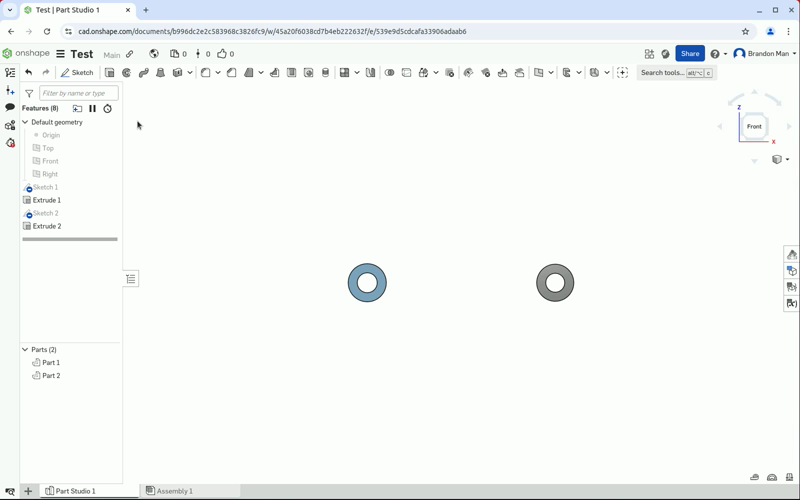
key(shift+h)
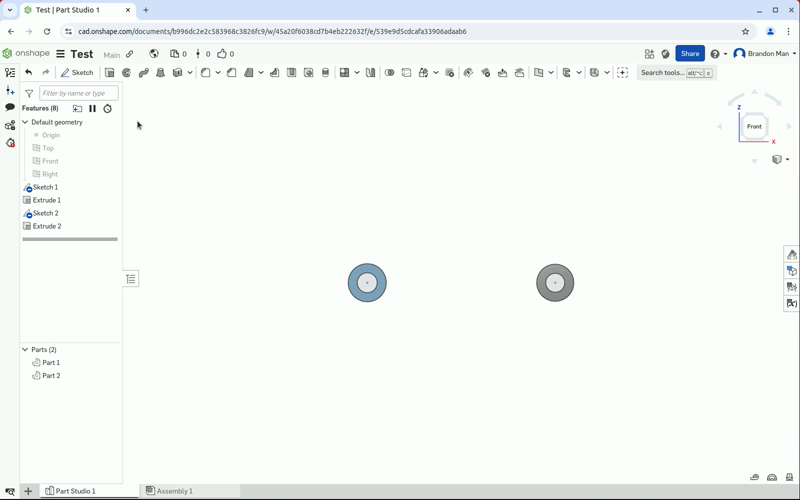
key(shift+h)
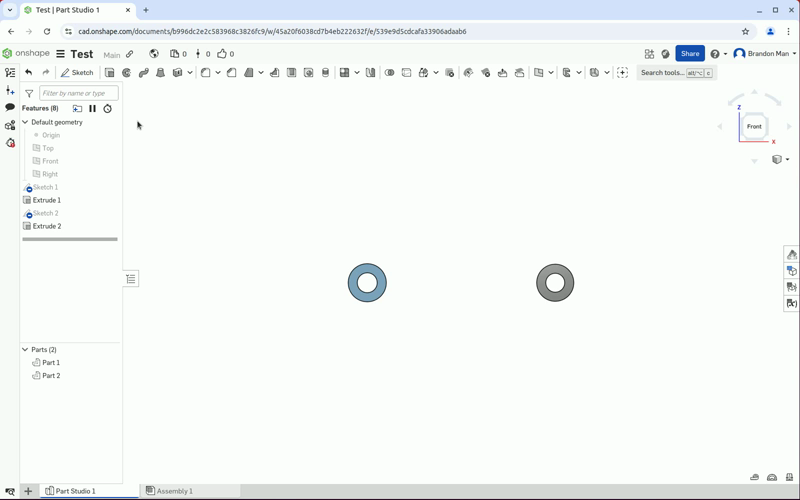
mouse_move(73, 189)
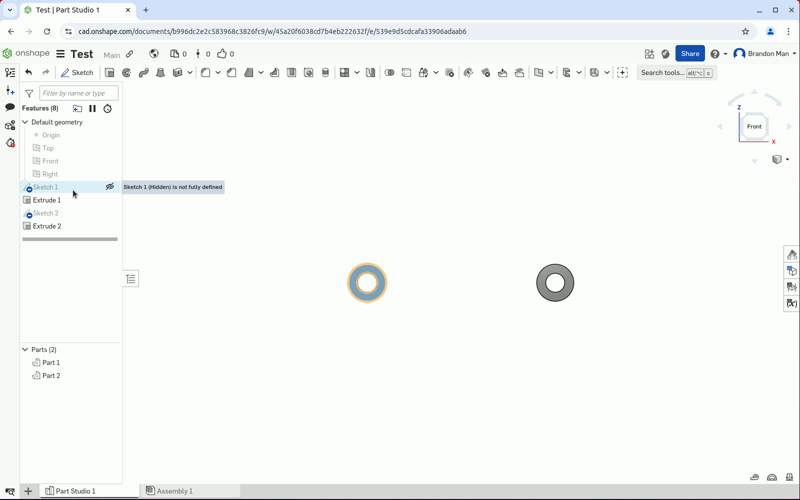
click(73, 189)
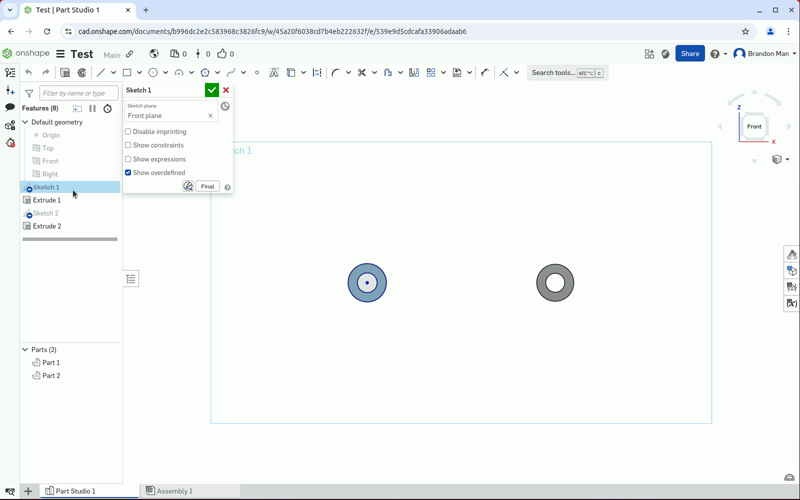
mouse_move(229, 92)
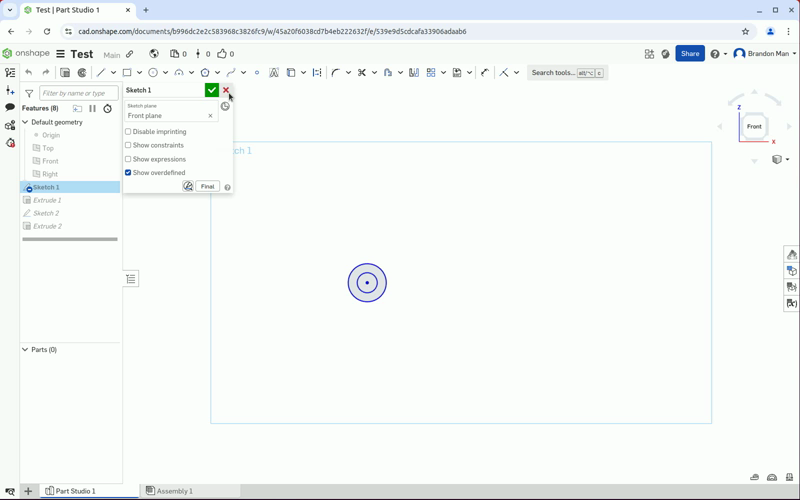
click(229, 92)
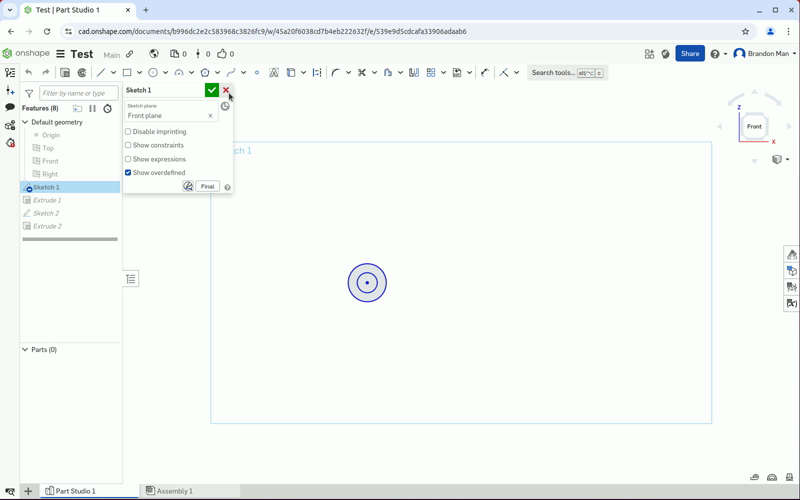
key(shift+s)
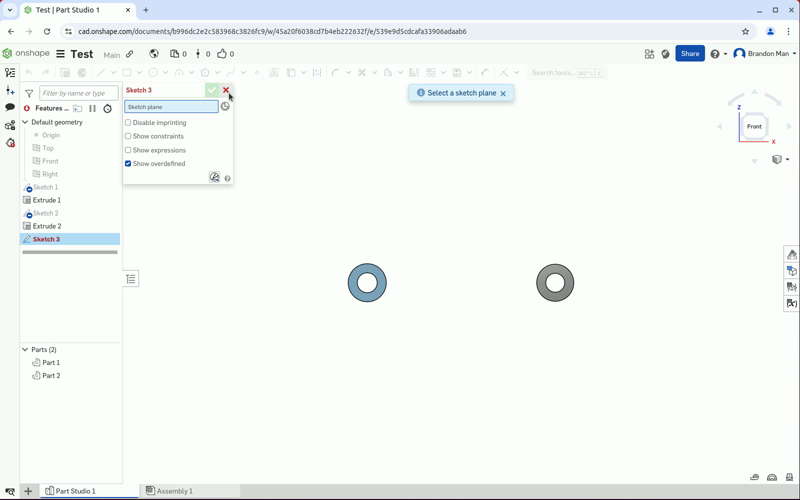
mouse_move(73, 163)
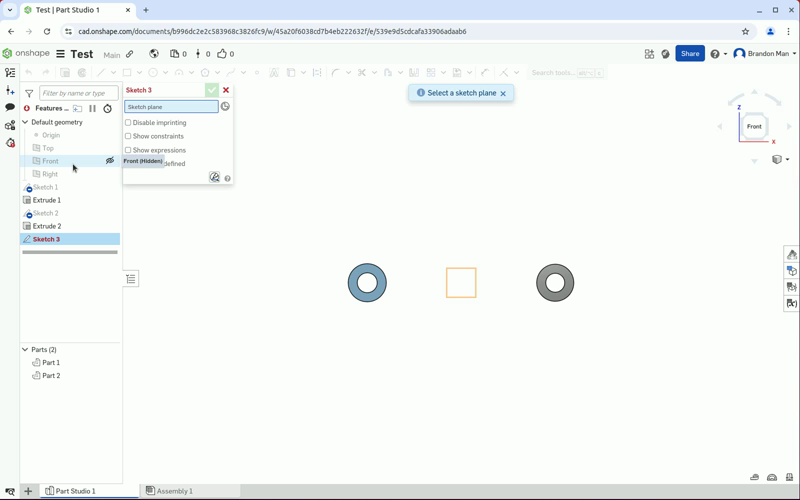
click(73, 163)
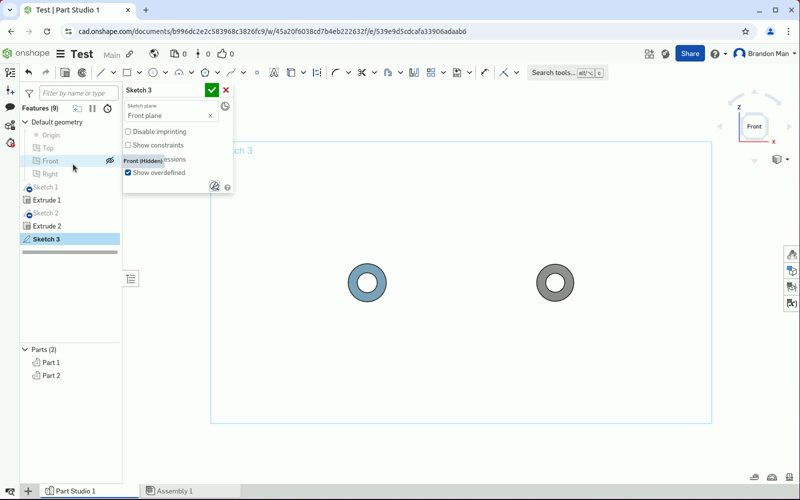
mouse_move(73, 352)
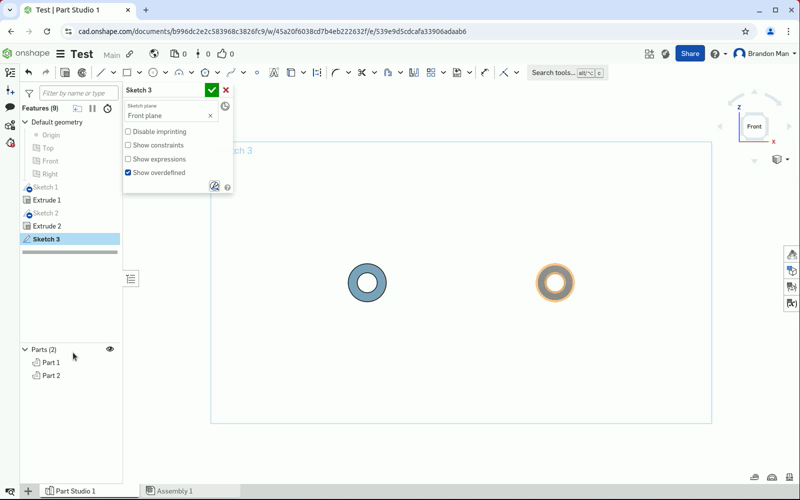
key(y)
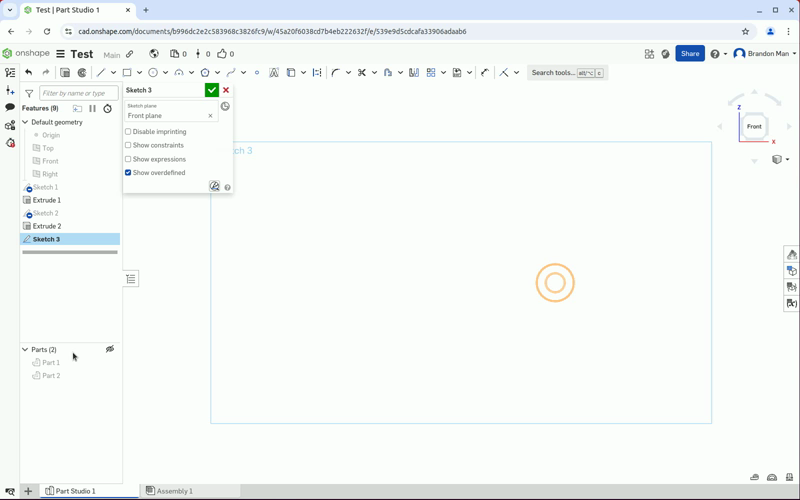
key(l)
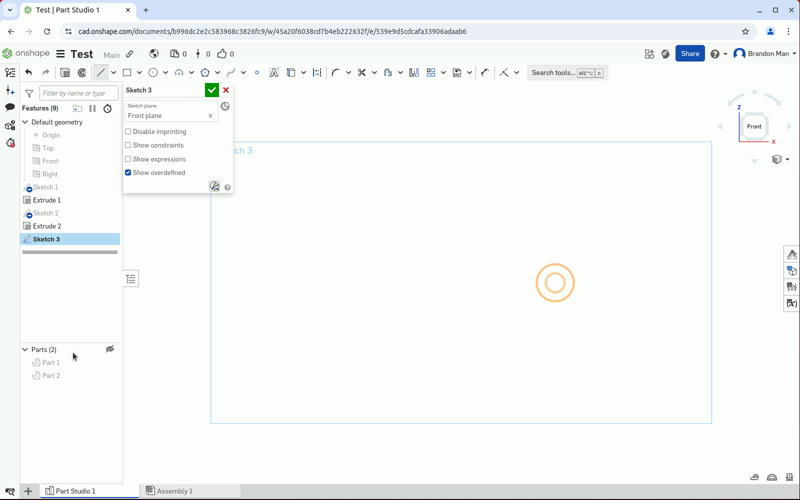
key_down(shift)
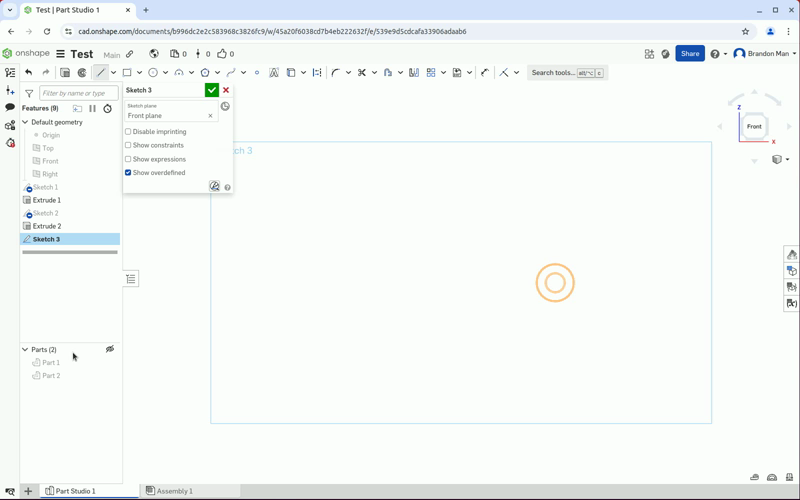
mouse_move(359, 300)
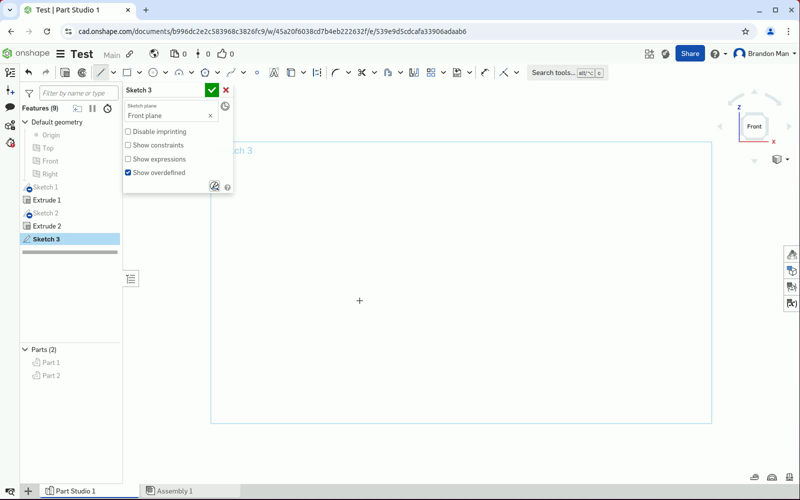
click(359, 300)
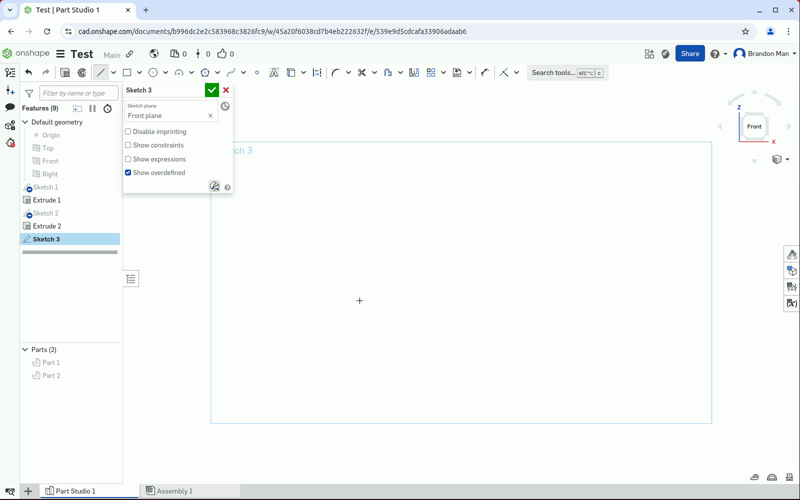
key_up(shift)
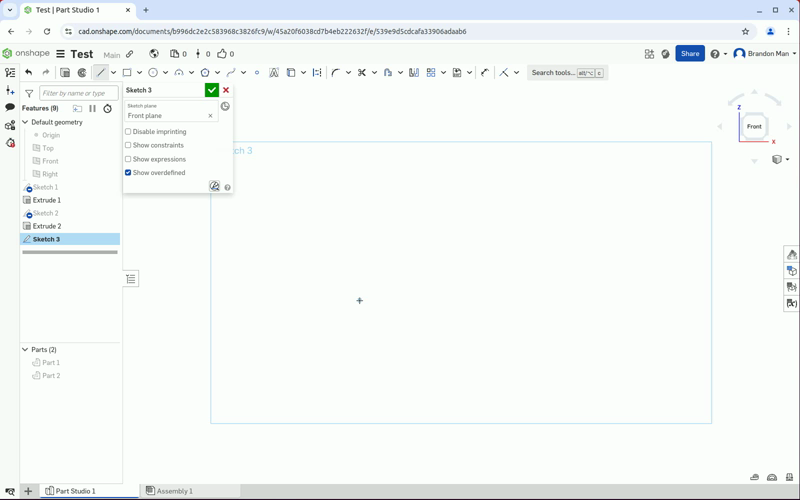
key_down(shift)
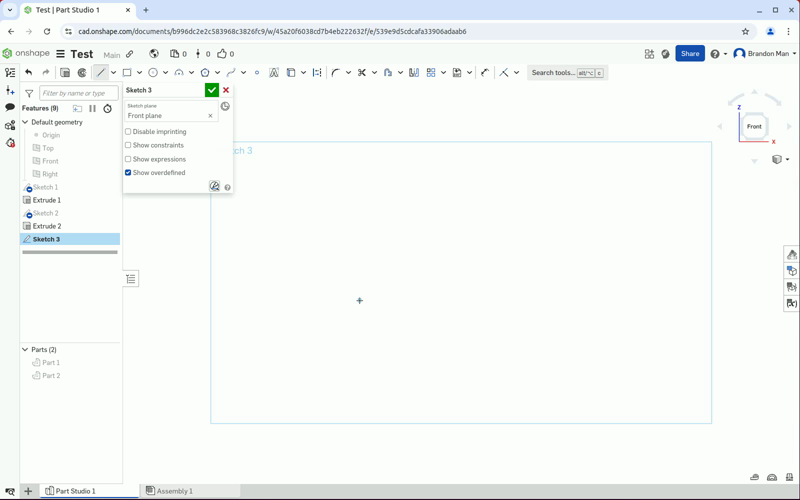
mouse_move(446, 333)
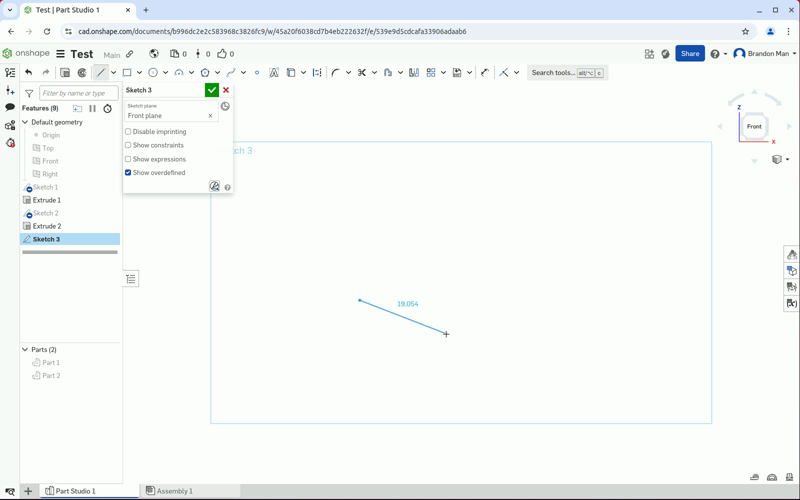
click(446, 333)
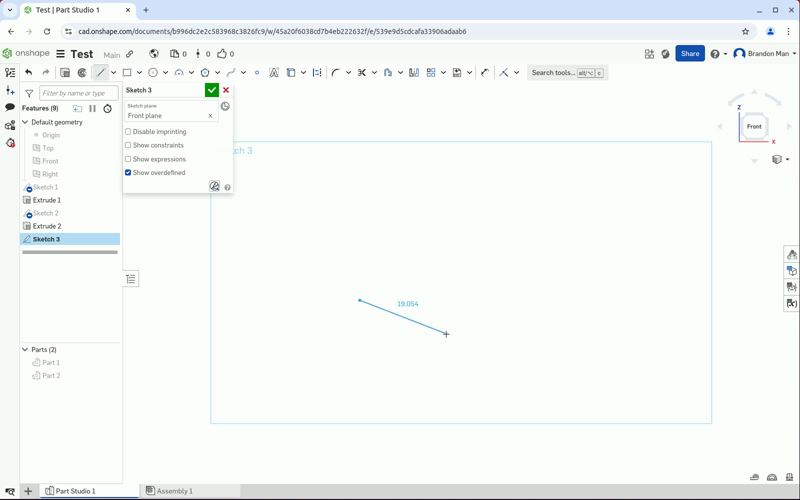
key_up(shift)
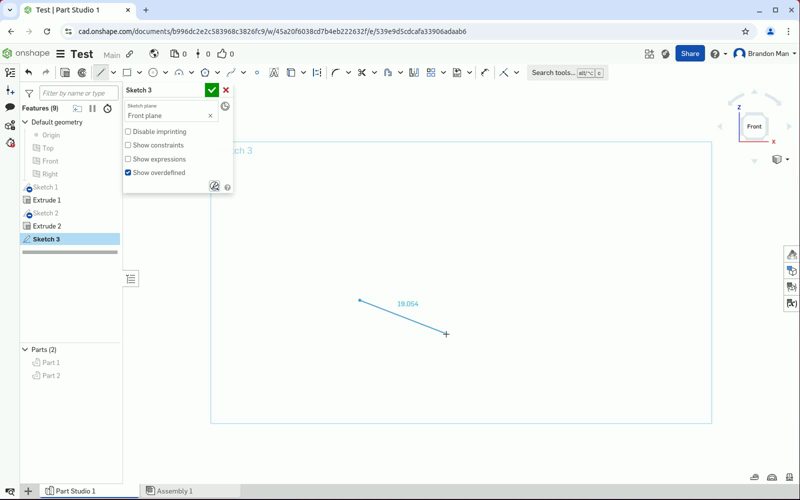
key(esc)
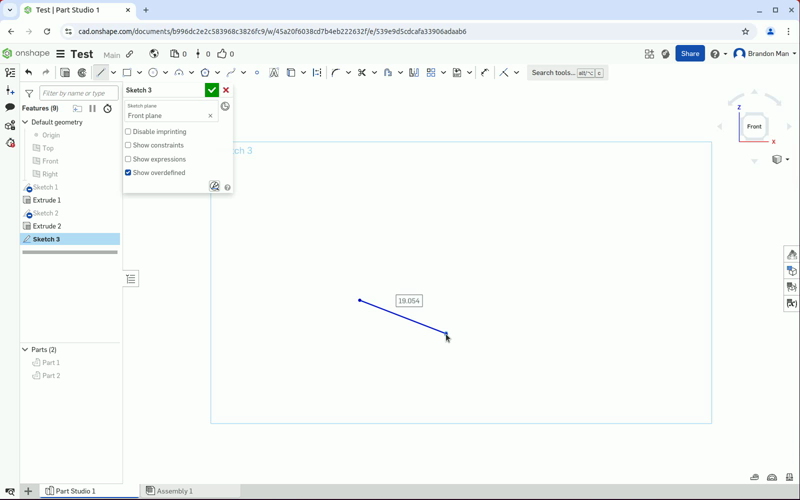
key(a)
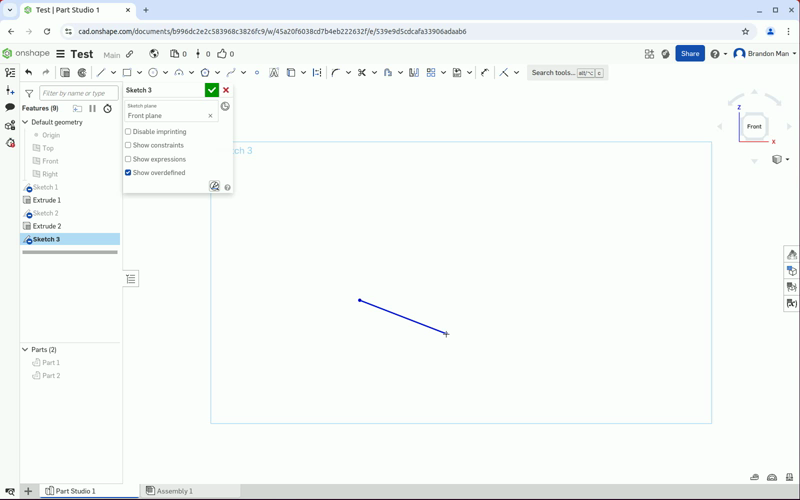
mouse_move(446, 333)
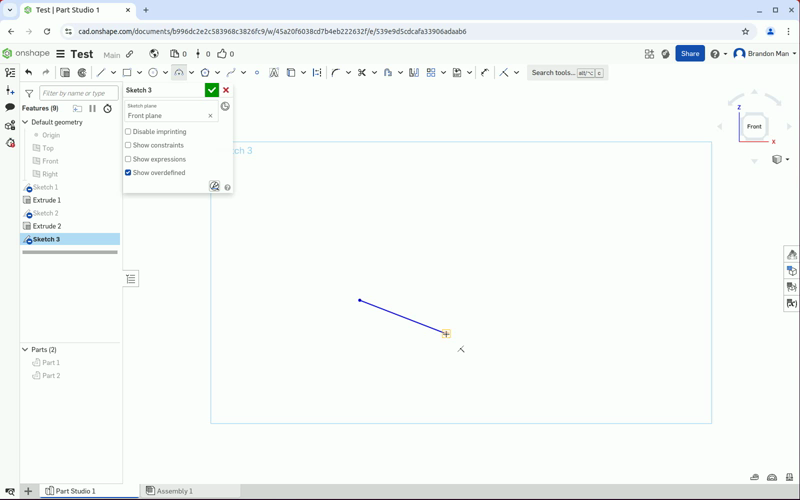
click(446, 333)
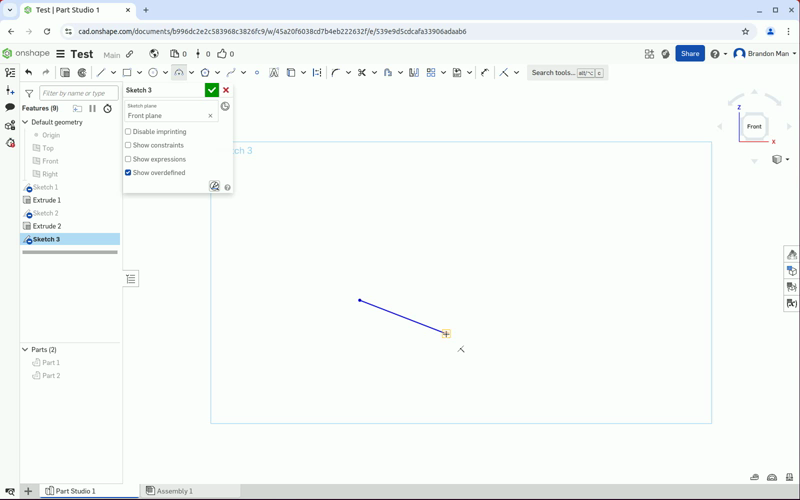
key_down(shift)
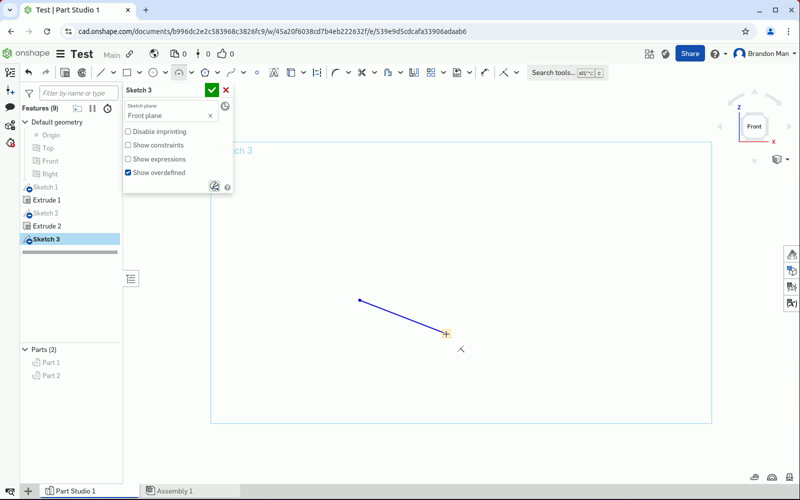
mouse_move(473, 333)
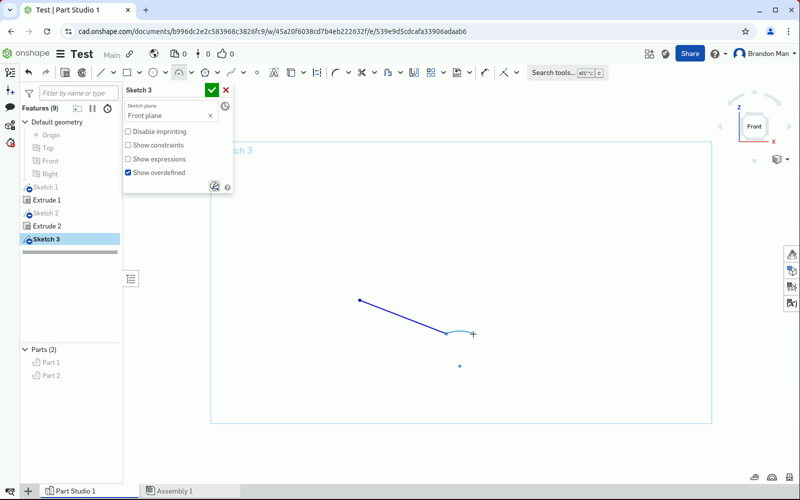
click(473, 333)
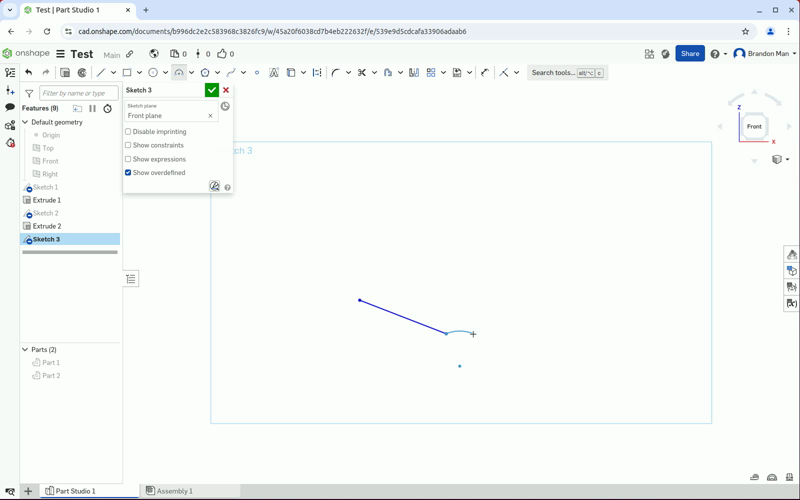
mouse_move(459, 339)
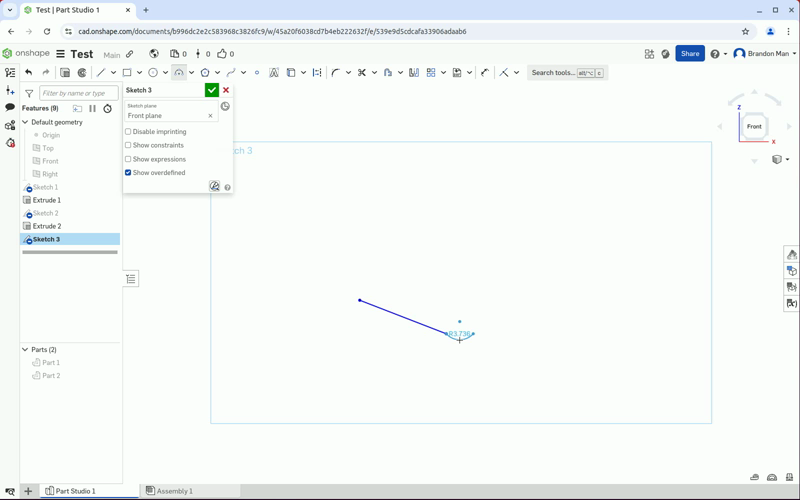
click(459, 339)
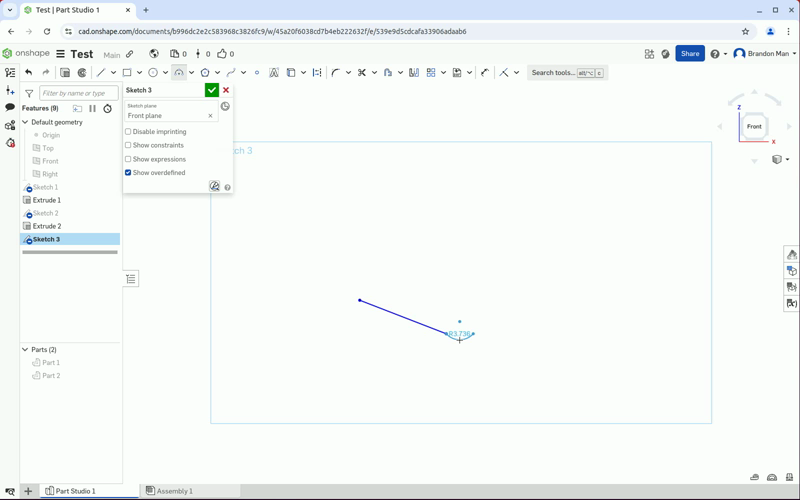
key_up(shift)
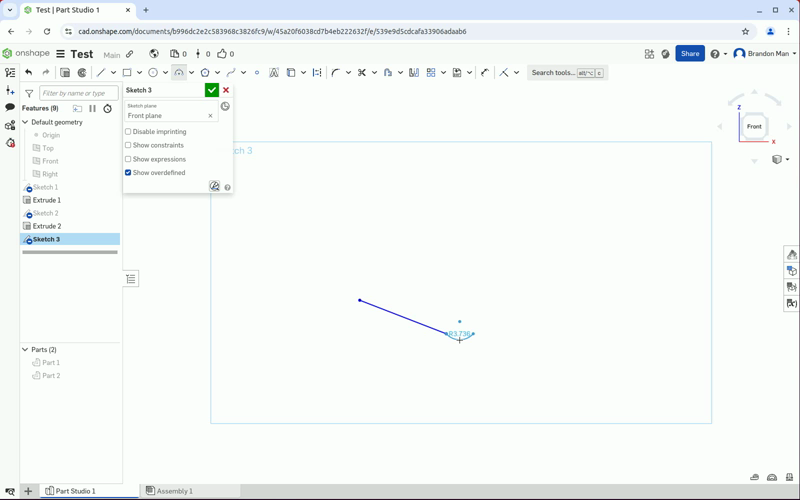
key(esc)
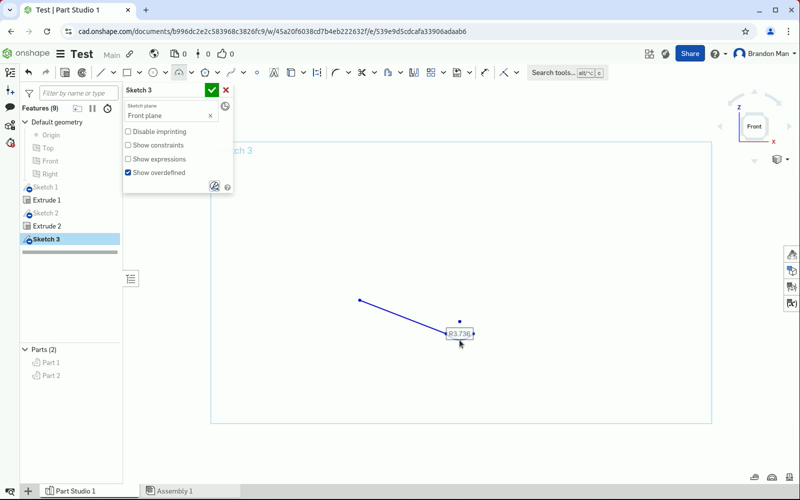
key(l)
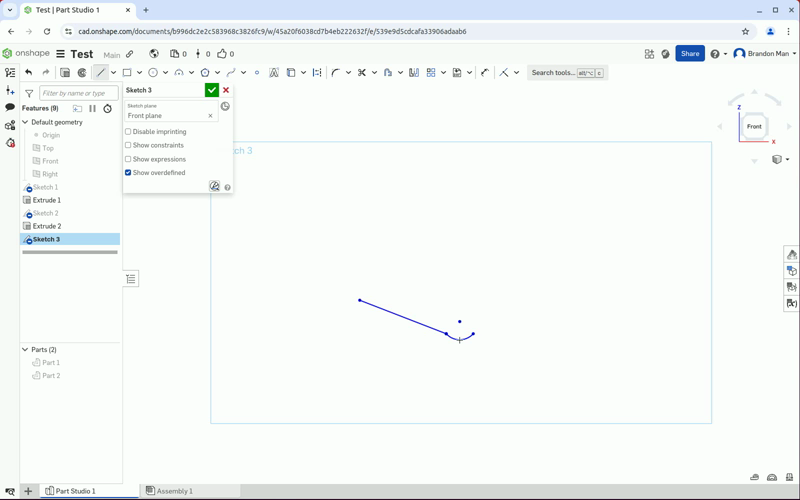
mouse_move(473, 333)
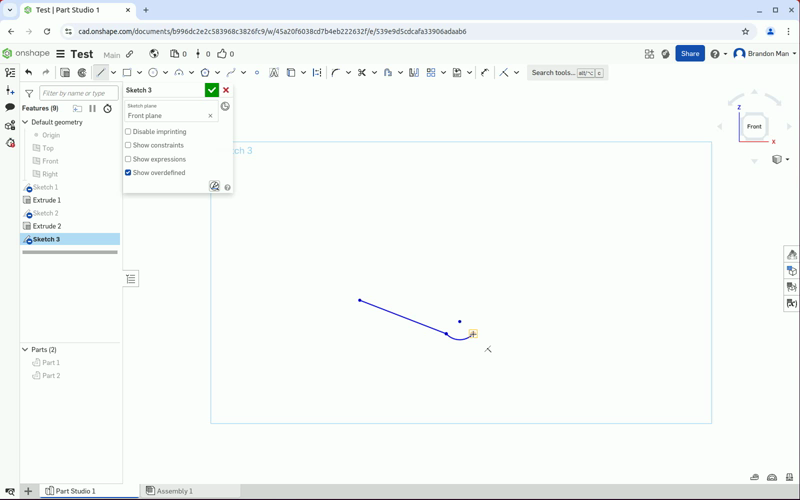
click(473, 333)
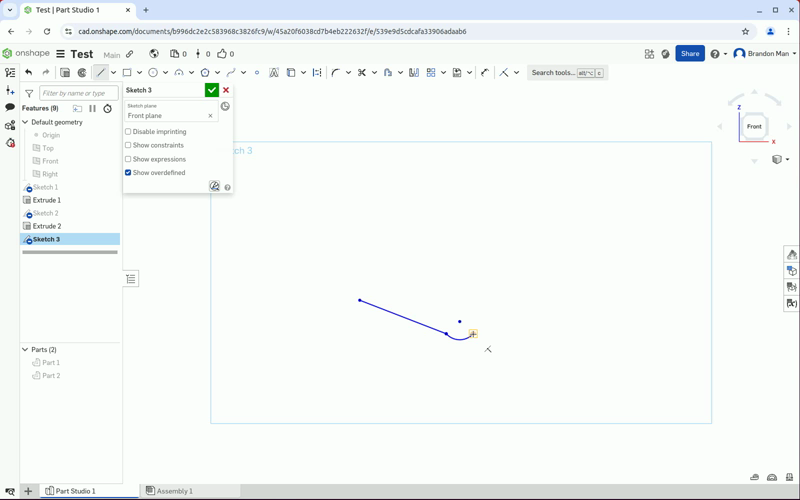
key_down(shift)
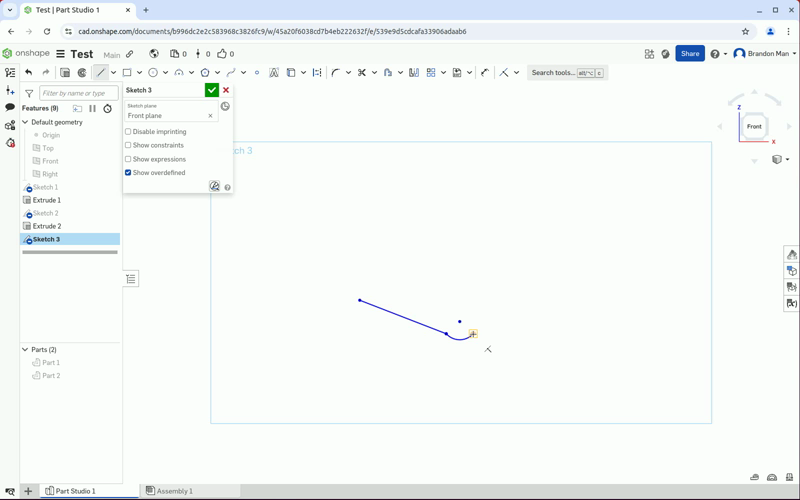
mouse_move(559, 300)
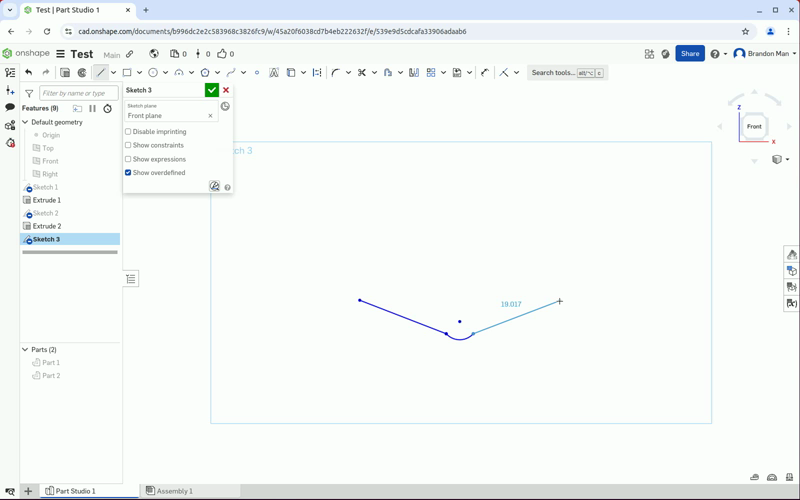
click(559, 300)
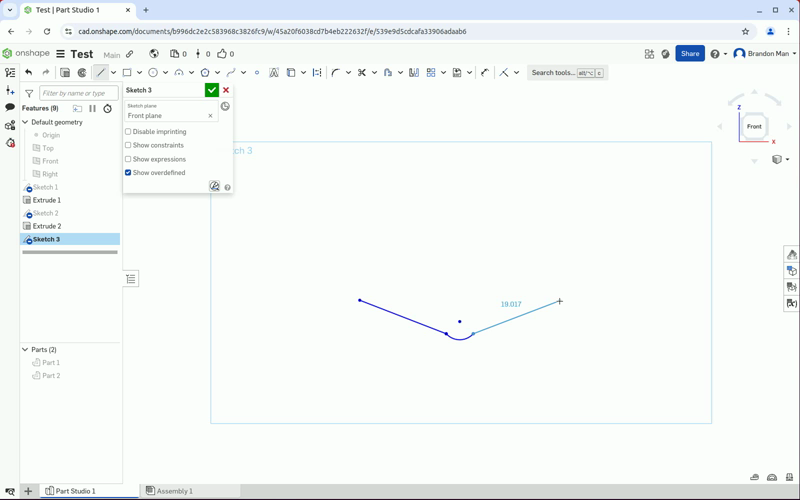
key_up(shift)
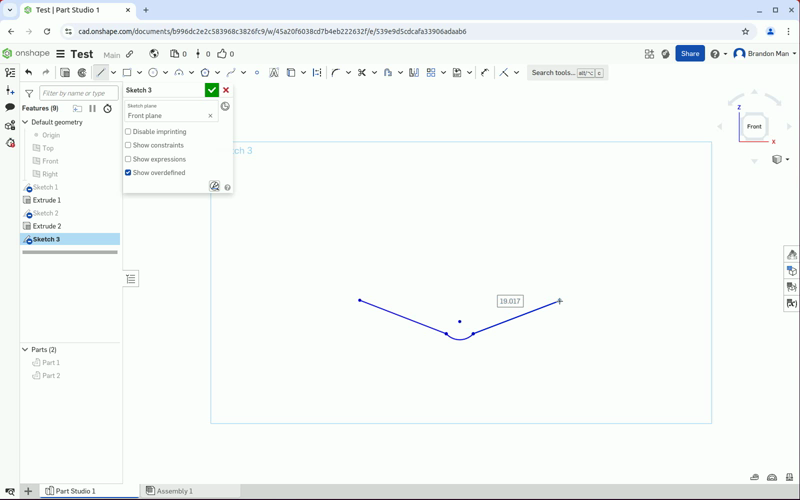
key(esc)
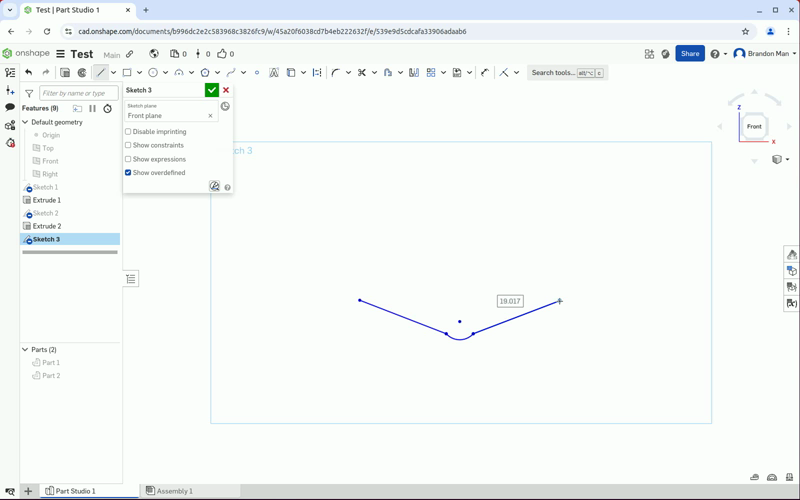
key(a)
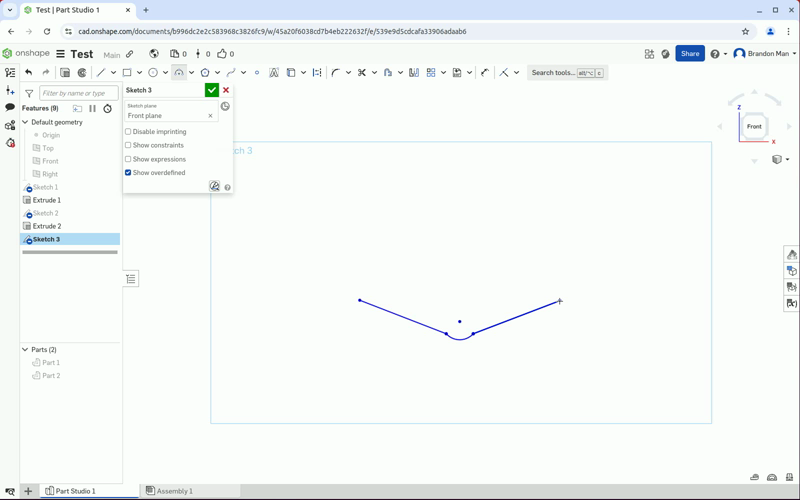
mouse_move(559, 300)
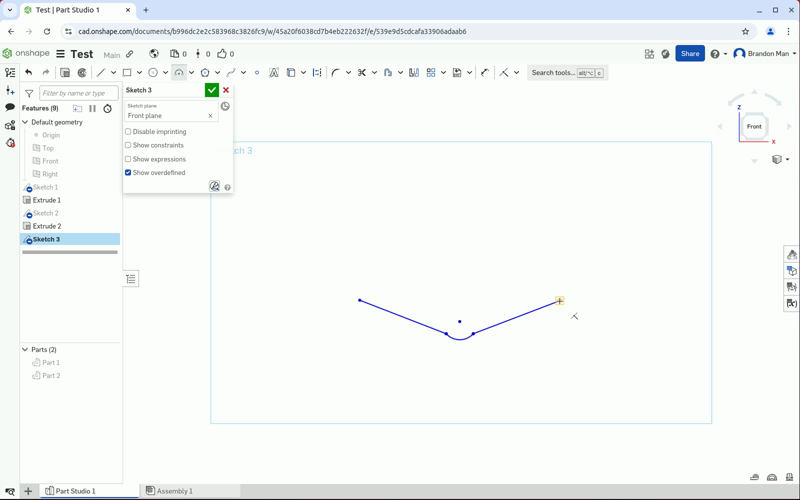
click(559, 300)
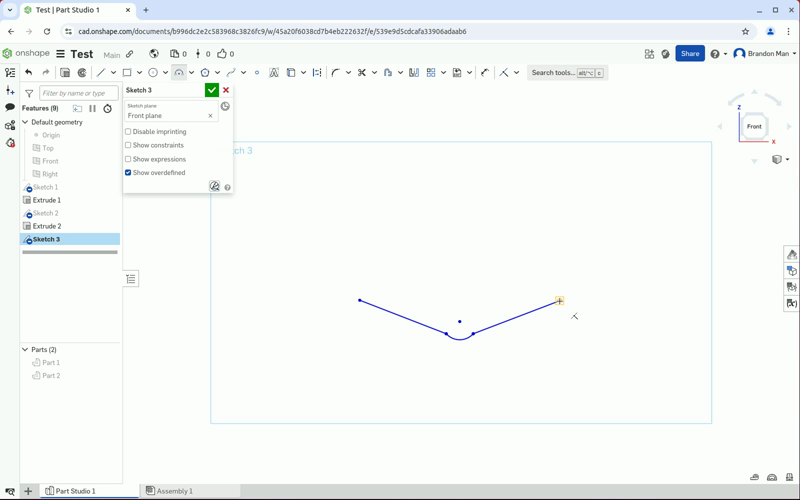
key_down(shift)
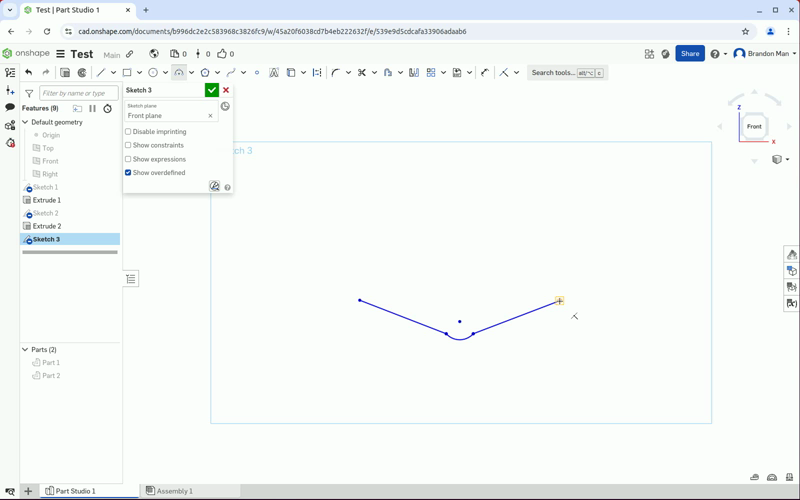
mouse_move(559, 264)
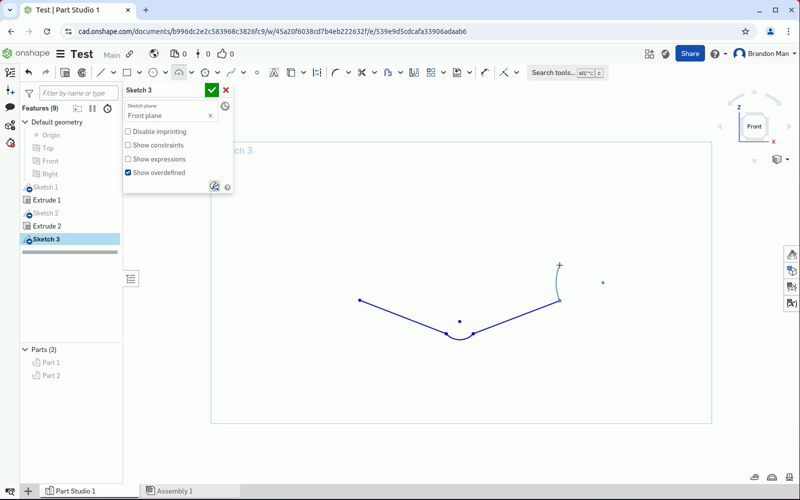
click(559, 264)
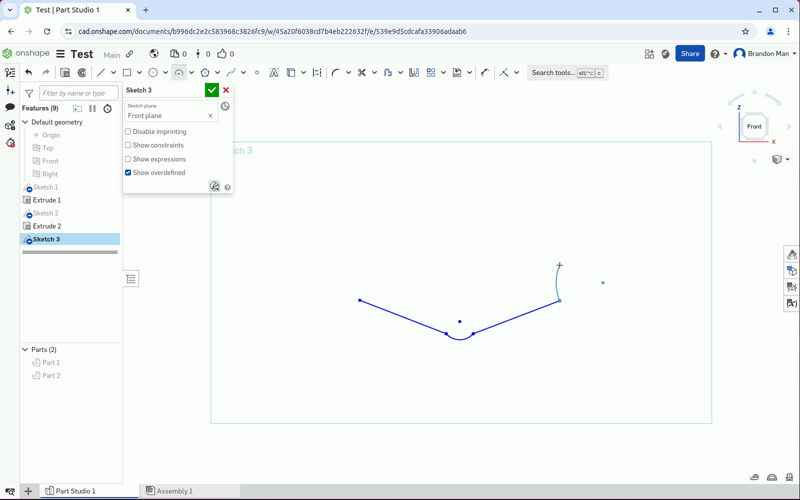
mouse_move(533, 282)
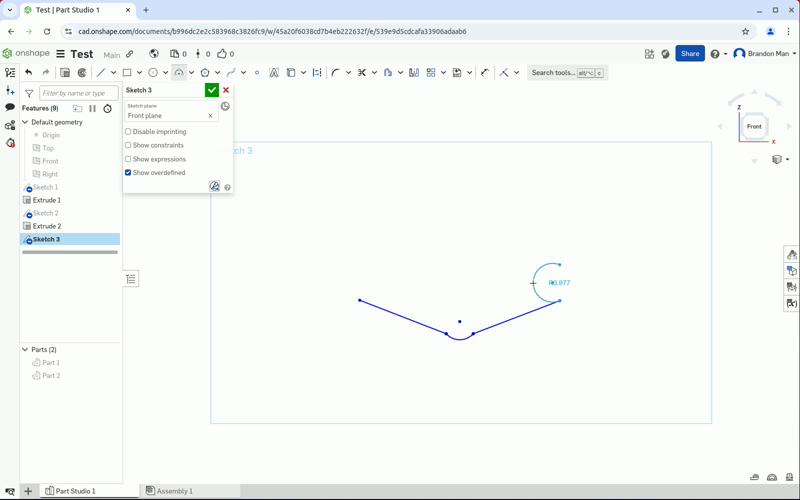
click(533, 282)
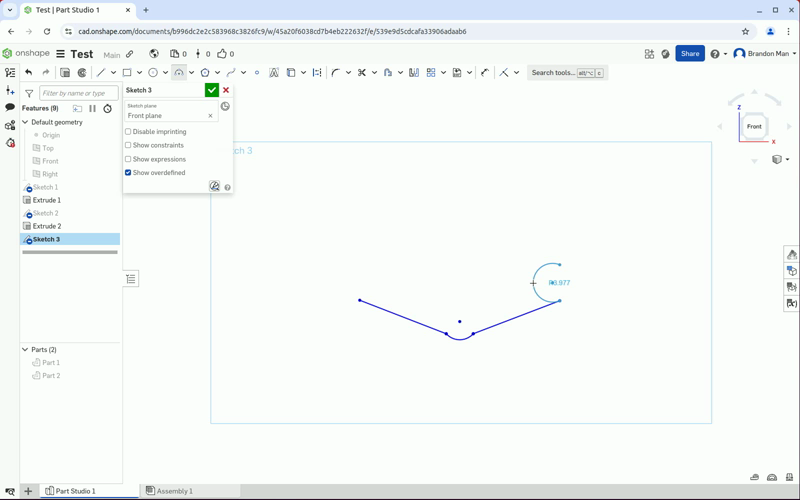
key_up(shift)
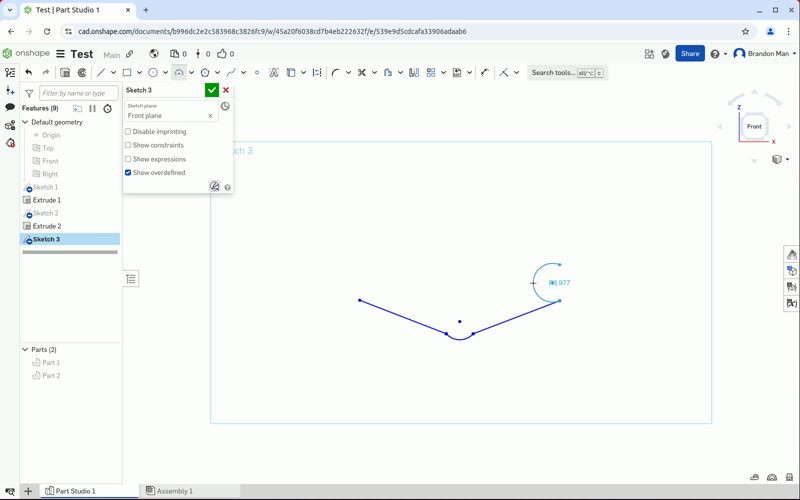
key(esc)
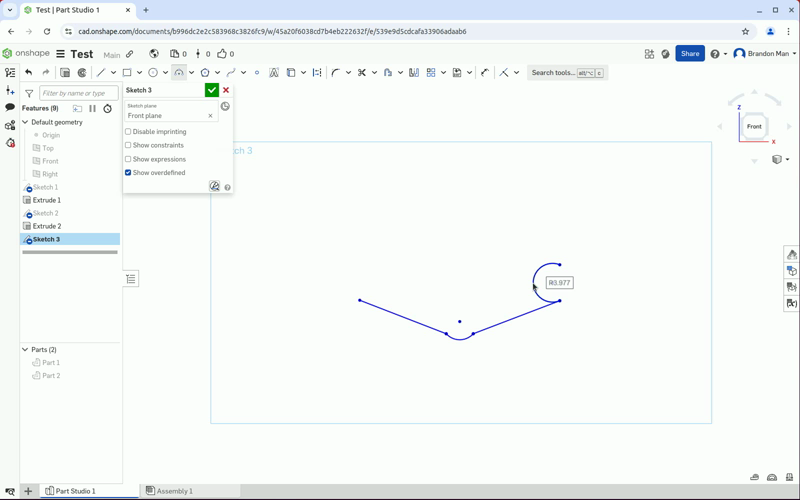
key(l)
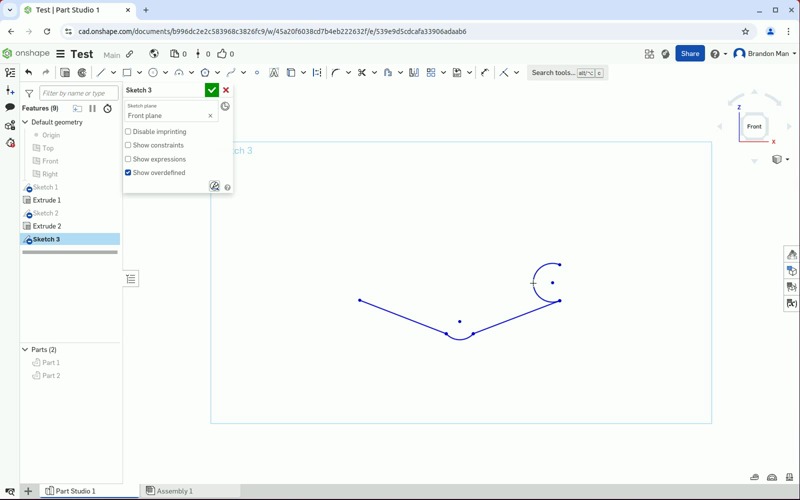
mouse_move(559, 264)
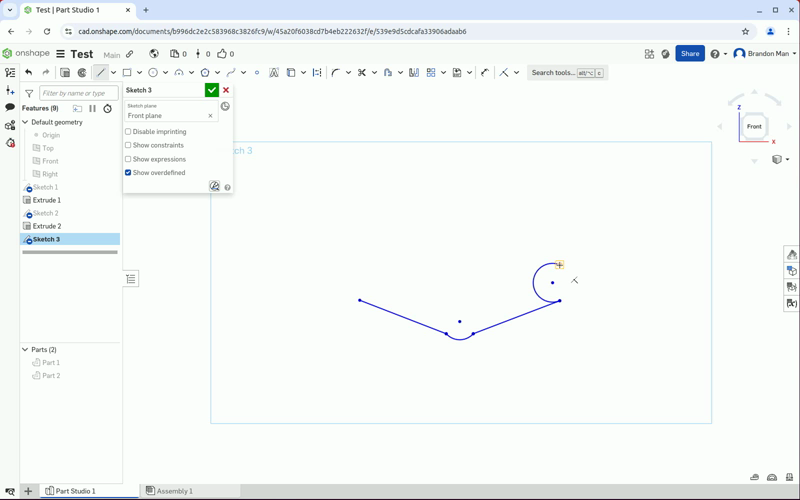
click(559, 264)
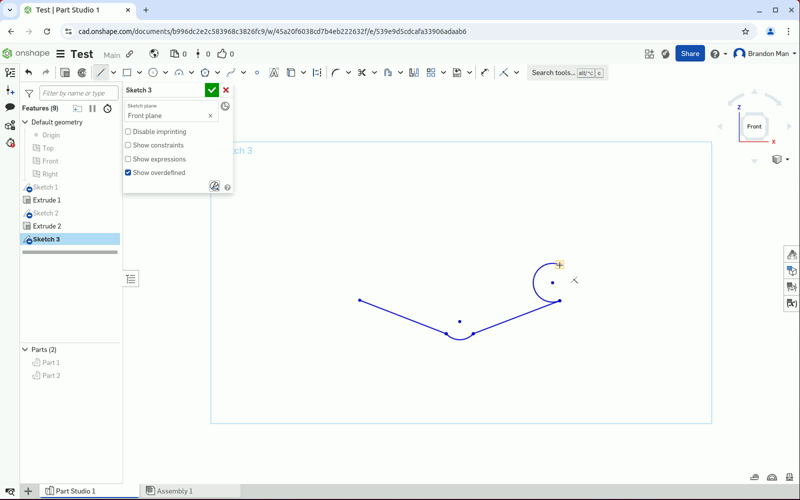
key_down(shift)
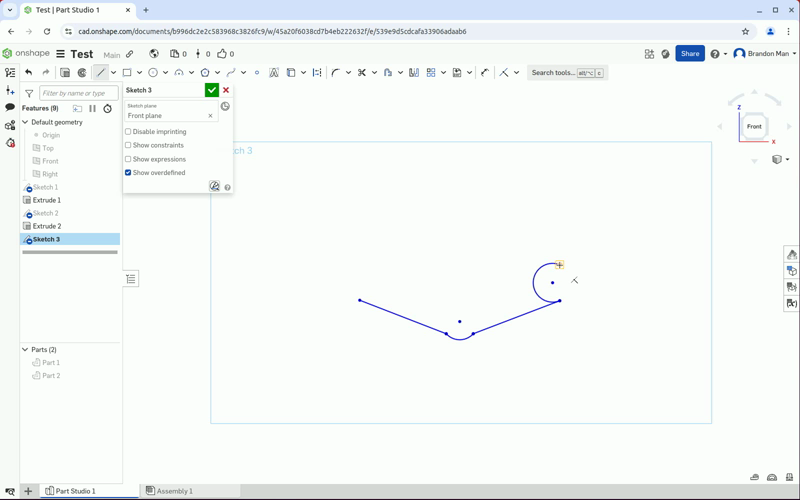
mouse_move(473, 233)
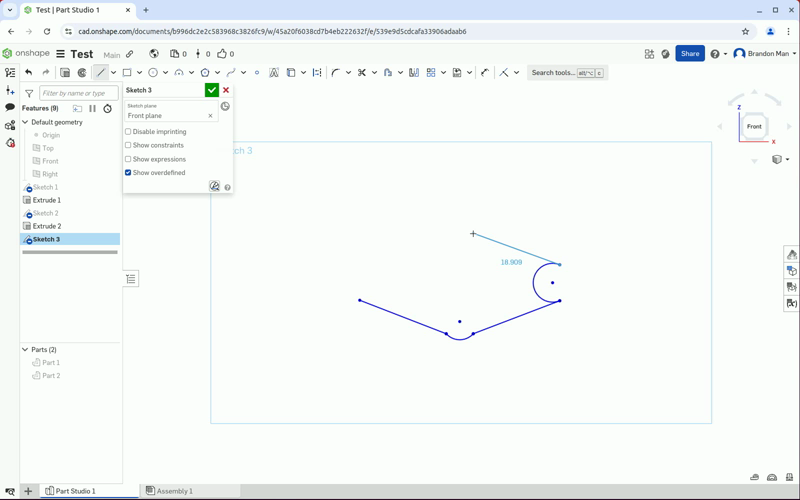
click(473, 233)
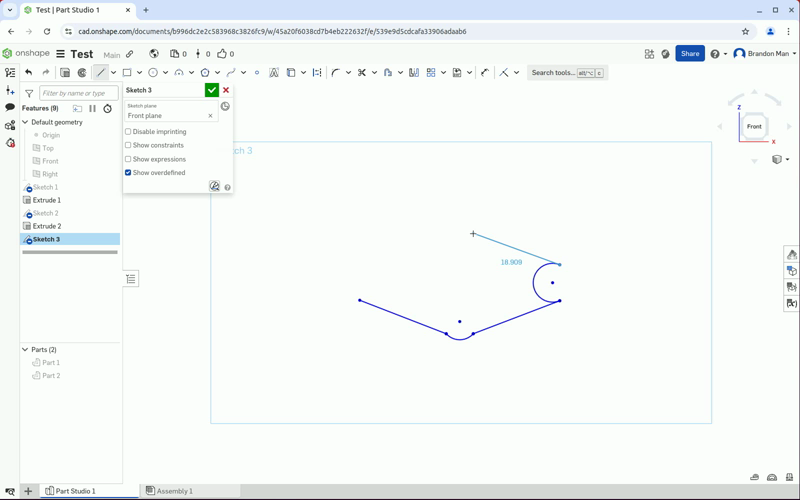
key_up(shift)
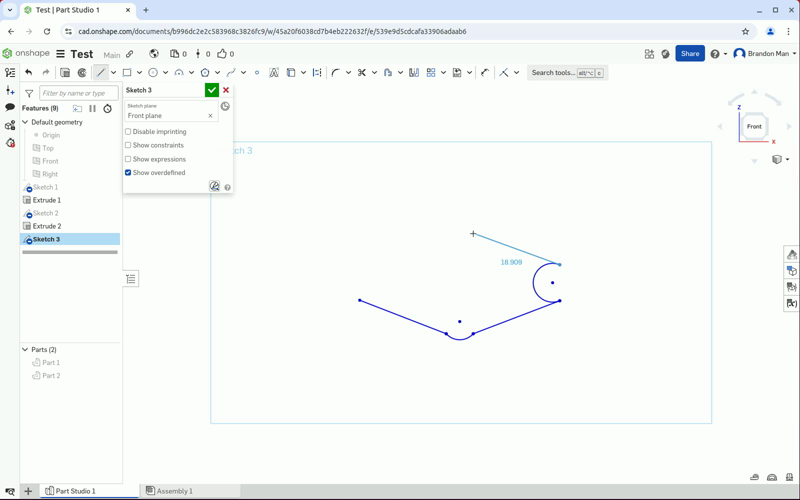
key(esc)
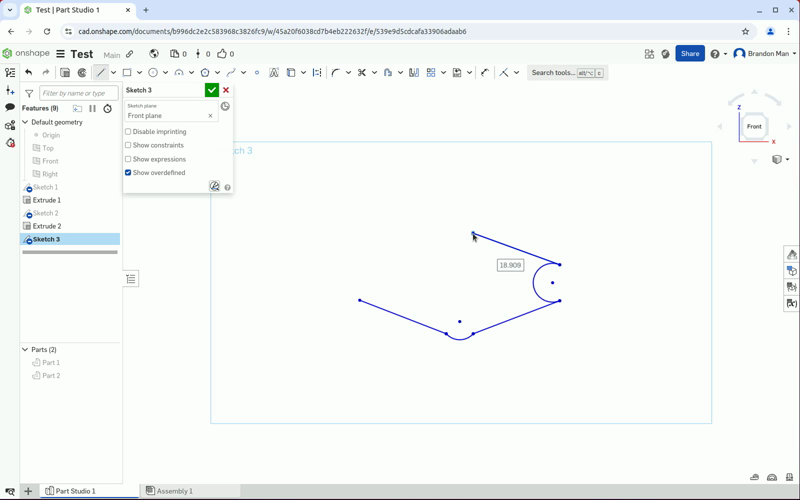
key(a)
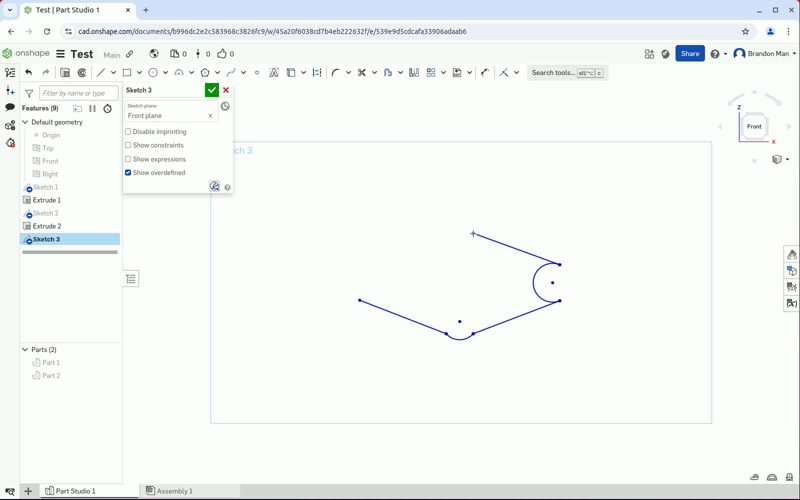
mouse_move(473, 233)
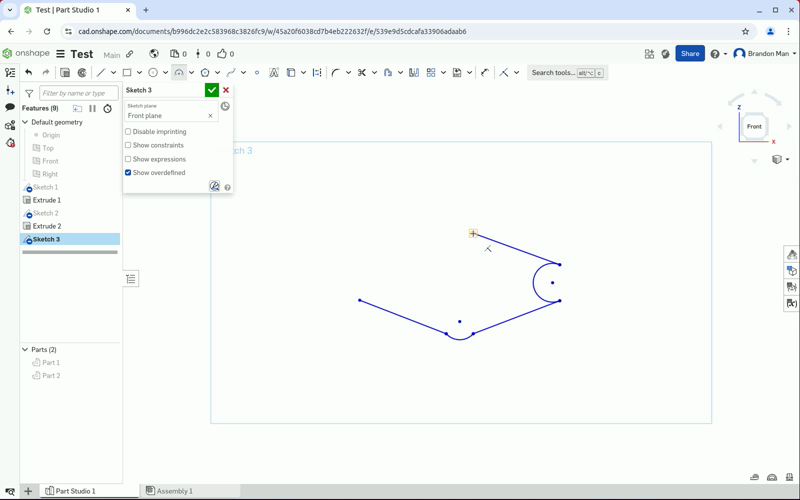
click(473, 233)
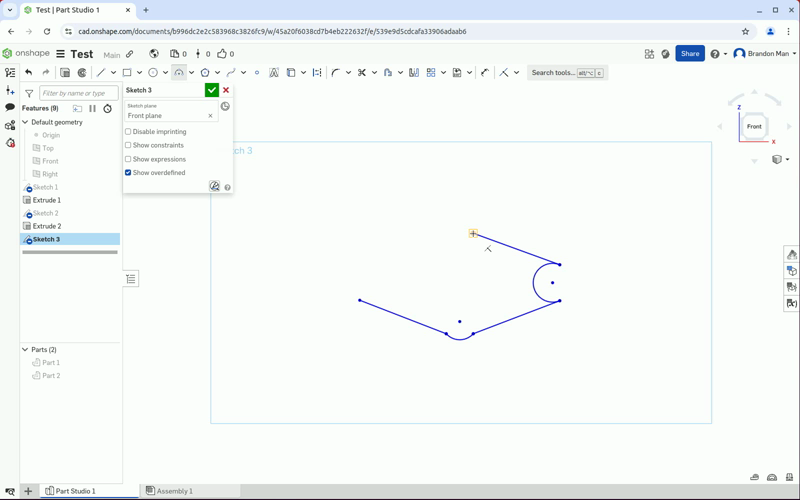
key_down(shift)
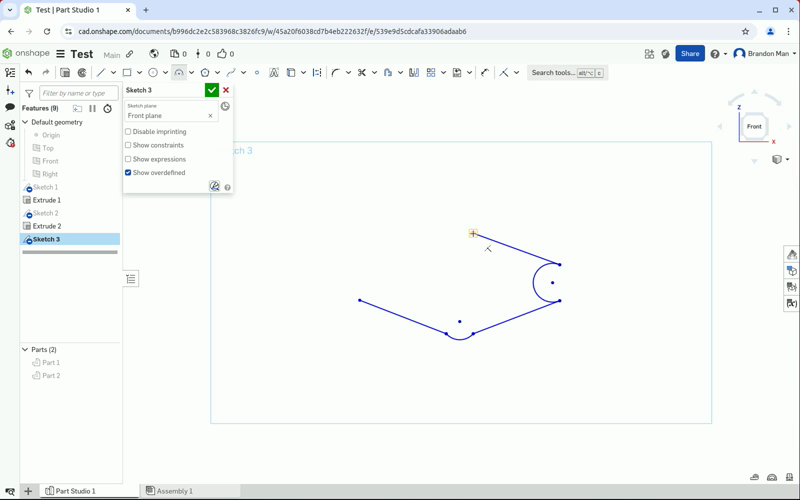
mouse_move(446, 233)
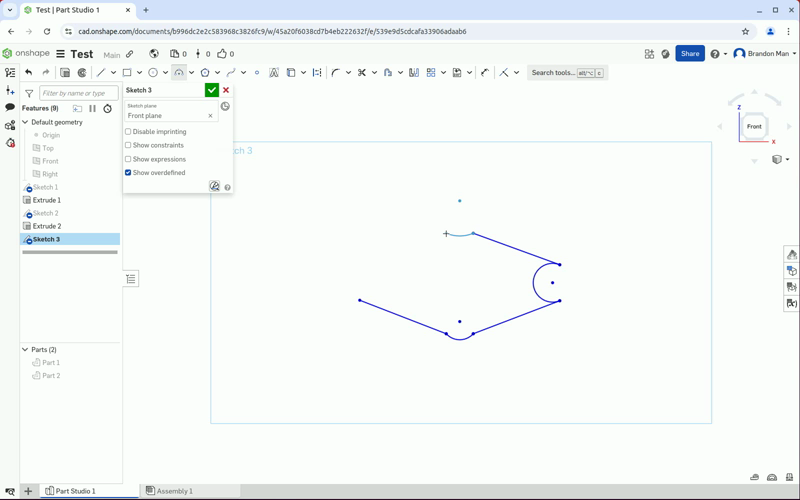
click(446, 233)
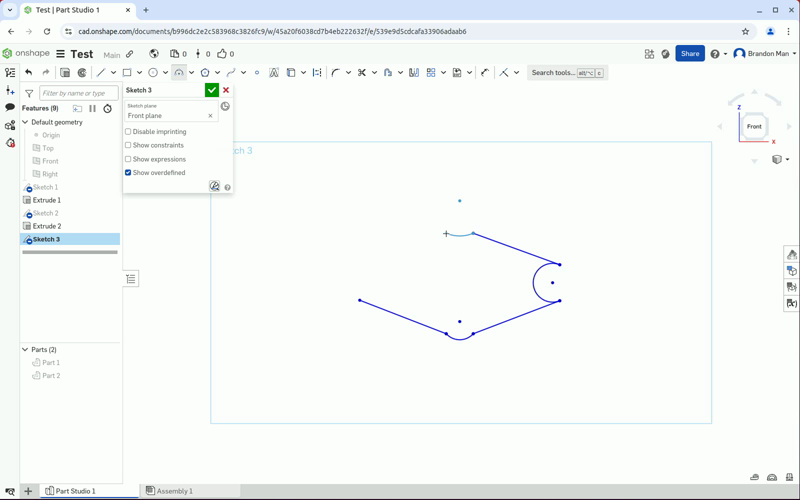
mouse_move(459, 227)
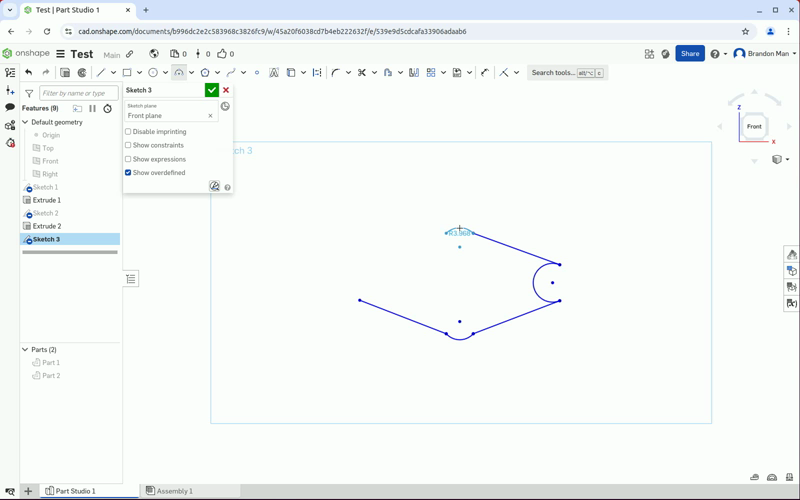
click(459, 227)
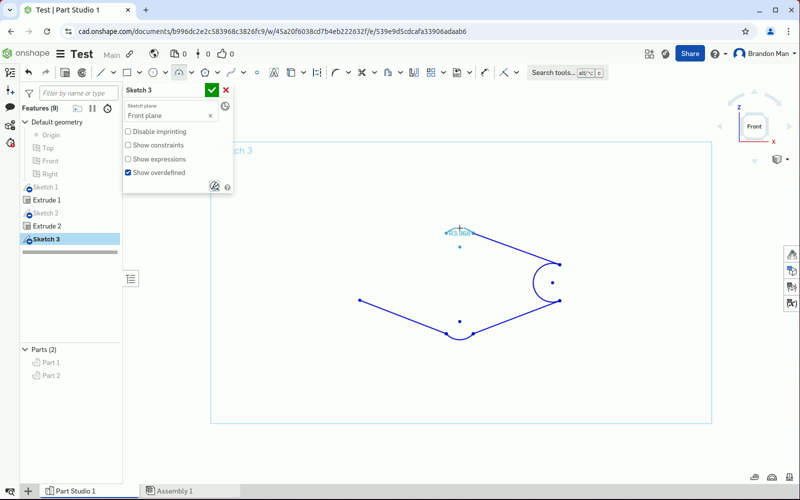
key_up(shift)
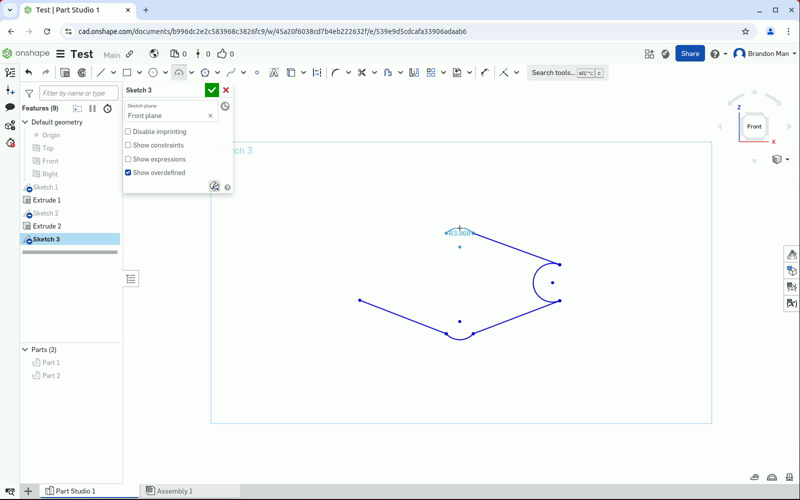
key(esc)
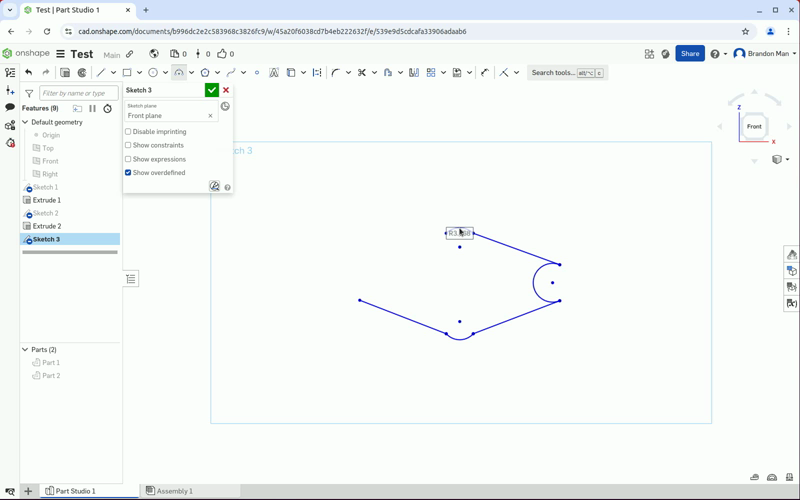
key(l)
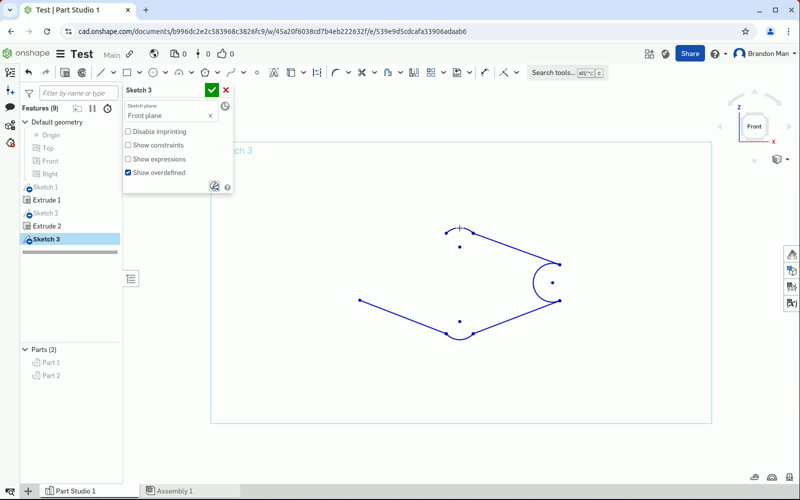
mouse_move(446, 233)
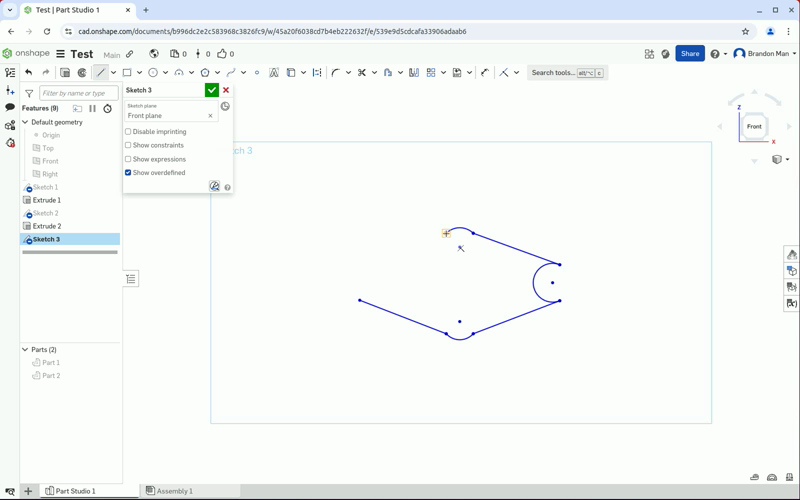
click(446, 233)
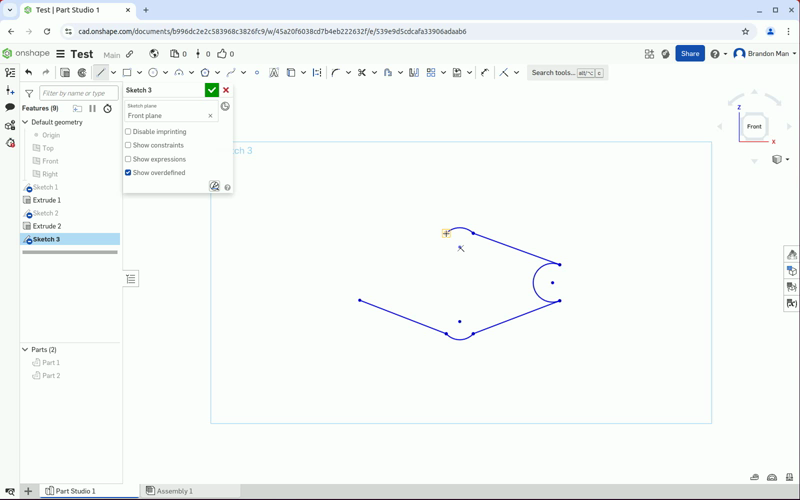
key_down(shift)
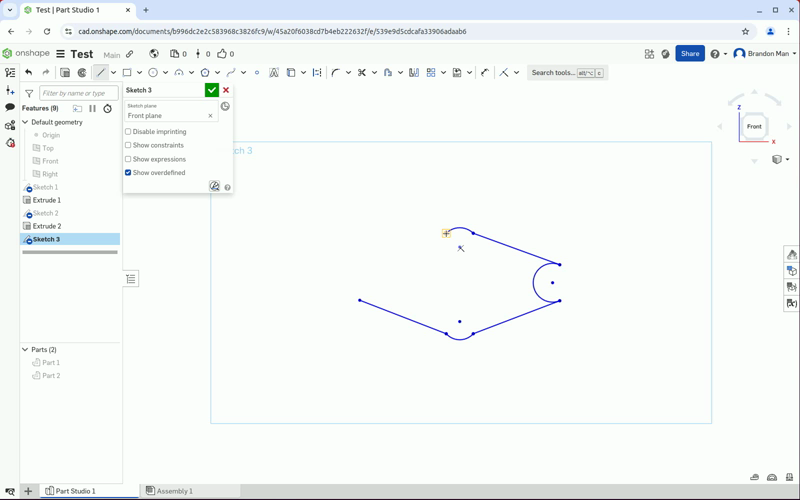
mouse_move(359, 264)
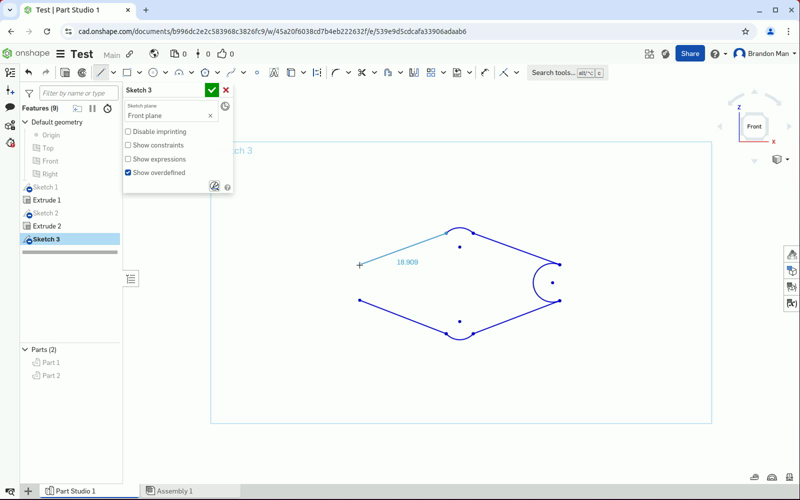
click(359, 264)
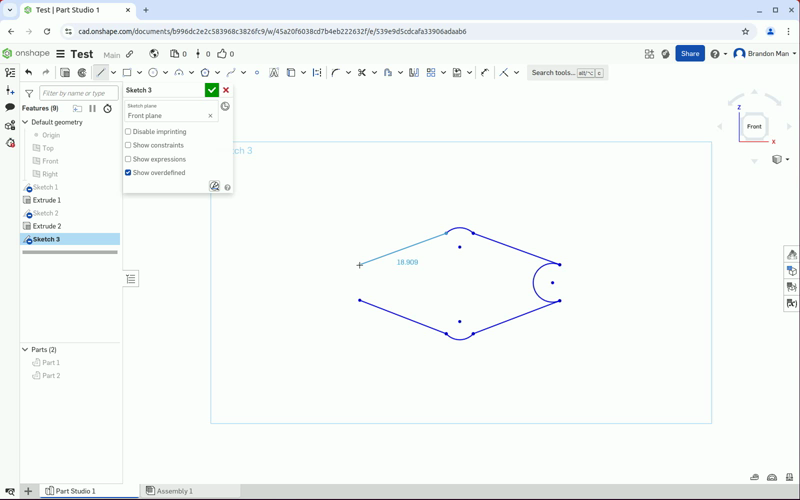
key_up(shift)
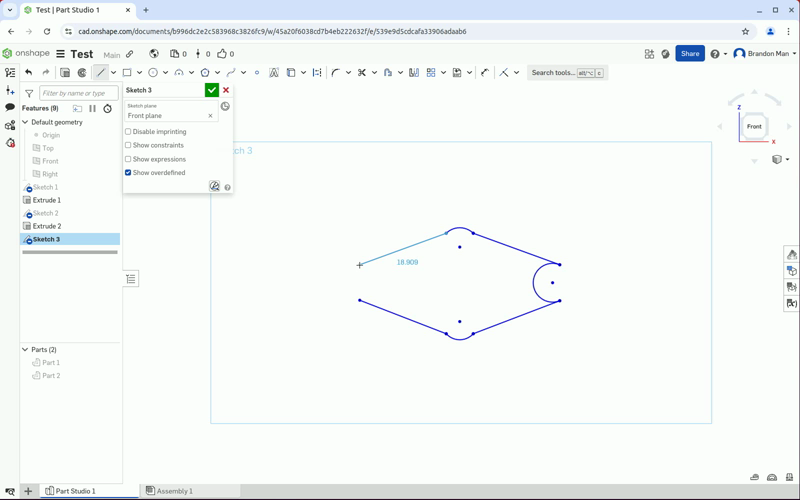
key(esc)
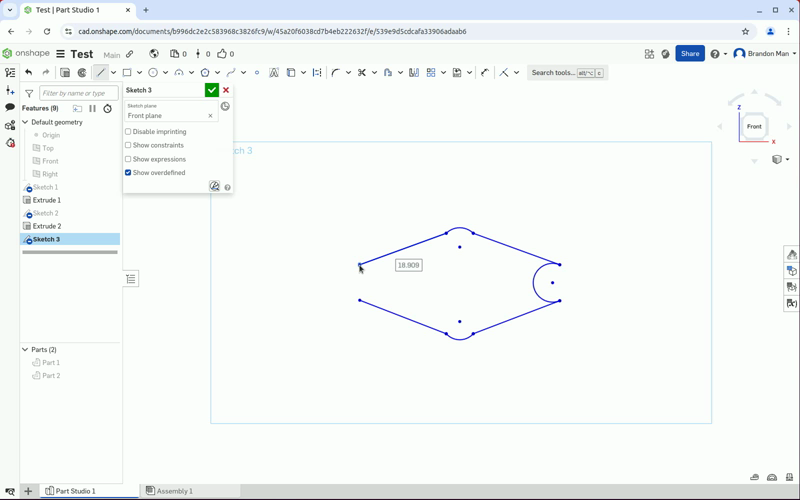
key(a)
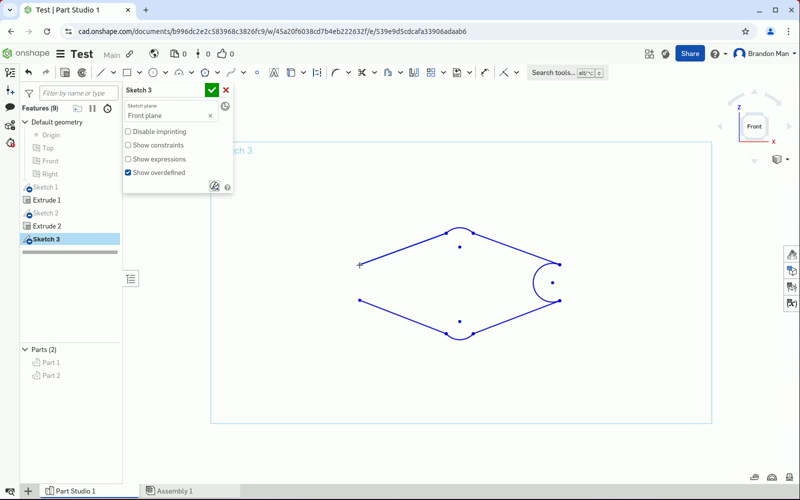
mouse_move(359, 264)
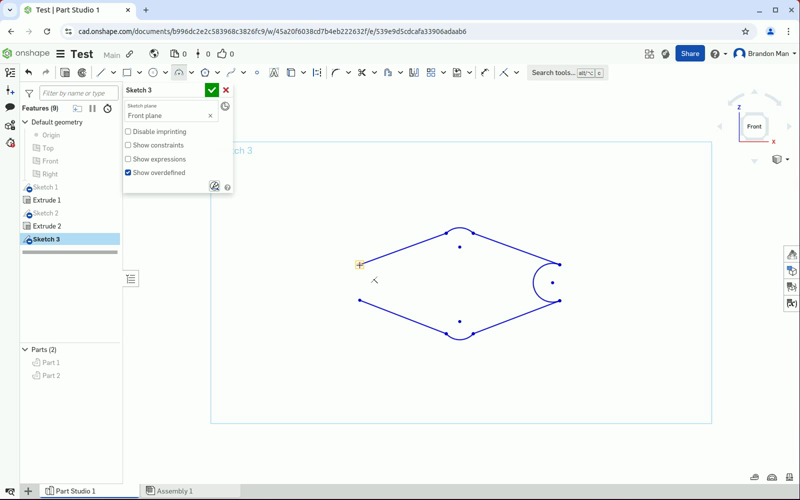
click(359, 264)
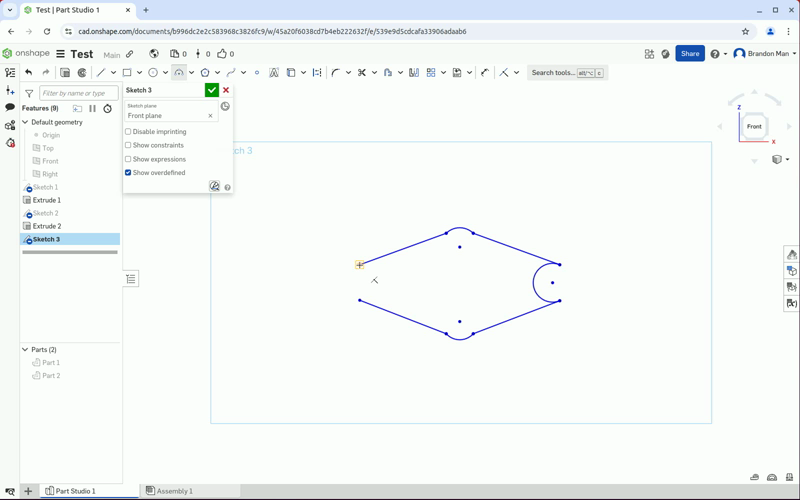
mouse_move(359, 300)
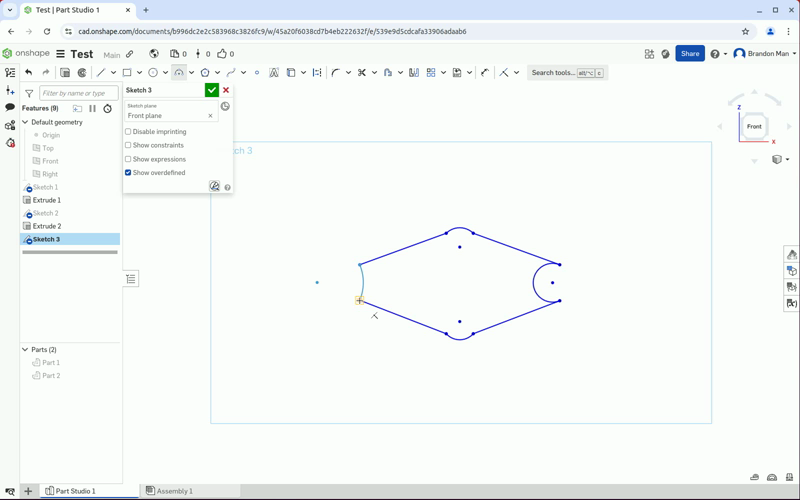
click(359, 300)
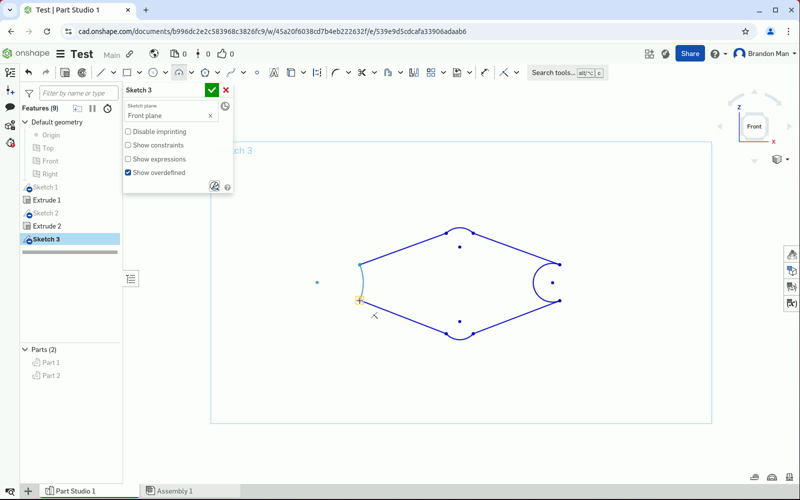
key_down(shift)
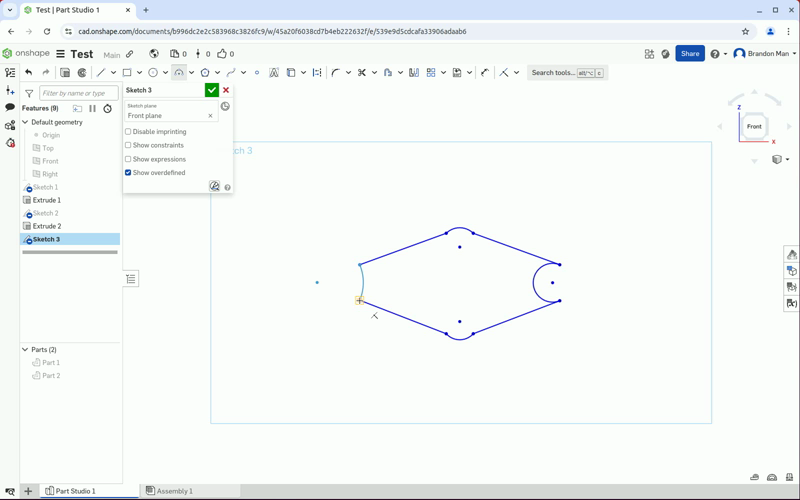
mouse_move(386, 282)
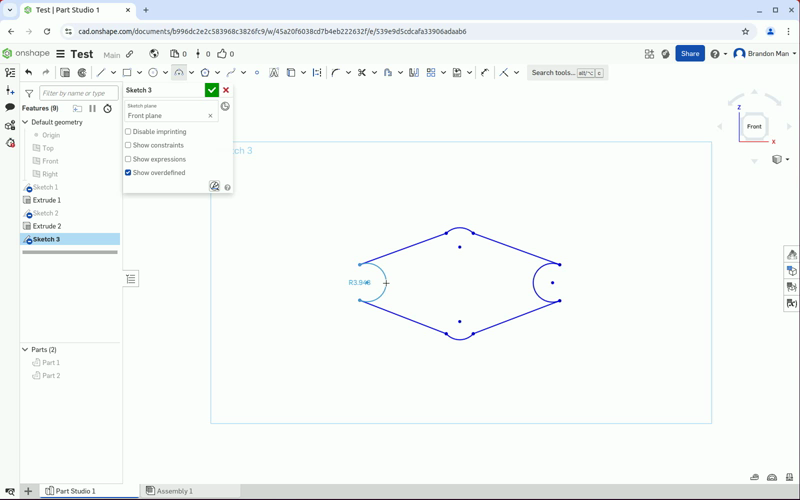
click(386, 282)
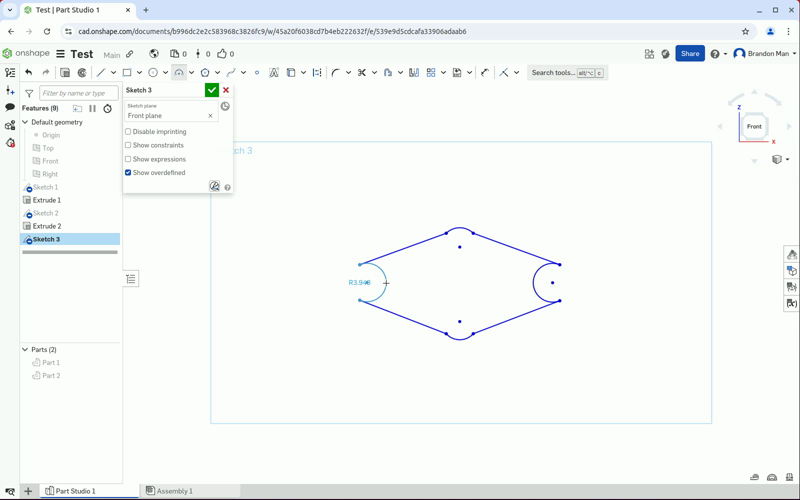
key_up(shift)
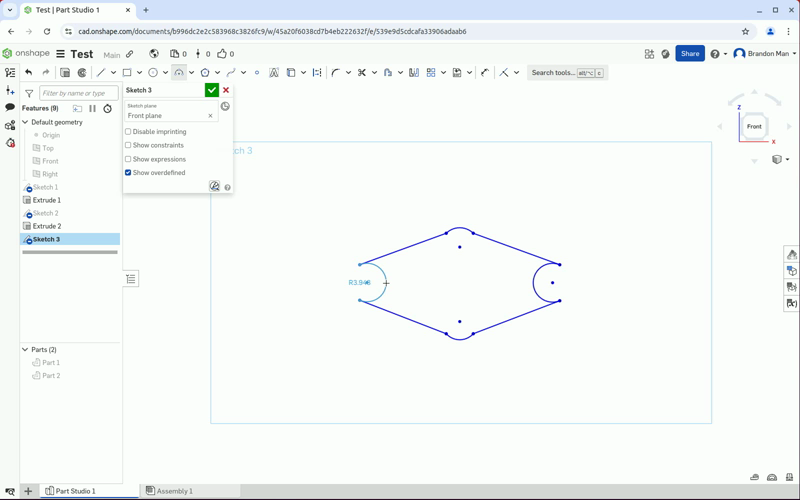
key(esc)
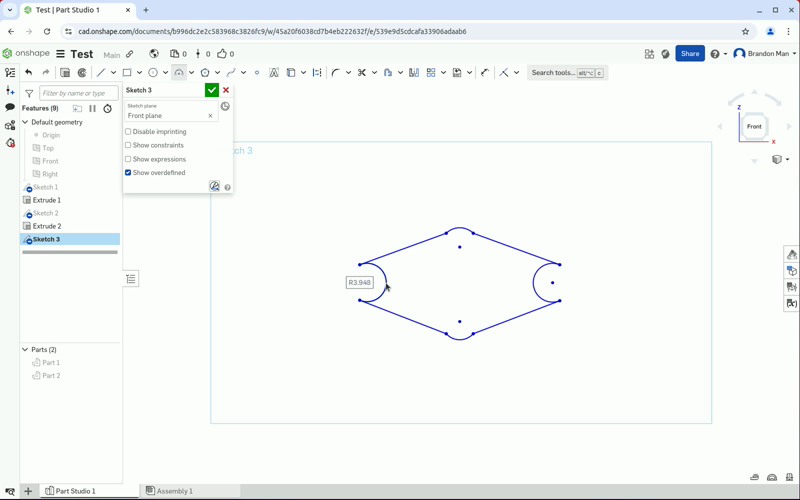
key(l)
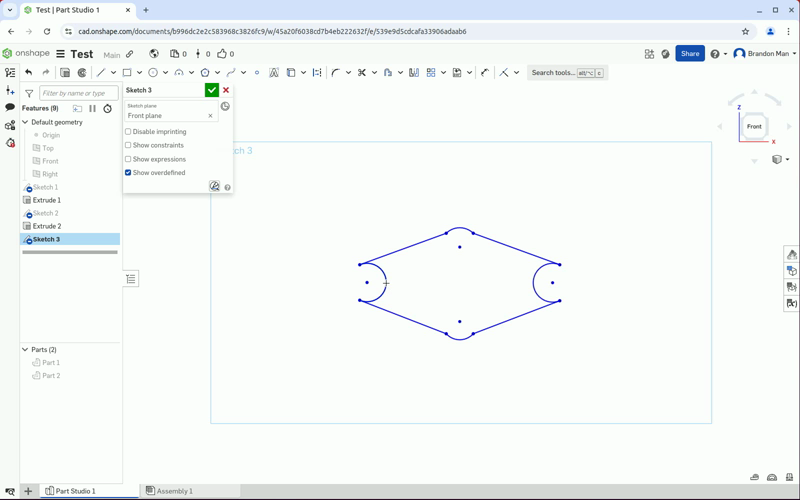
key_down(shift)
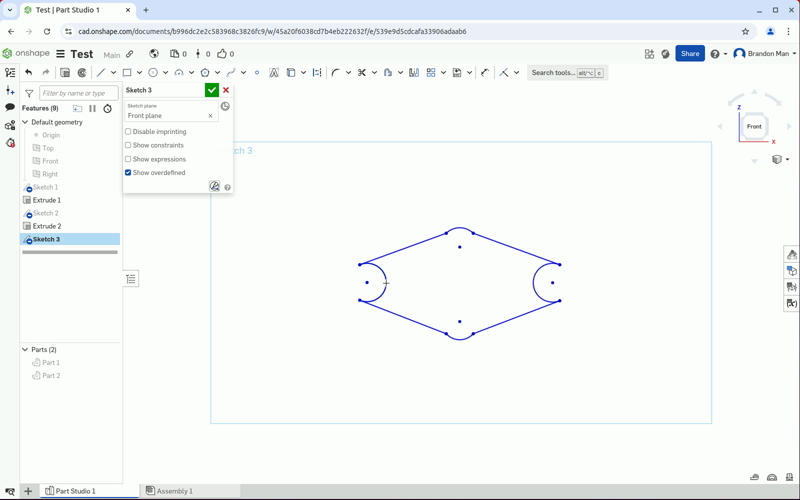
mouse_move(441, 302)
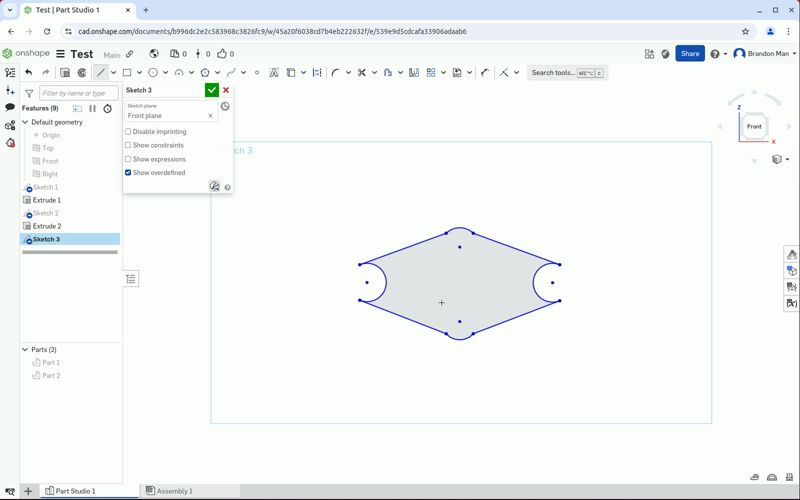
click(441, 302)
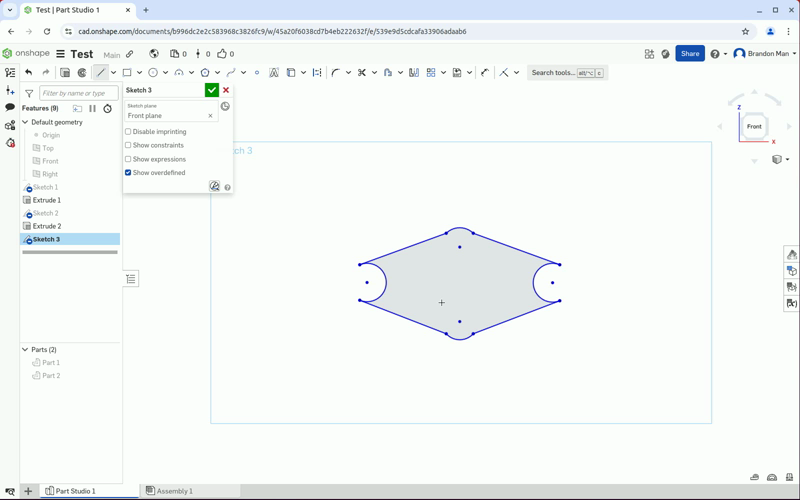
key_up(shift)
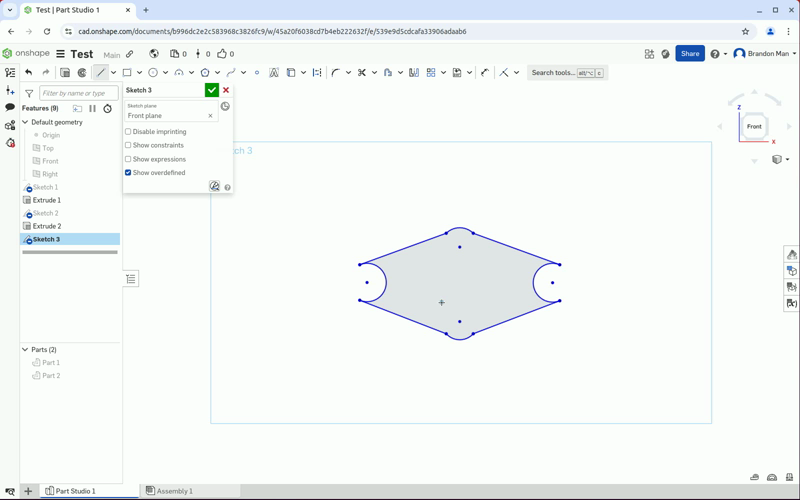
key_down(shift)
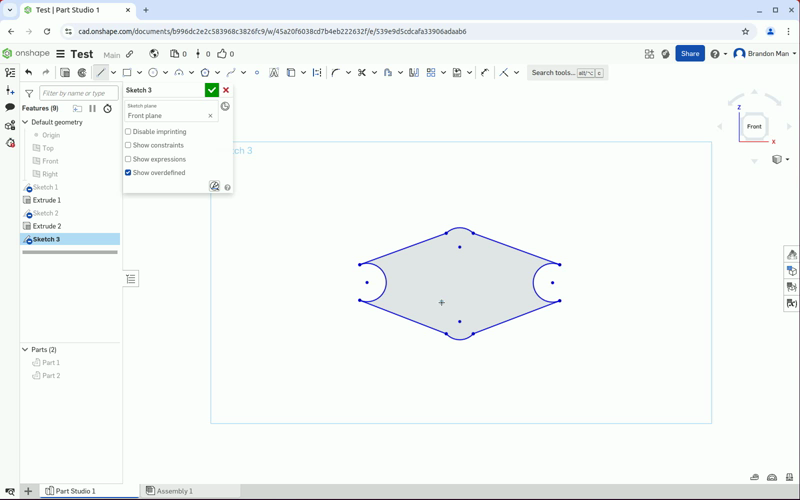
mouse_move(471, 302)
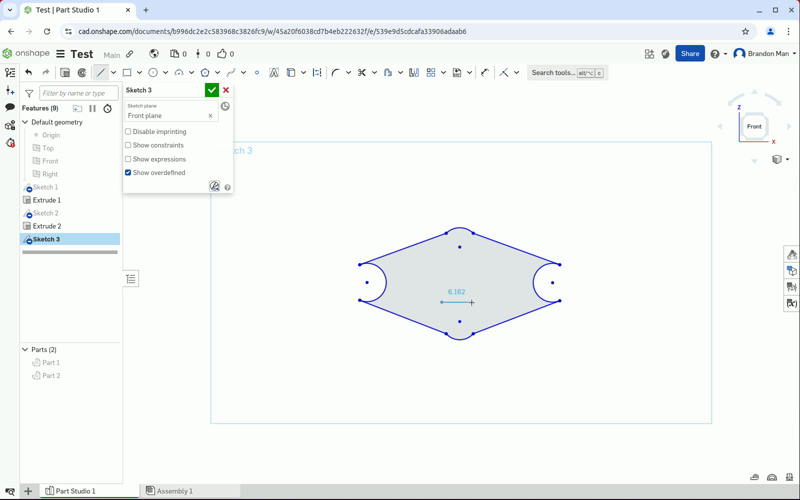
mouse_move(477, 302)
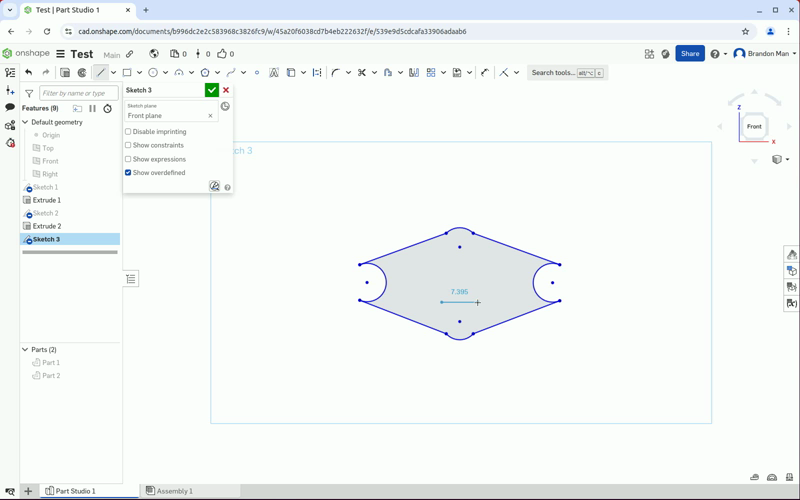
click(477, 302)
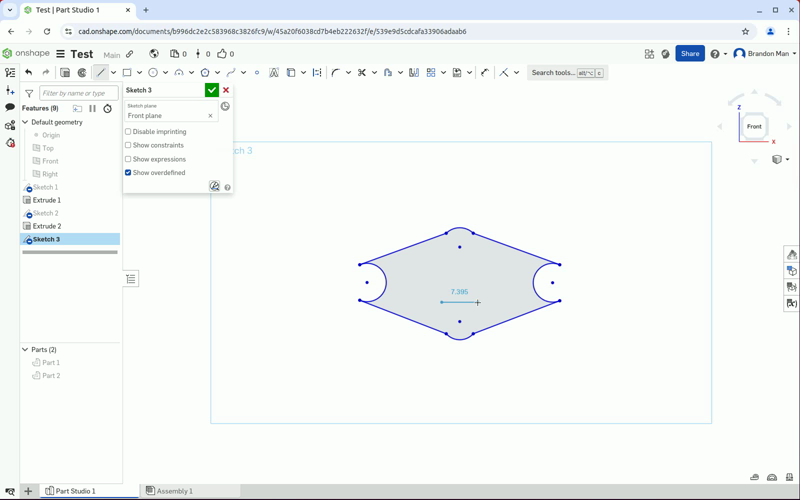
key_up(shift)
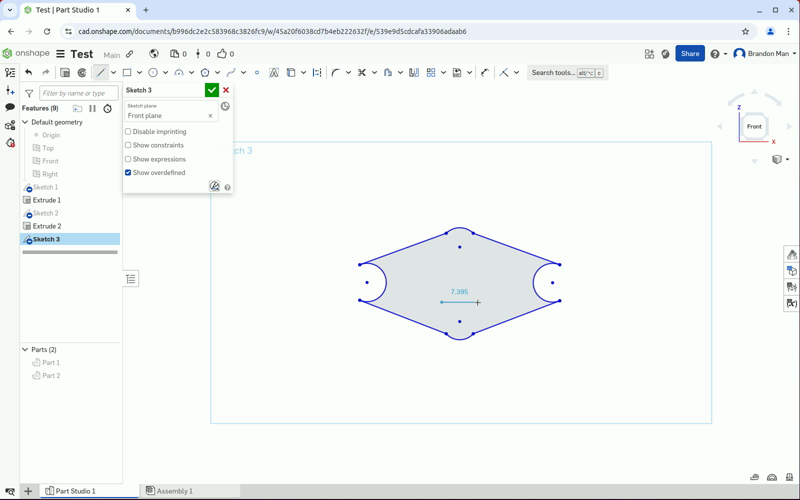
key(esc)
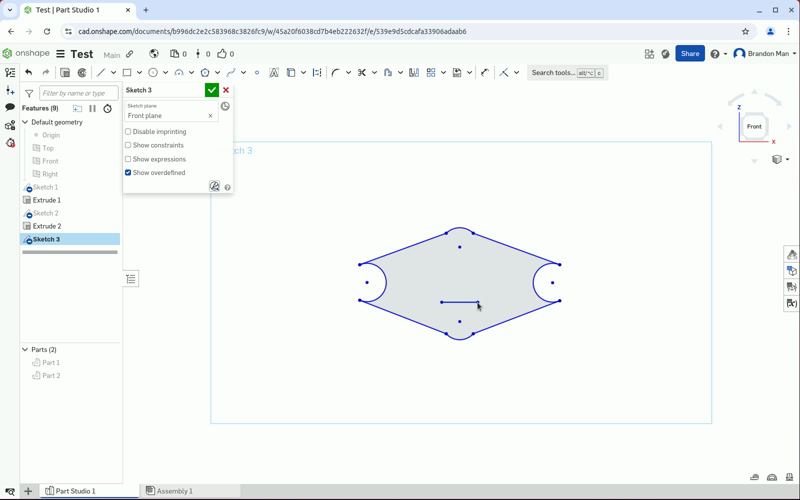
key(a)
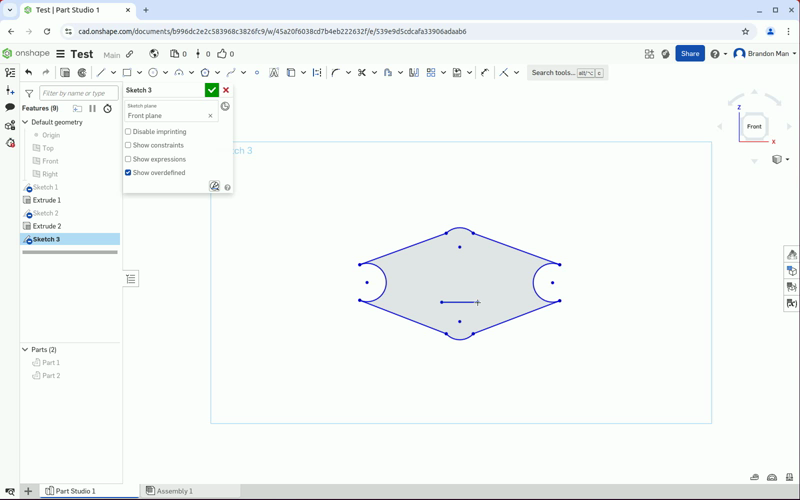
mouse_move(477, 302)
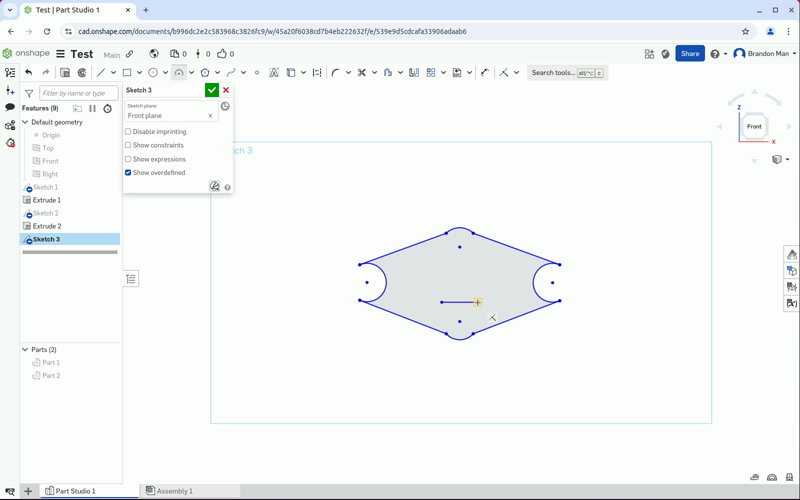
click(477, 302)
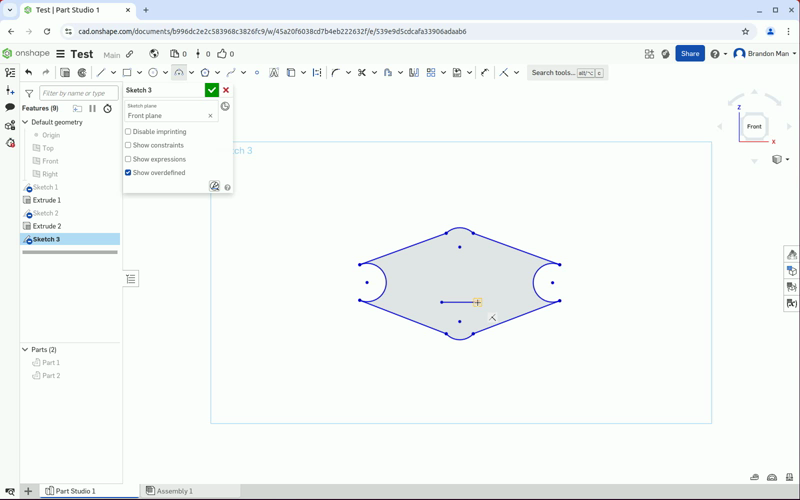
key_down(shift)
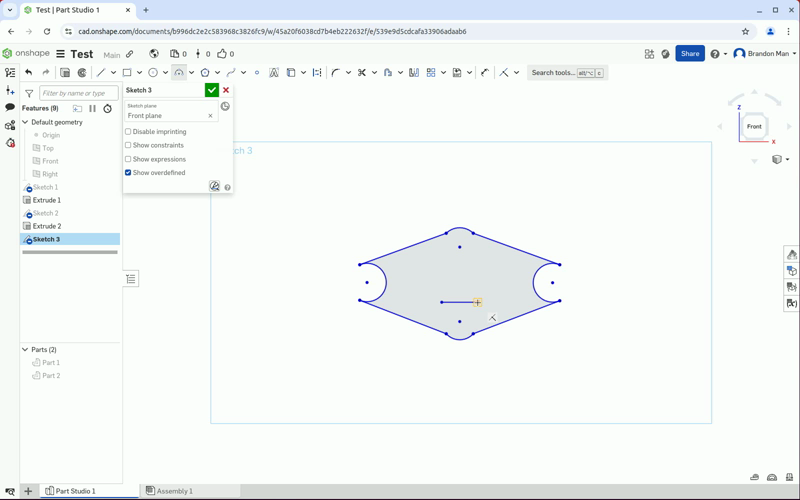
mouse_move(477, 264)
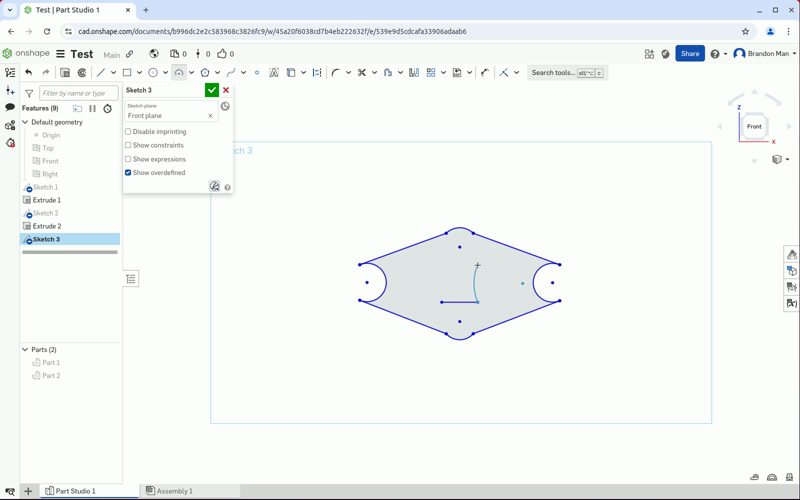
click(477, 264)
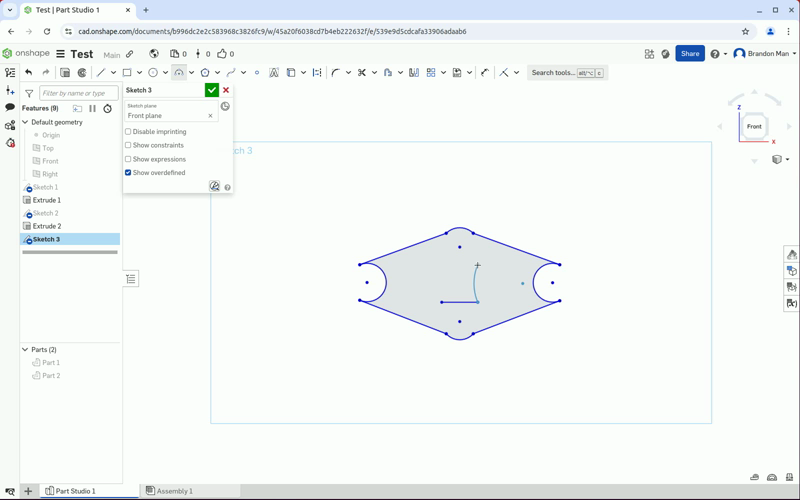
mouse_move(496, 283)
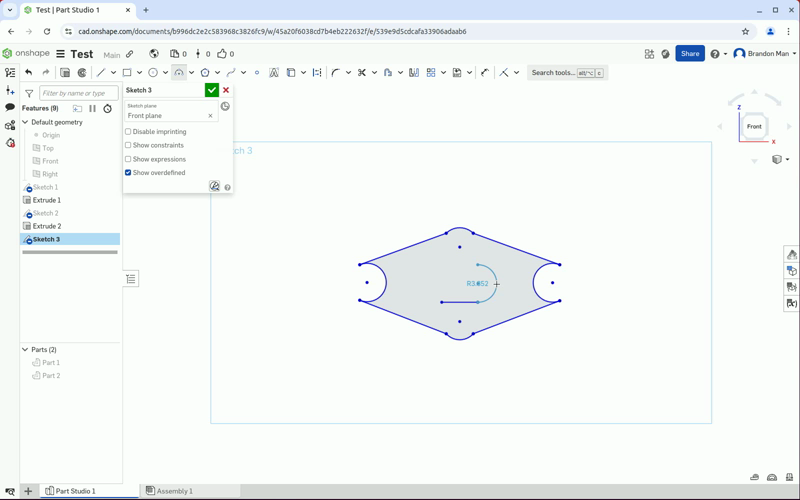
click(496, 283)
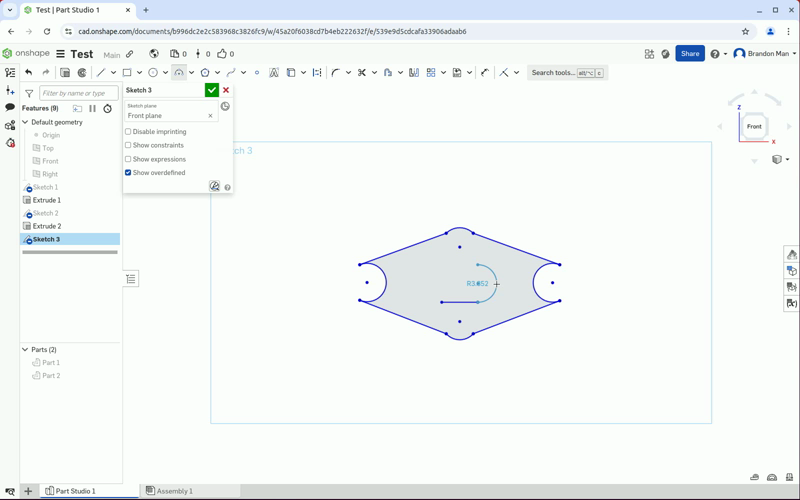
key_up(shift)
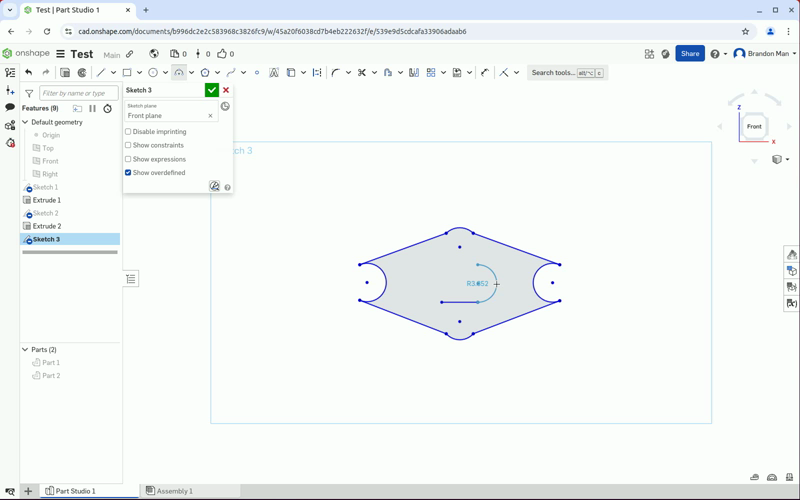
key(esc)
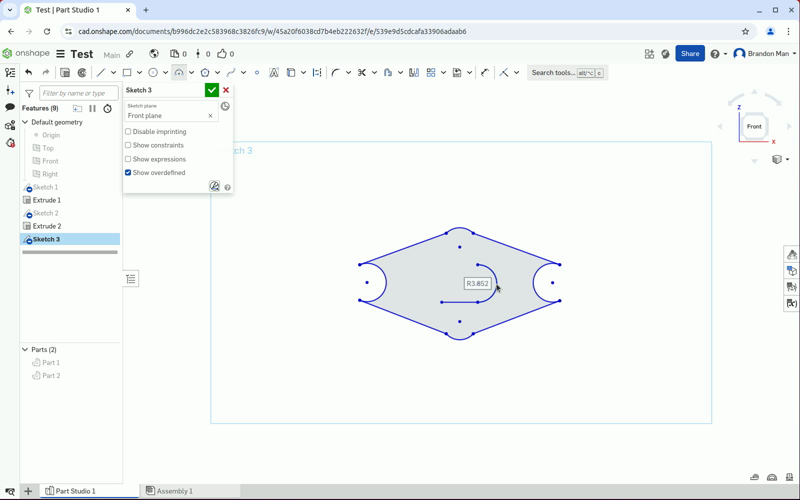
key(l)
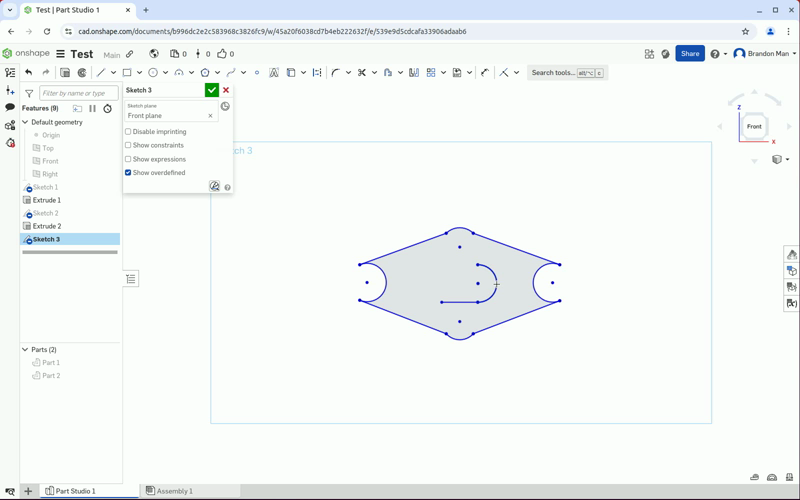
mouse_move(477, 264)
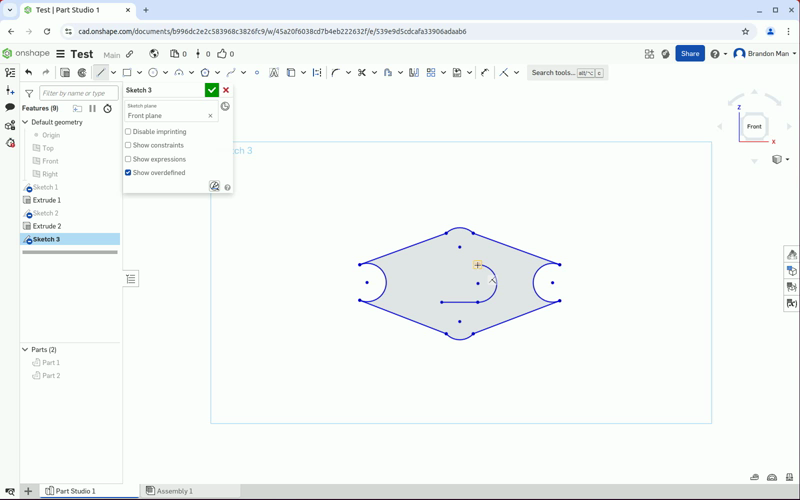
click(477, 264)
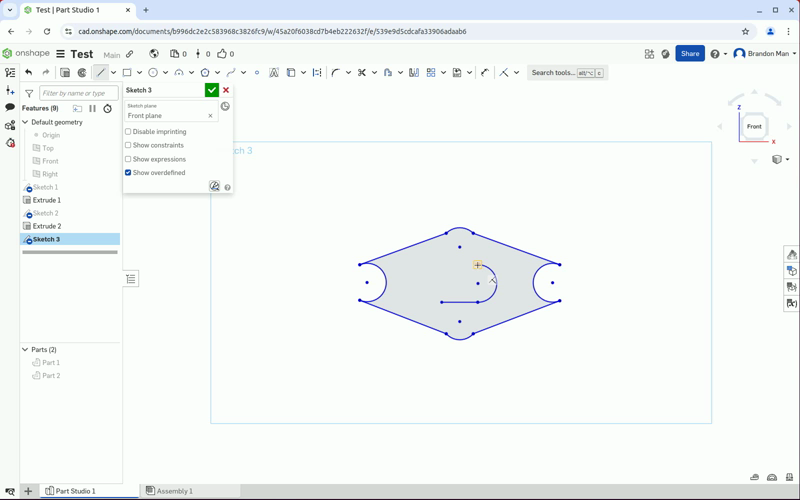
key_down(shift)
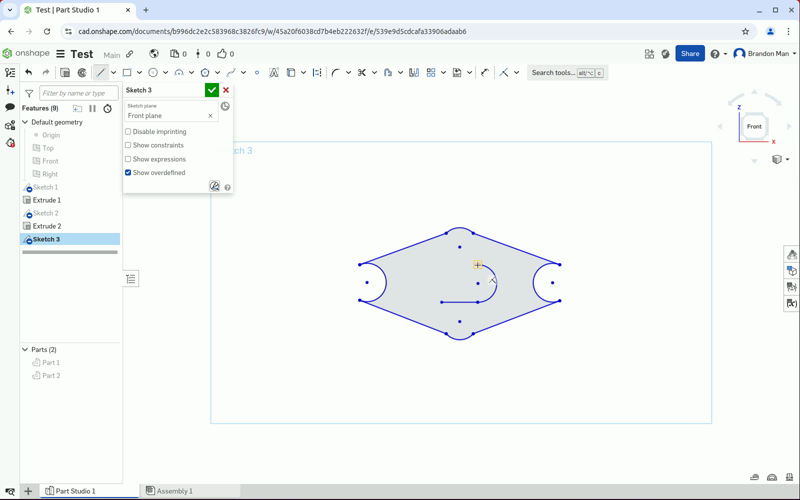
mouse_move(507, 264)
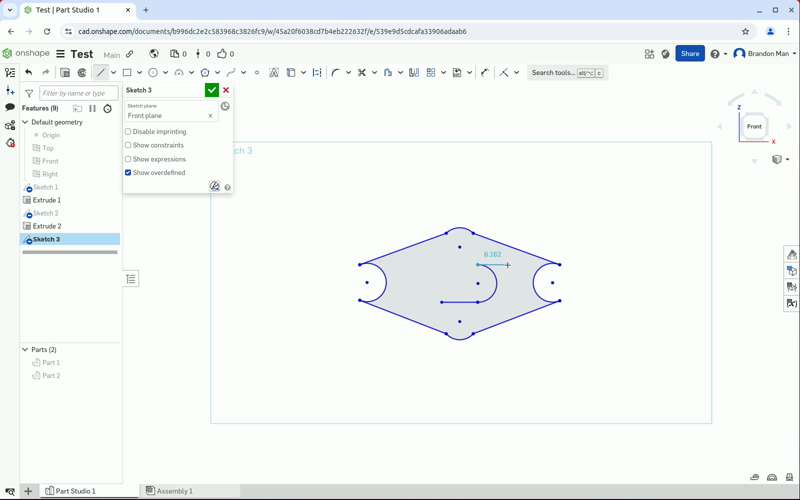
mouse_move(460, 264)
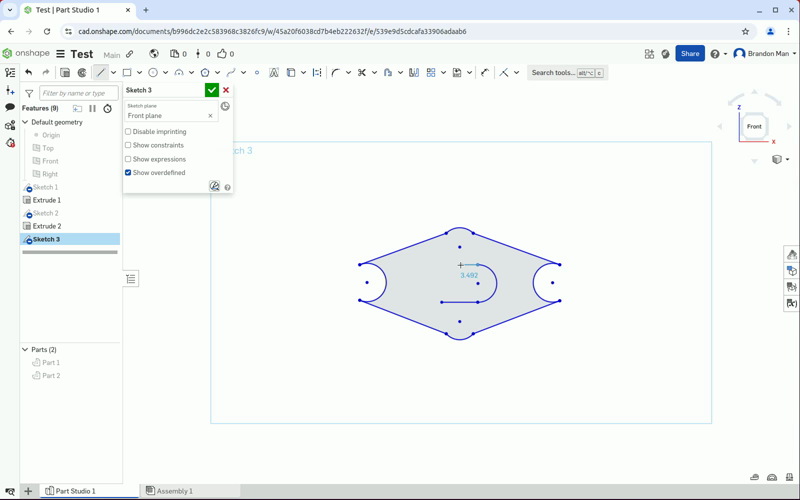
click(460, 264)
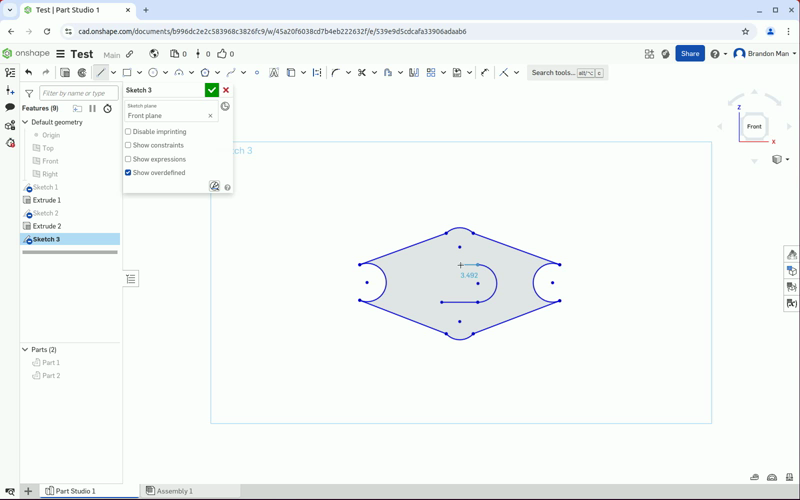
key_up(shift)
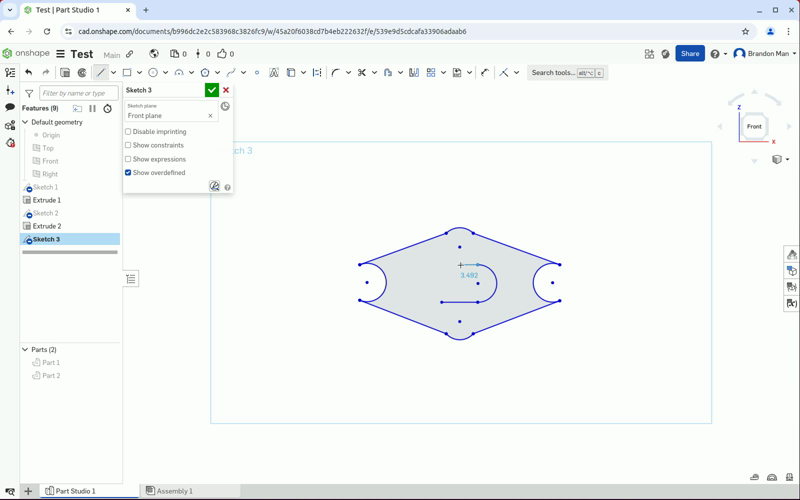
key_down(shift)
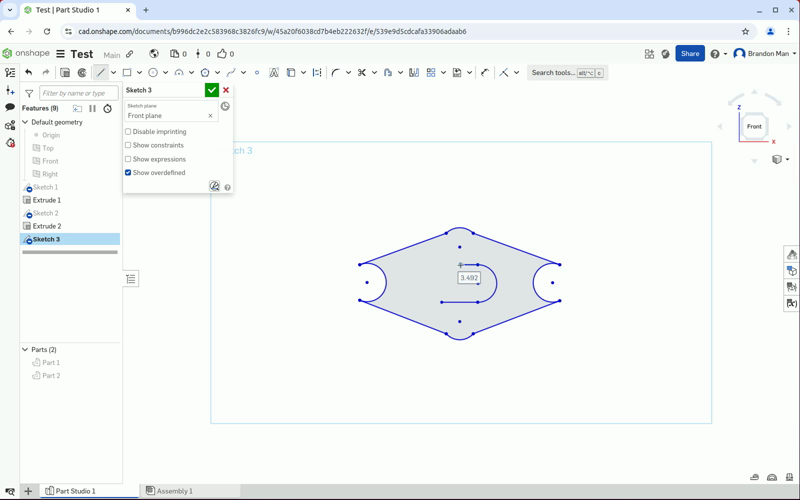
mouse_move(490, 264)
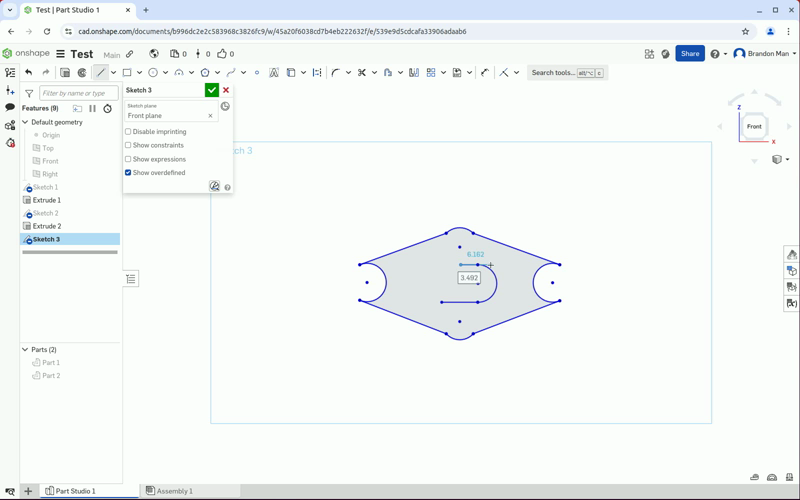
mouse_move(458, 264)
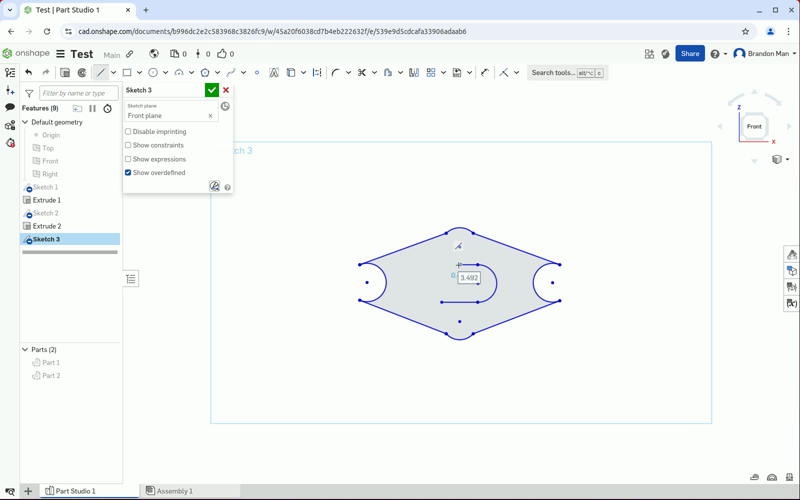
scroll(6)
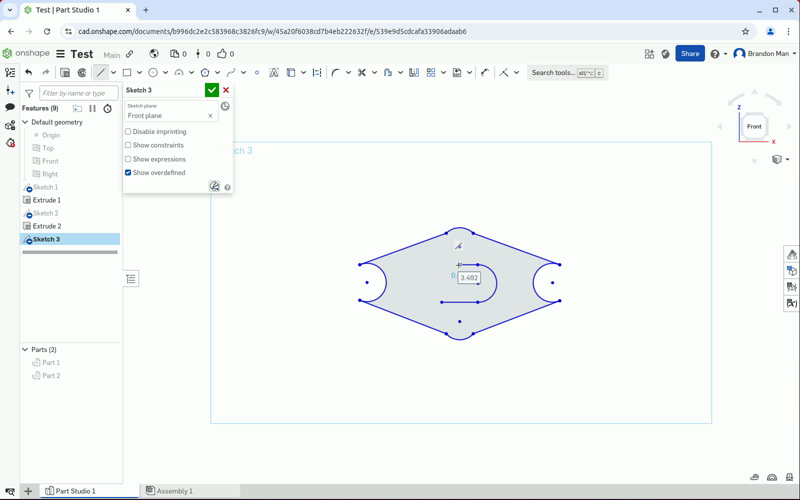
scroll(6)
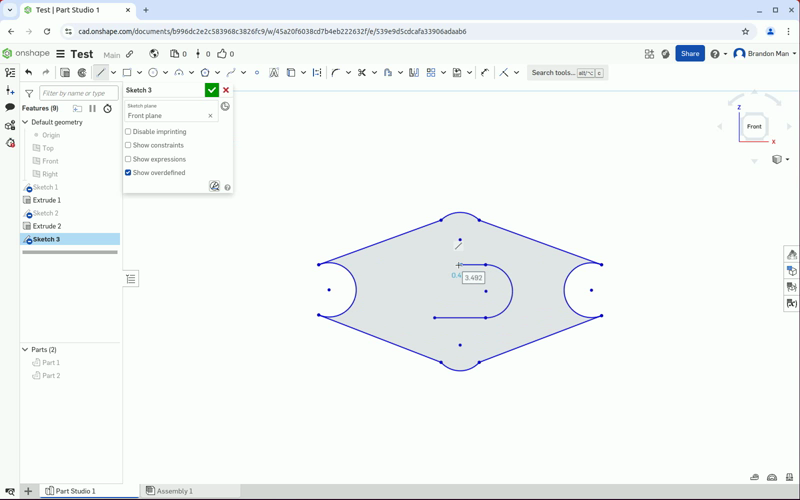
scroll(6)
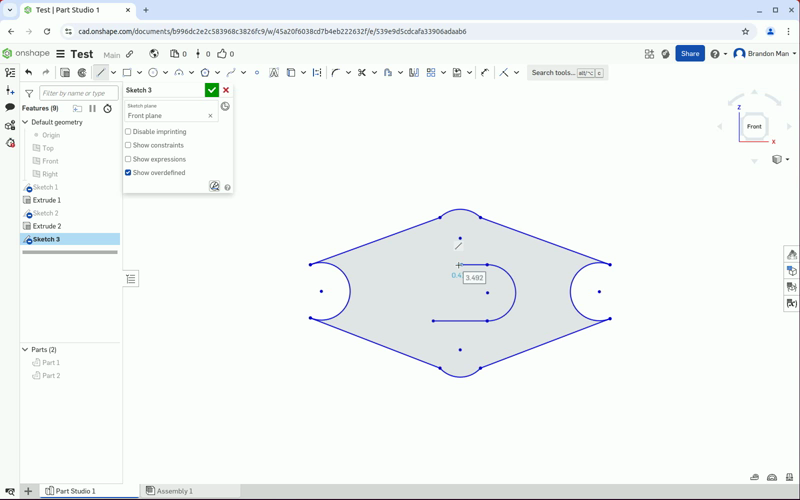
scroll(6)
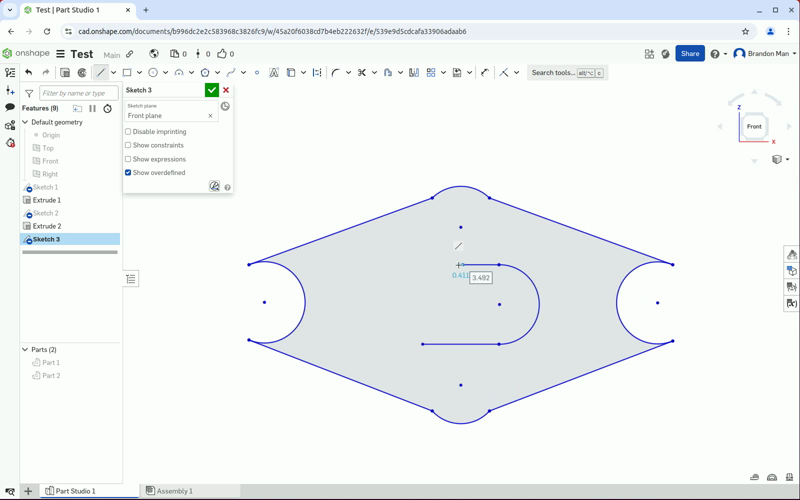
scroll(6)
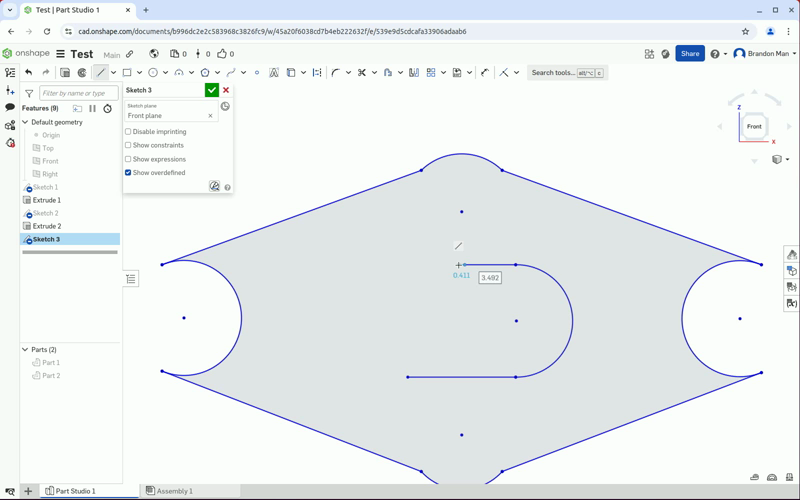
scroll(6)
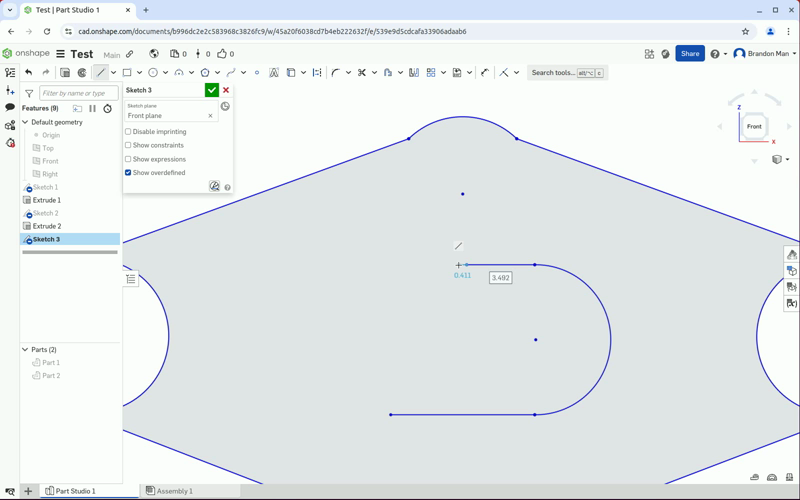
scroll(6)
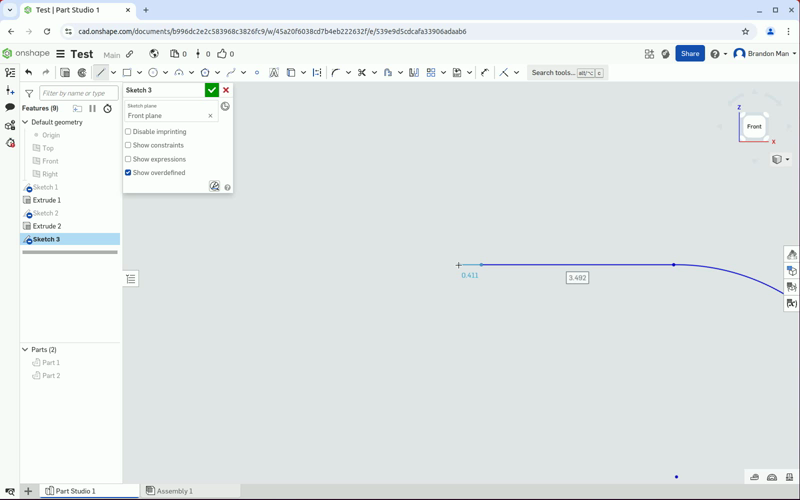
click(458, 264)
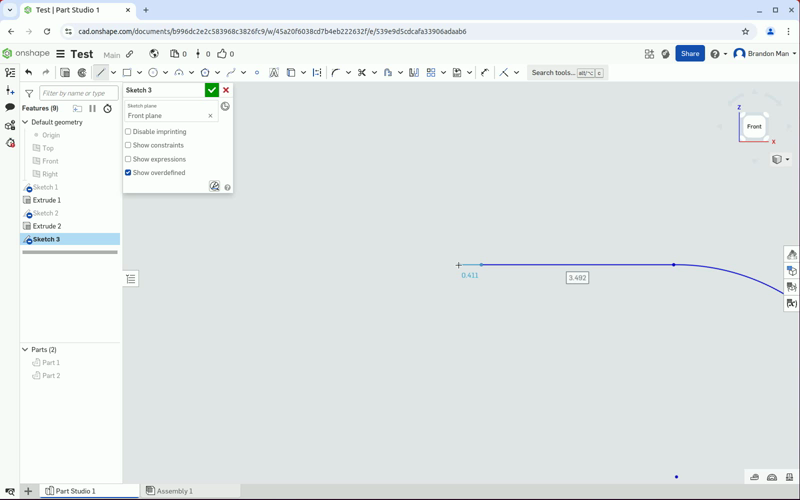
scroll(-6)
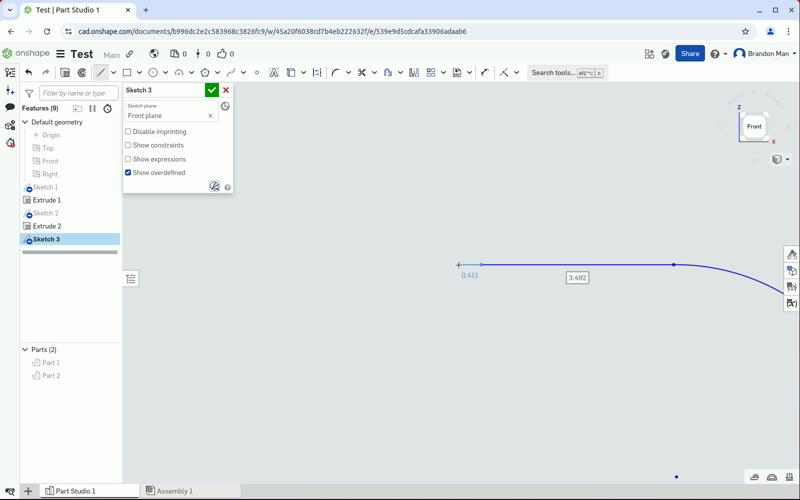
scroll(-6)
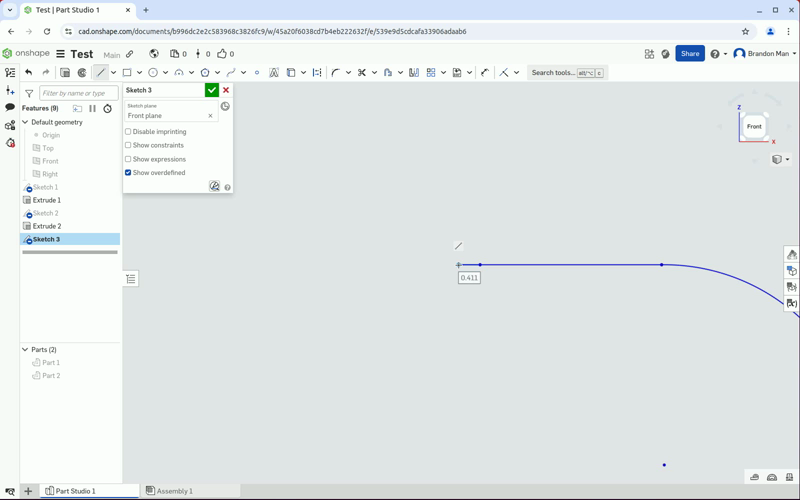
scroll(-6)
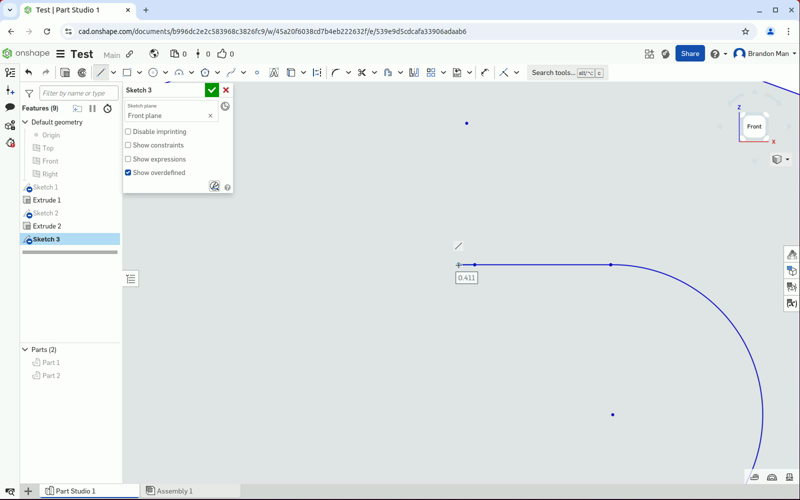
scroll(-6)
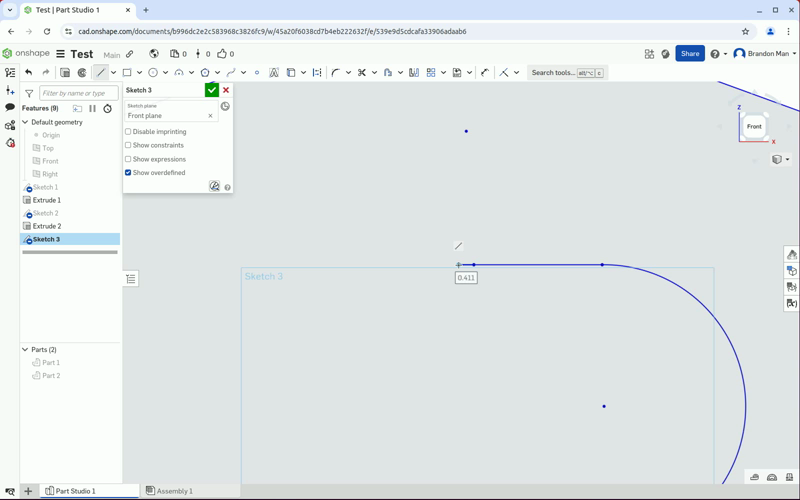
scroll(-6)
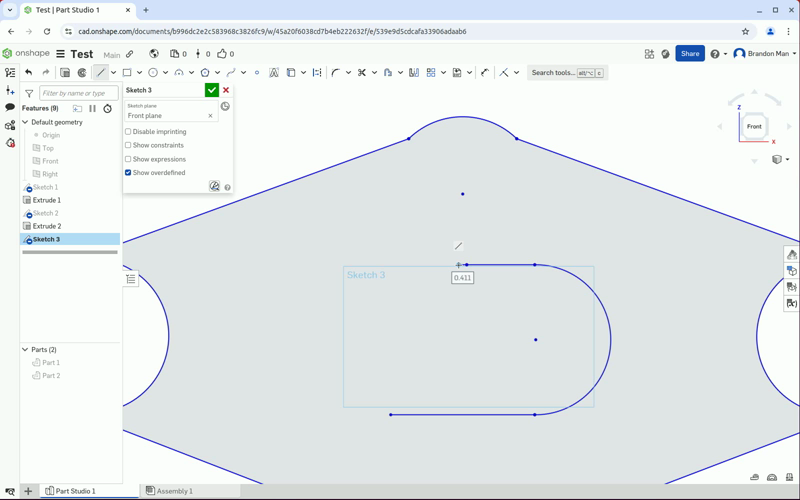
scroll(-6)
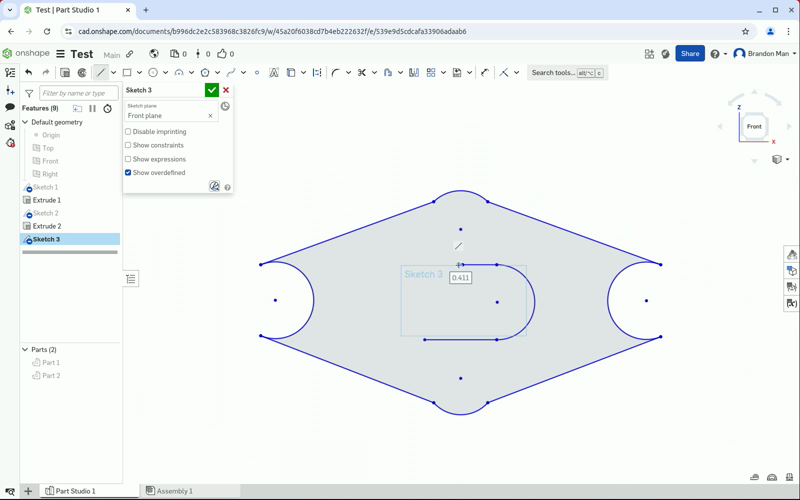
scroll(-6)
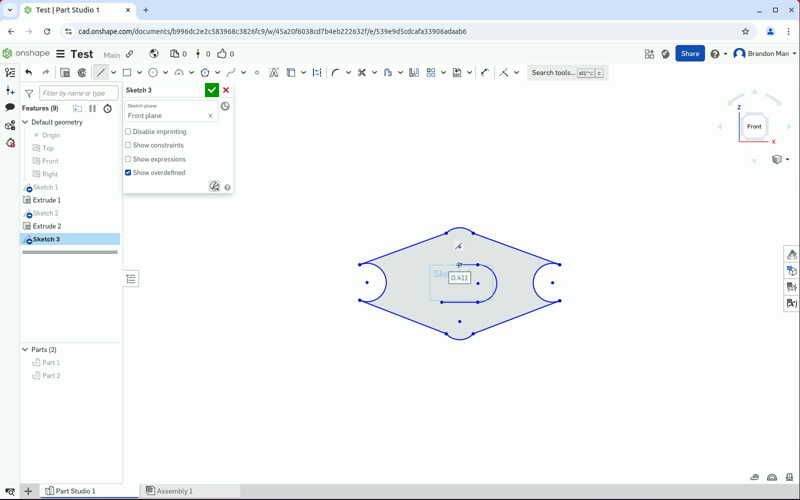
key_up(shift)
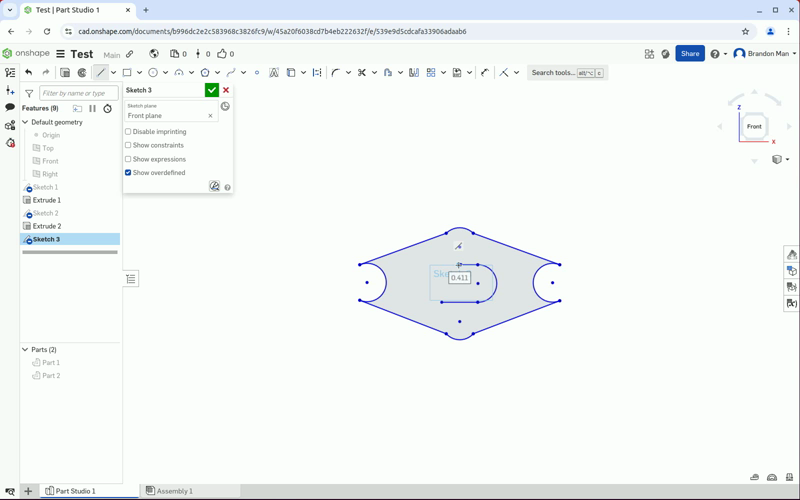
key_down(shift)
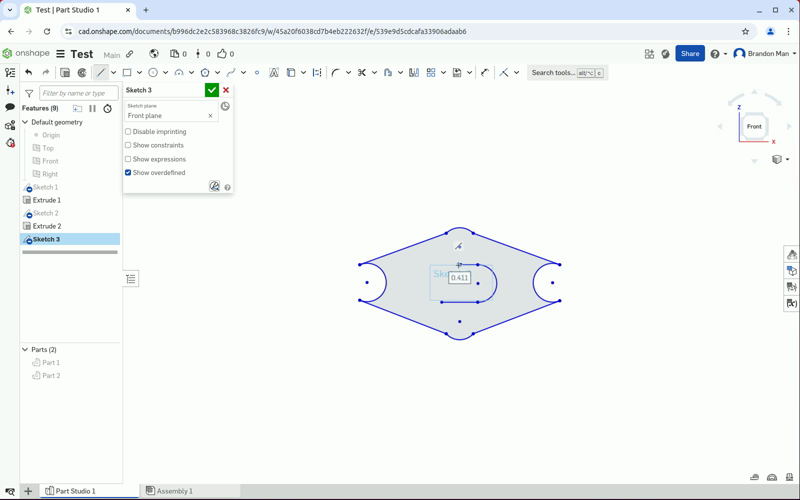
mouse_move(488, 264)
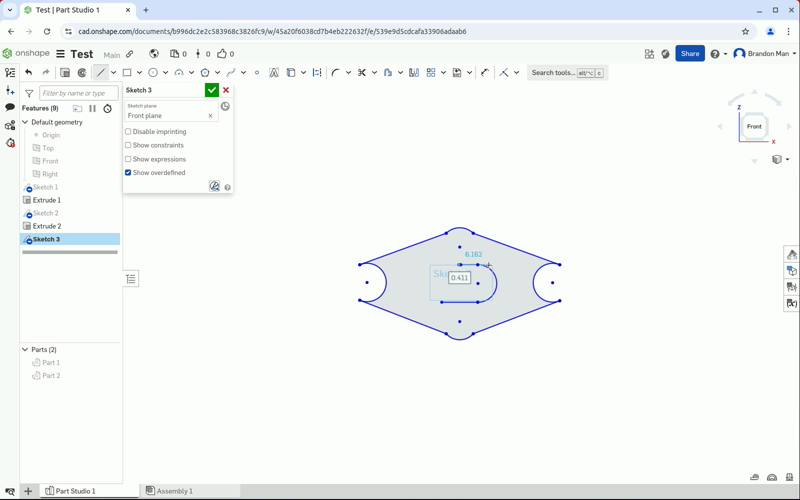
mouse_move(441, 264)
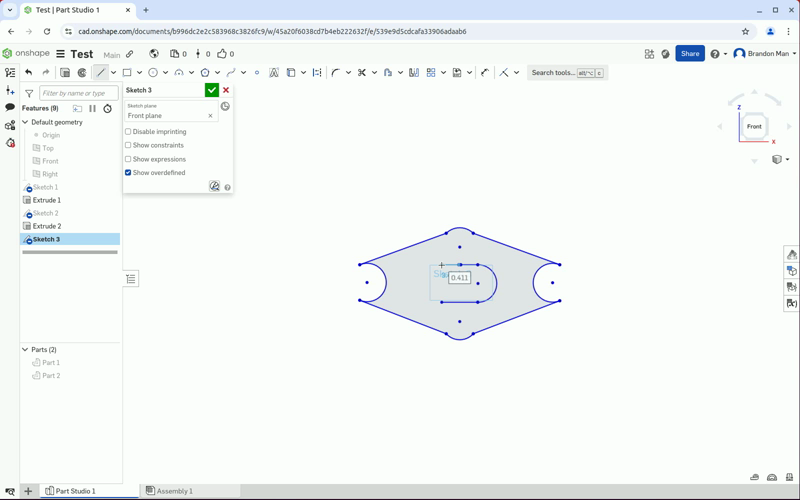
click(441, 264)
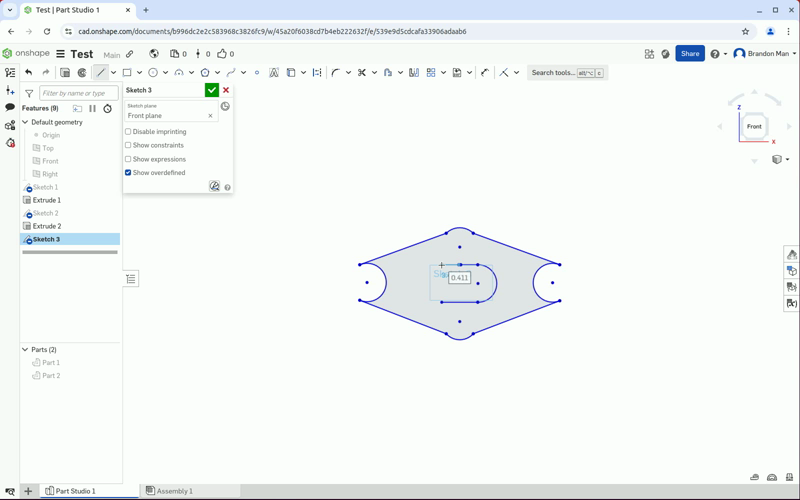
key_up(shift)
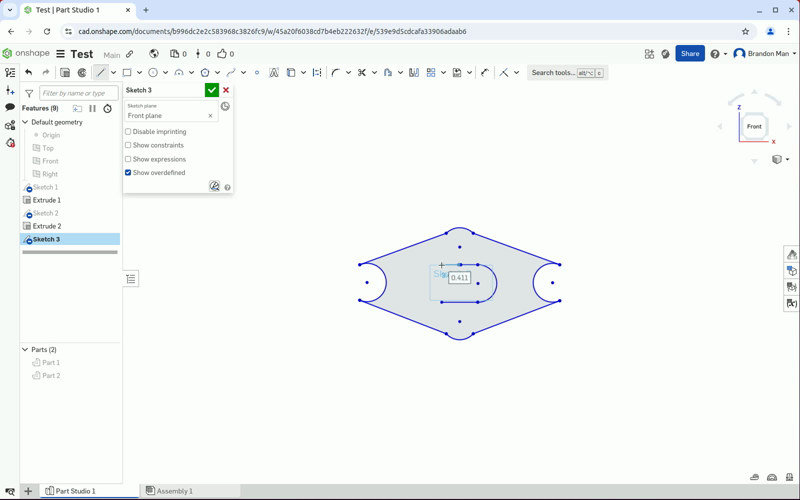
key(esc)
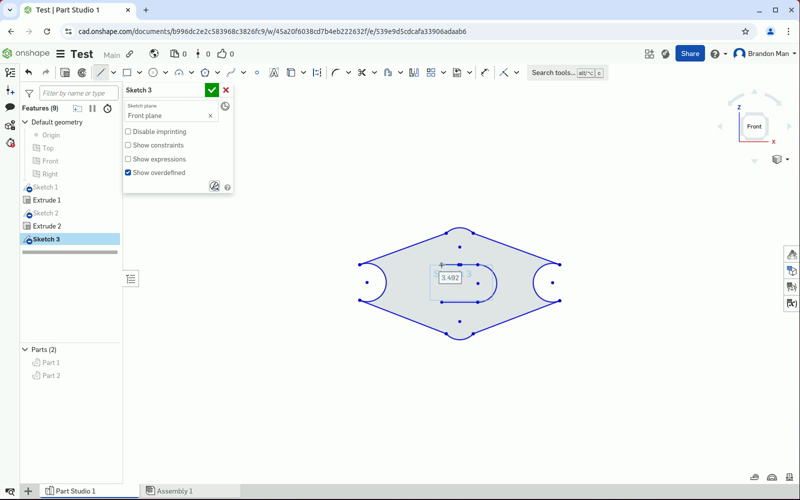
key(a)
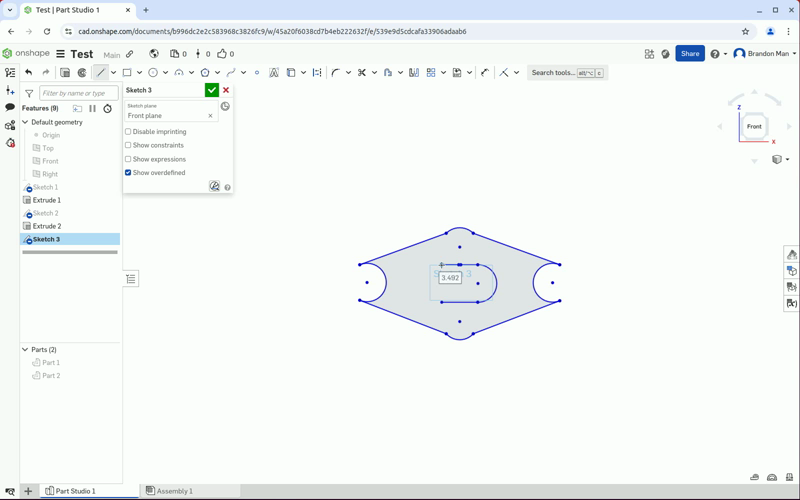
mouse_move(441, 264)
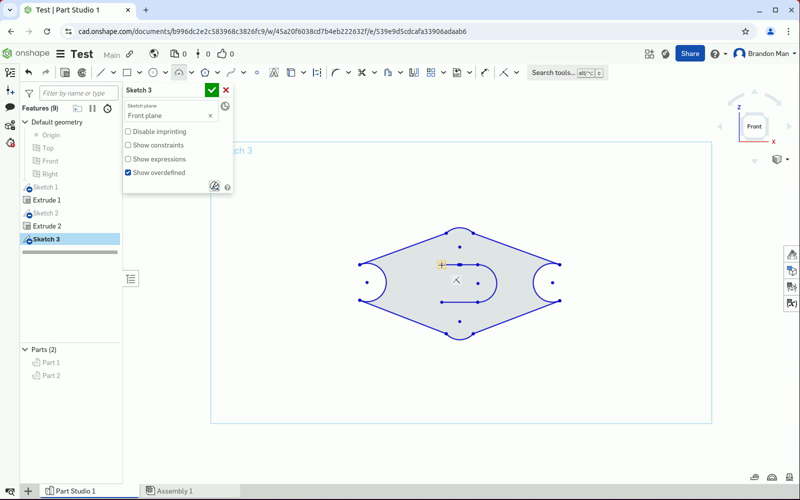
click(441, 264)
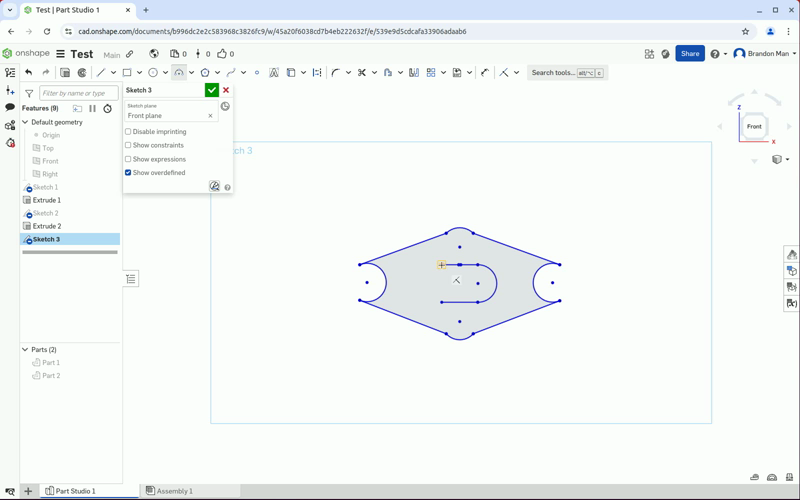
mouse_move(441, 302)
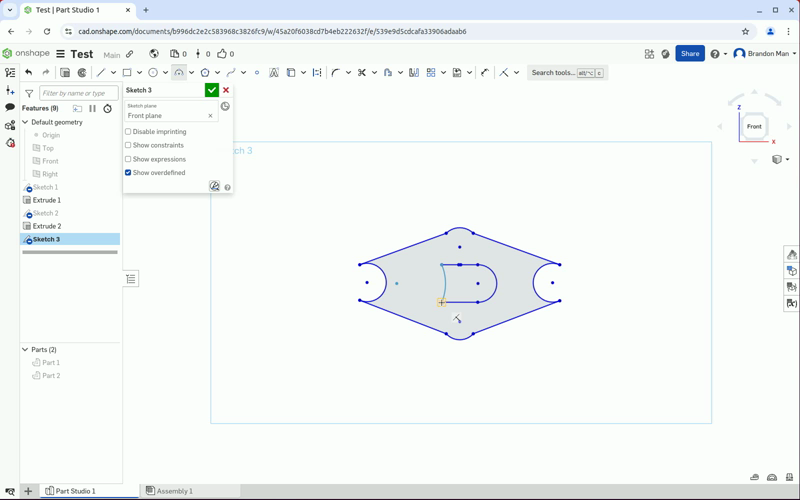
click(441, 302)
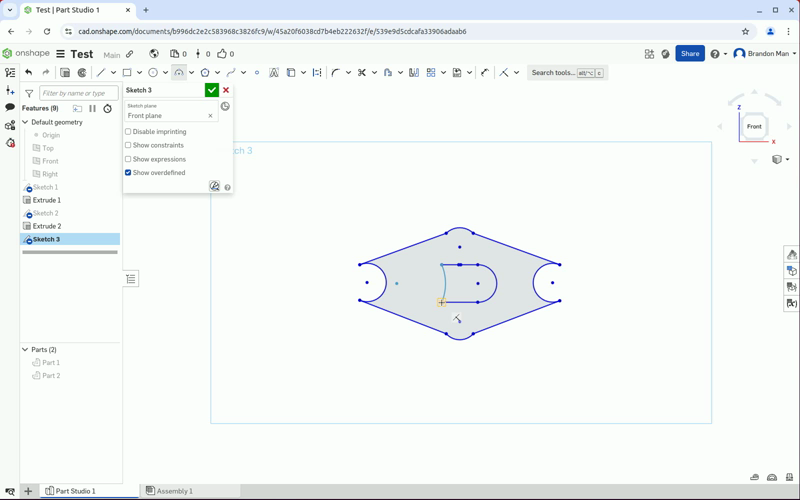
key_down(shift)
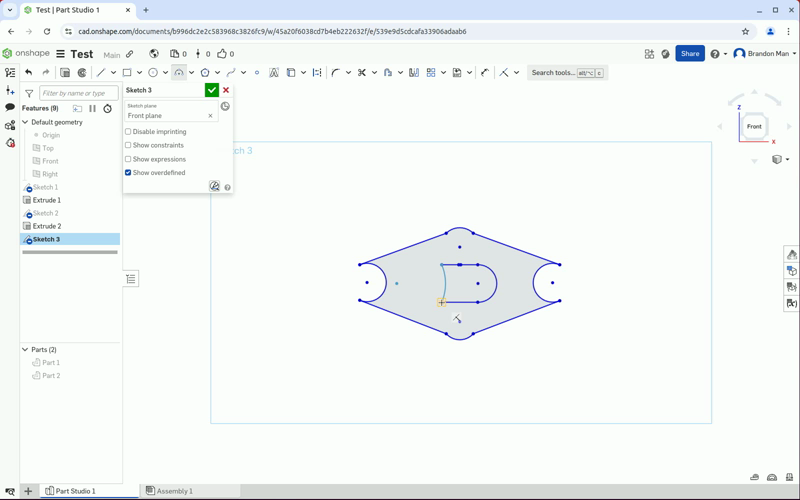
mouse_move(422, 283)
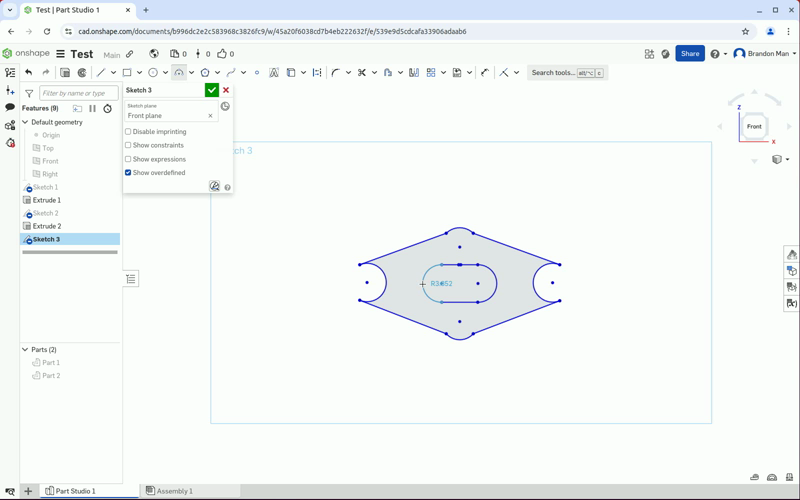
click(422, 283)
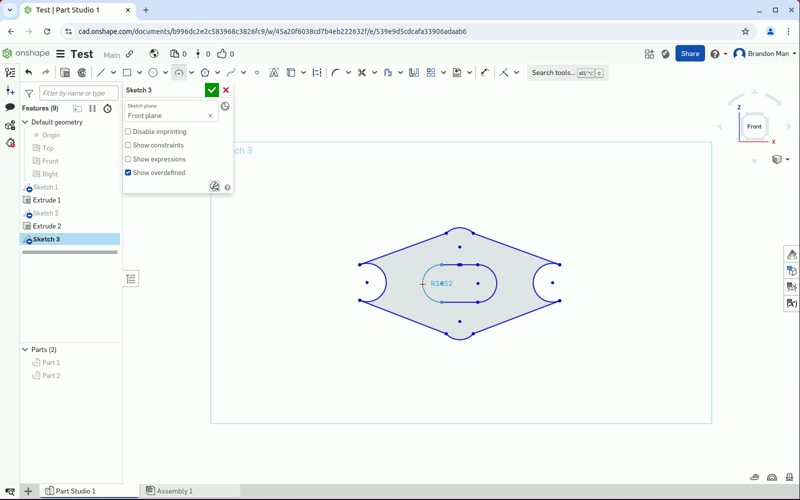
key_up(shift)
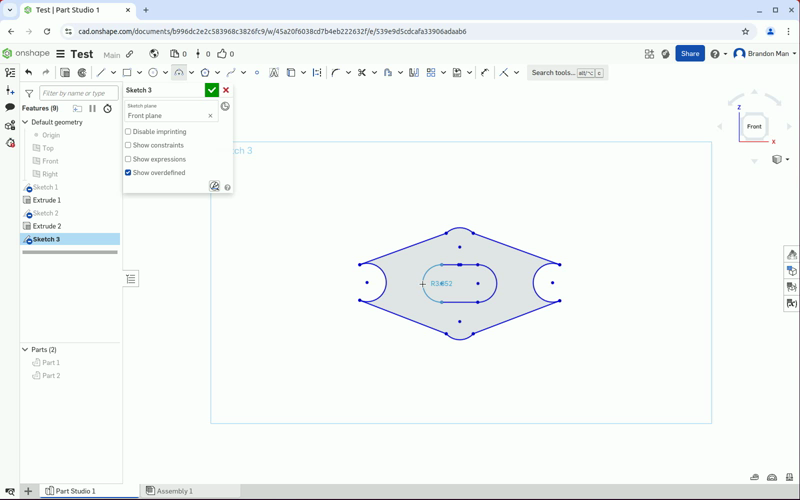
key(esc)
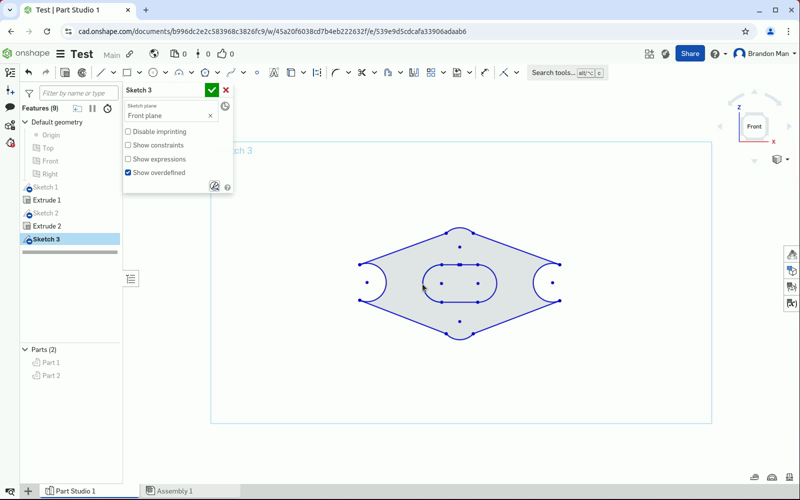
mouse_move(411, 290)
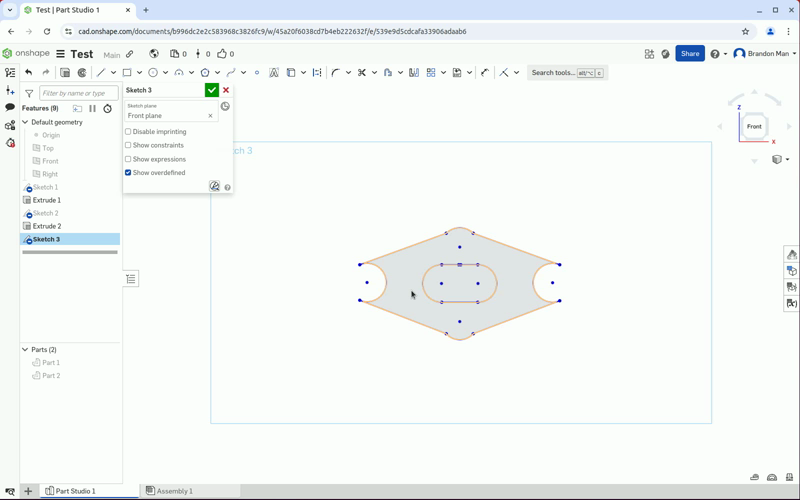
click(411, 290)
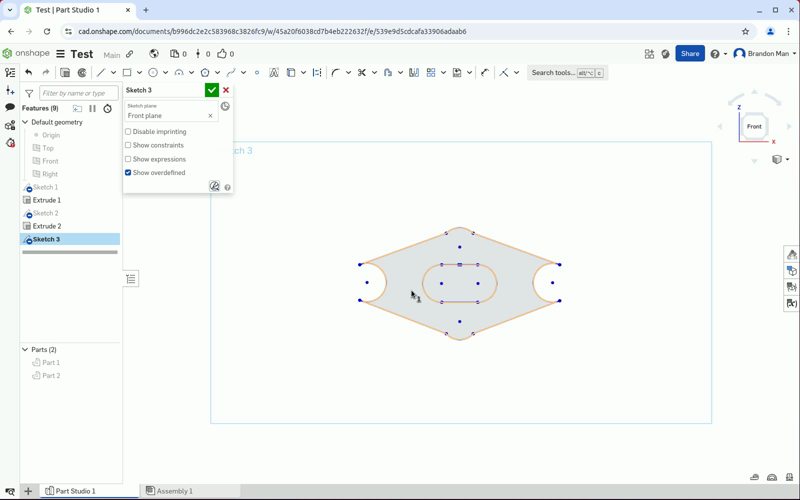
mouse_move(73, 352)
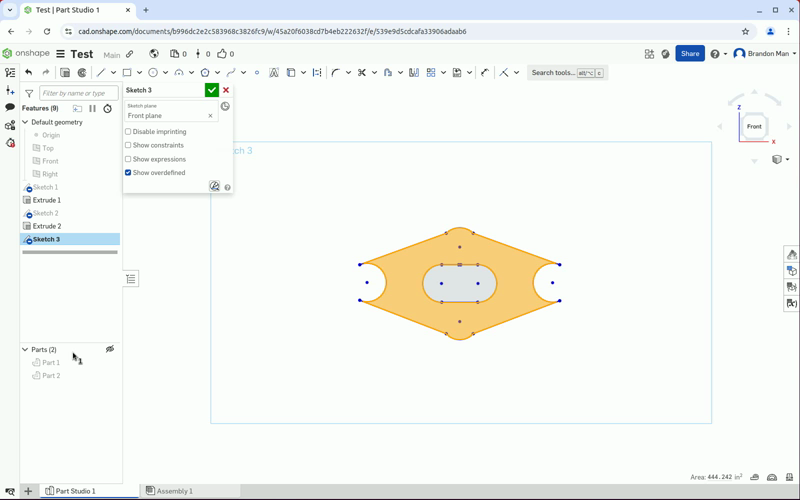
key(shift+y)
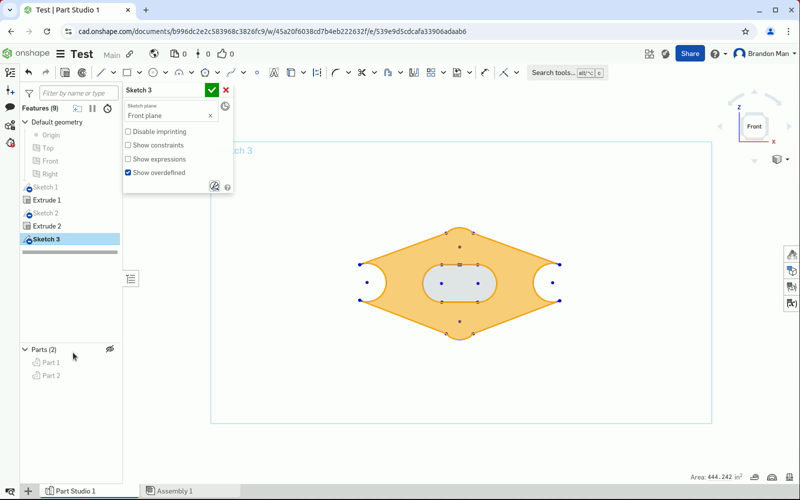
key(shift+e)
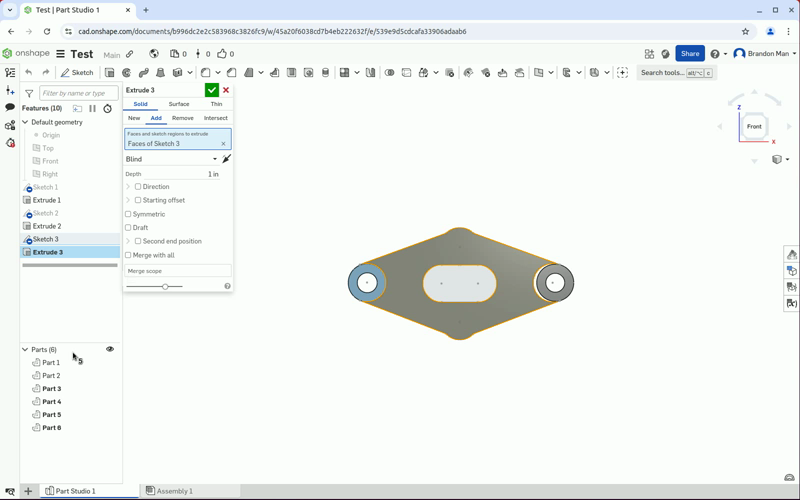
mouse_move(143, 106)
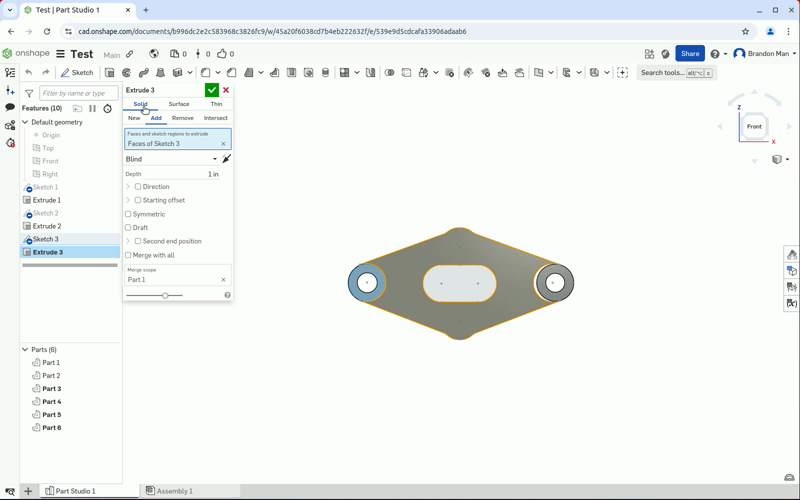
click(143, 106)
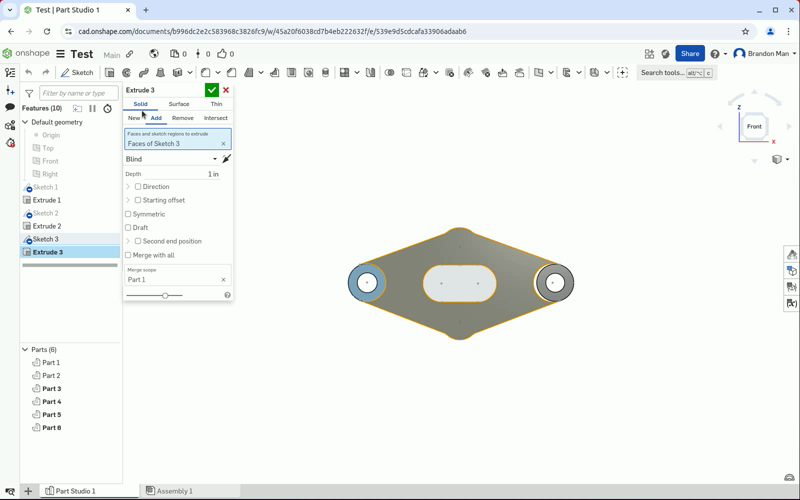
mouse_move(137, 120)
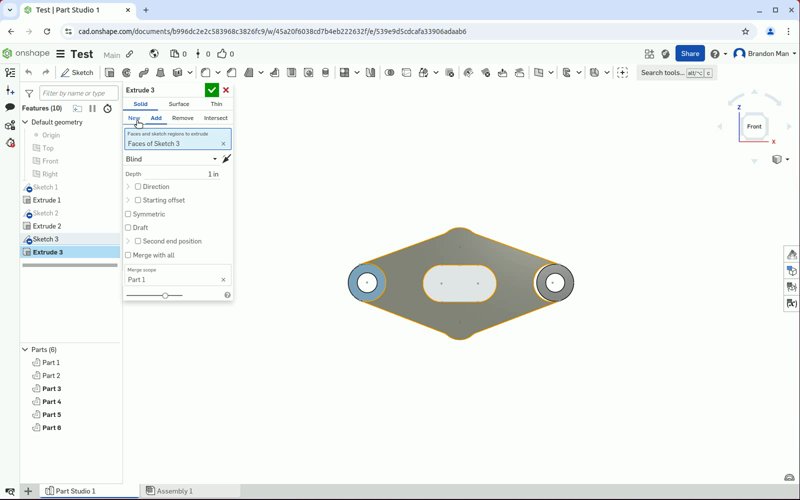
click(137, 120)
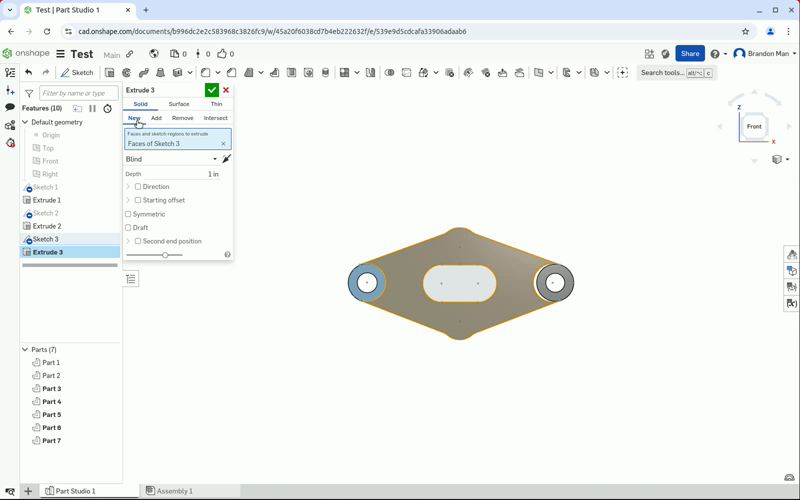
key(tab, 4)
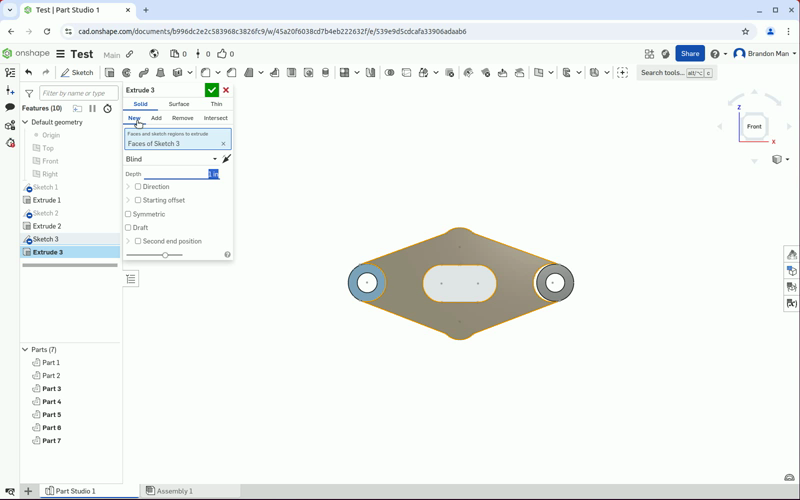
text(9.628)
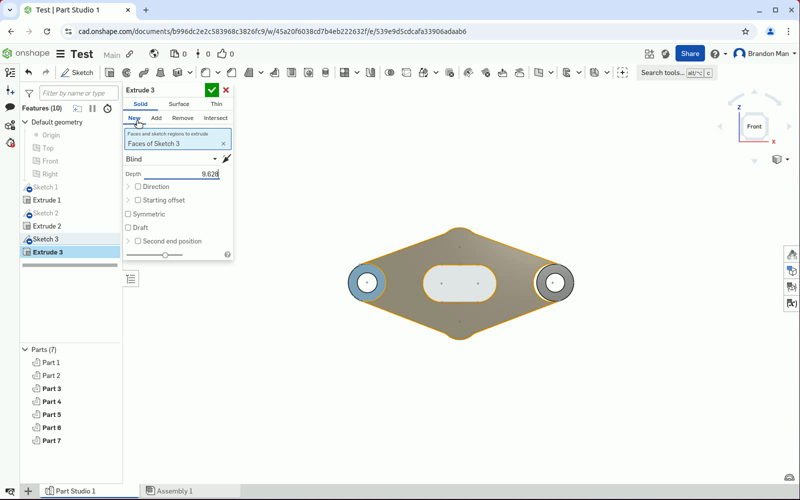
key(enter)
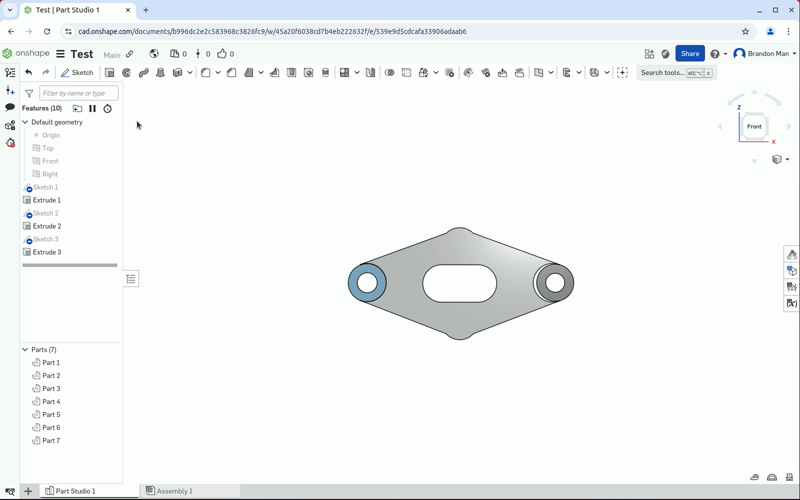
key(shift+h)
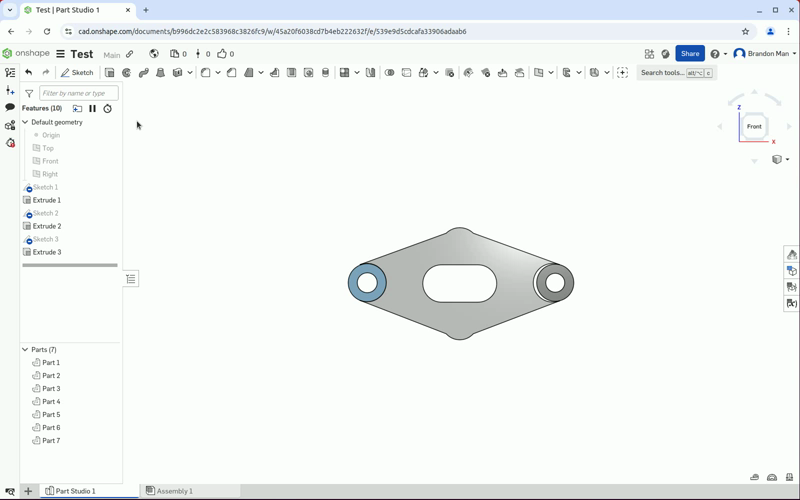
key(shift+h)
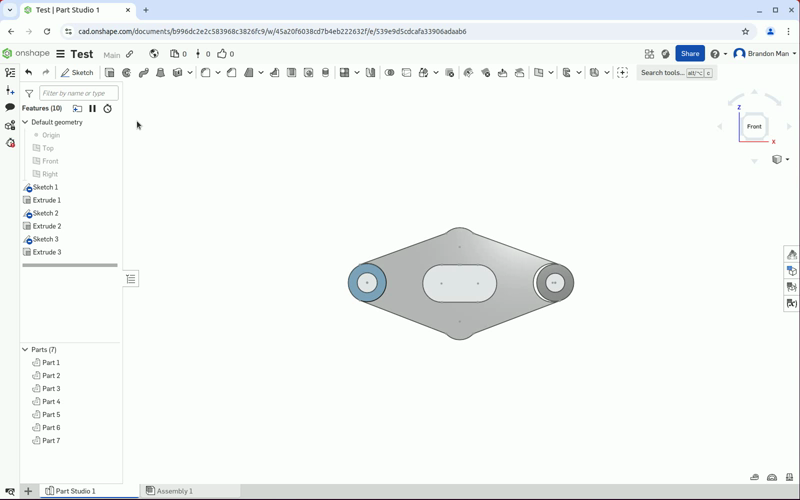
key(shift+7)
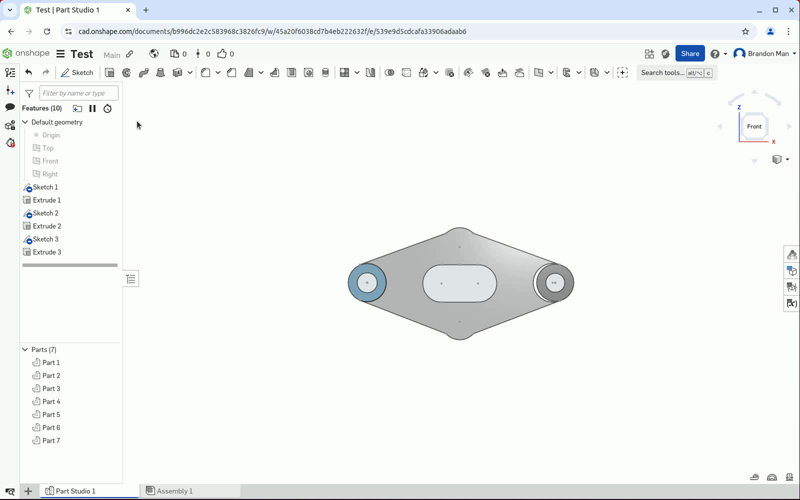
key(left, 2)
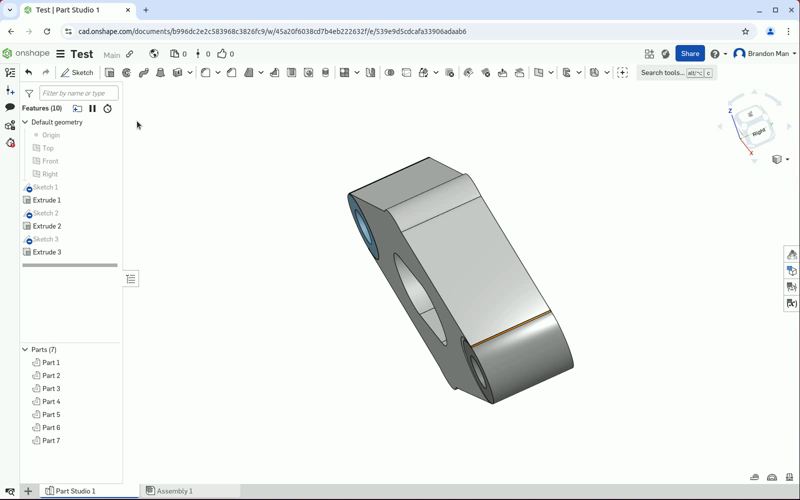
key(down, 2)
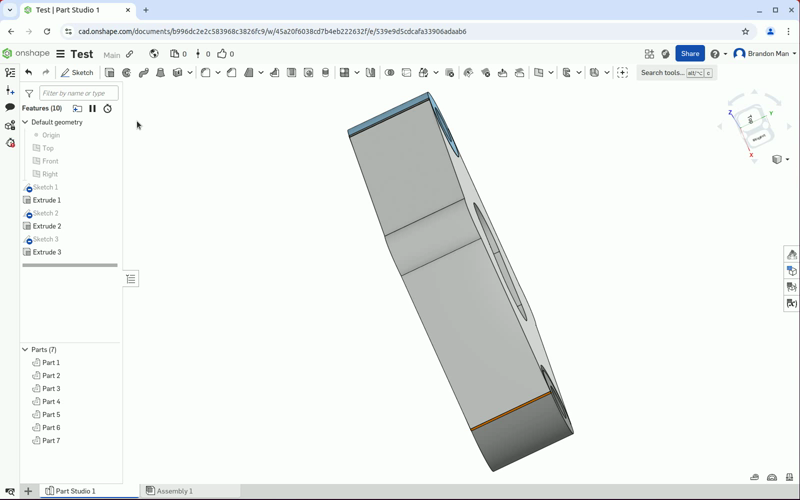
key(up, 2)
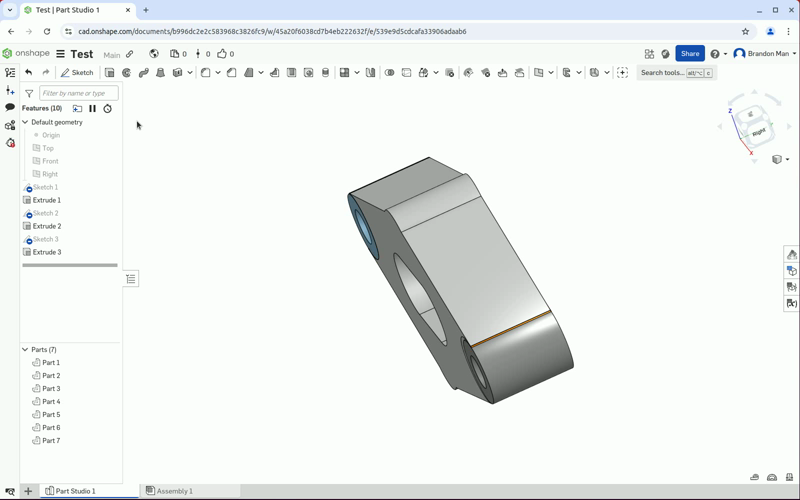
key(right, 2)
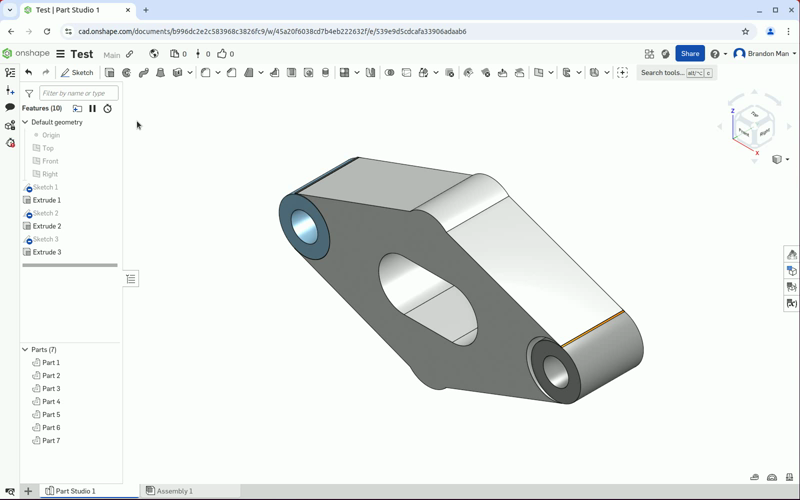
mouse_move(73, 189)
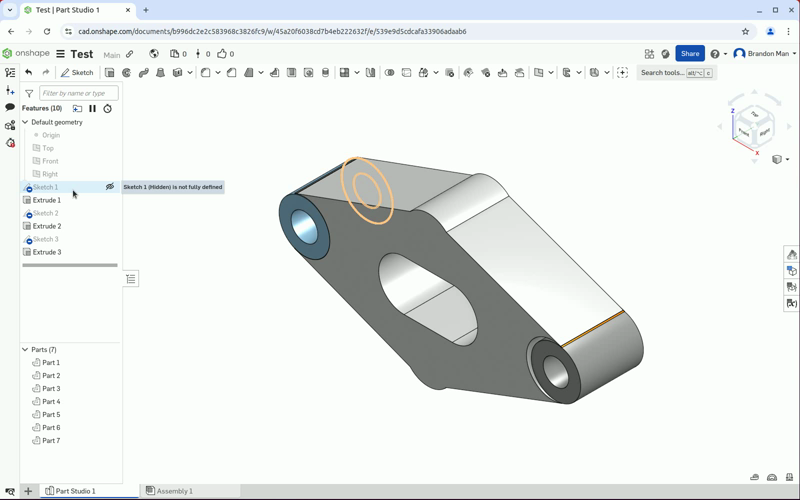
click(73, 189)